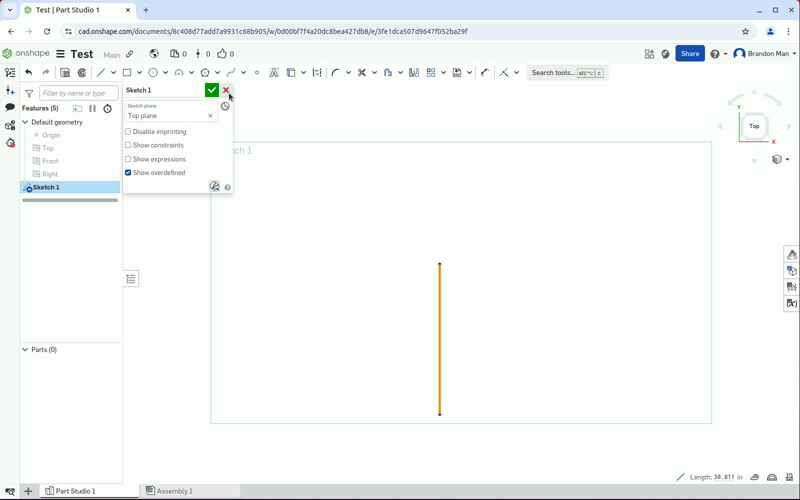
key(shift+h)
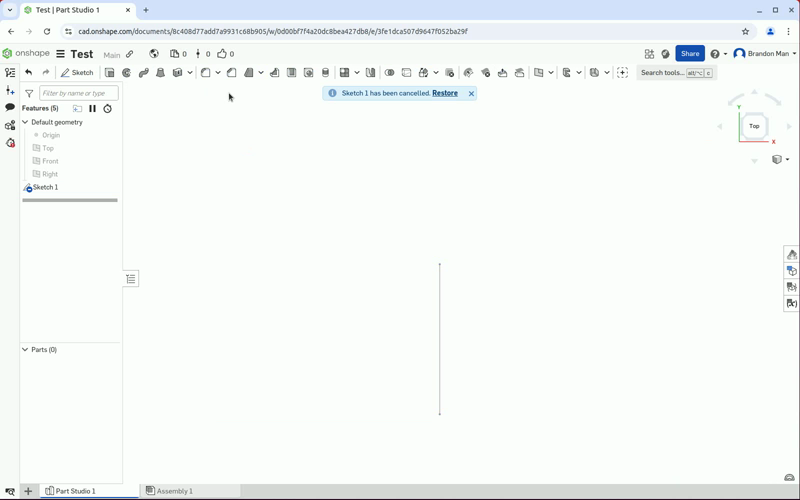
key(shift+s)
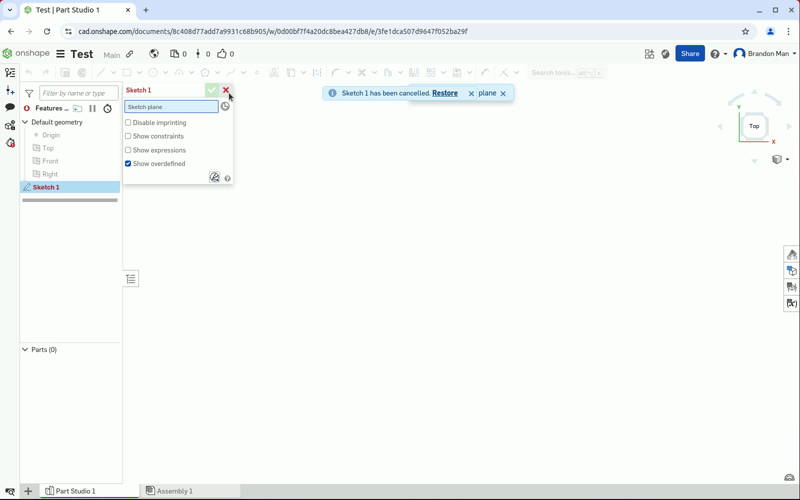
mouse_move(73, 150)
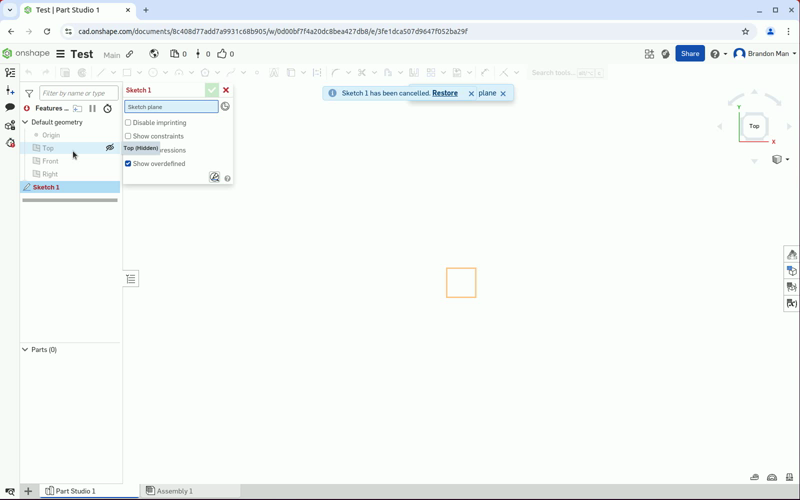
click(73, 150)
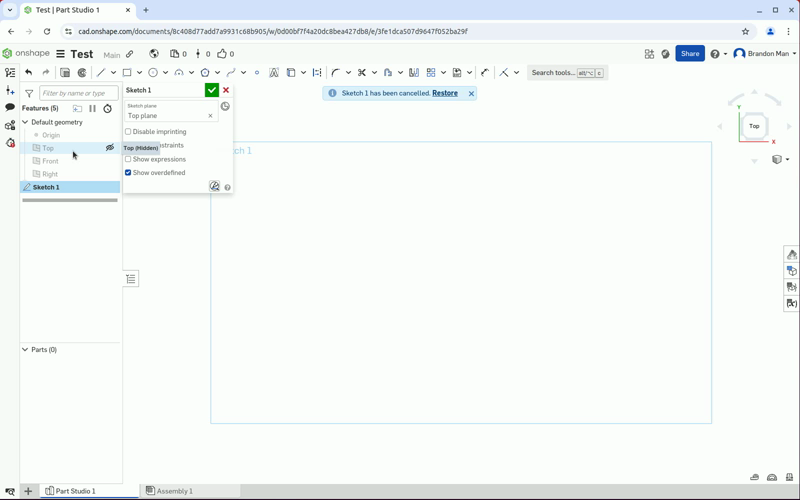
mouse_move(73, 352)
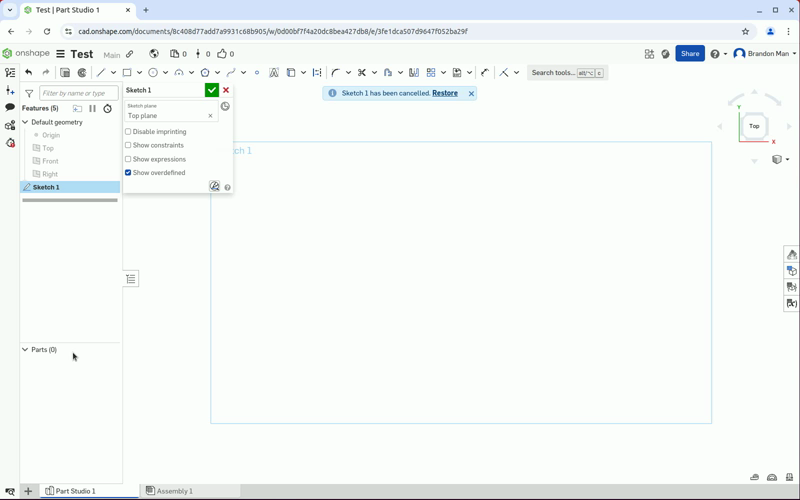
key(y)
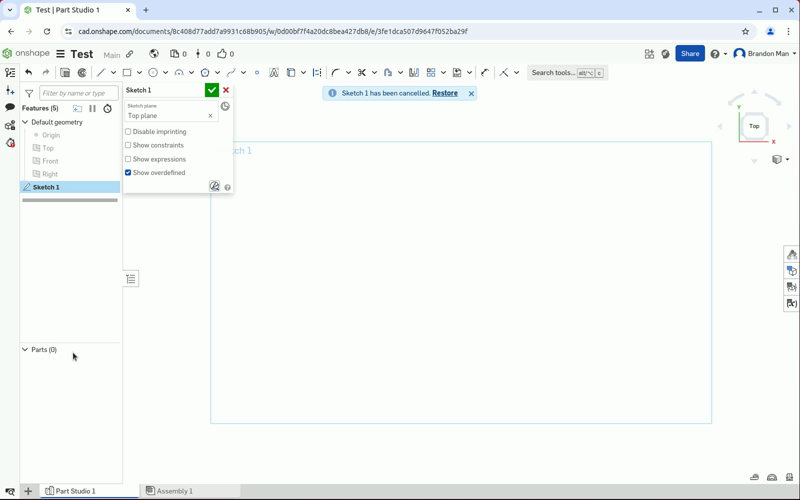
key(l)
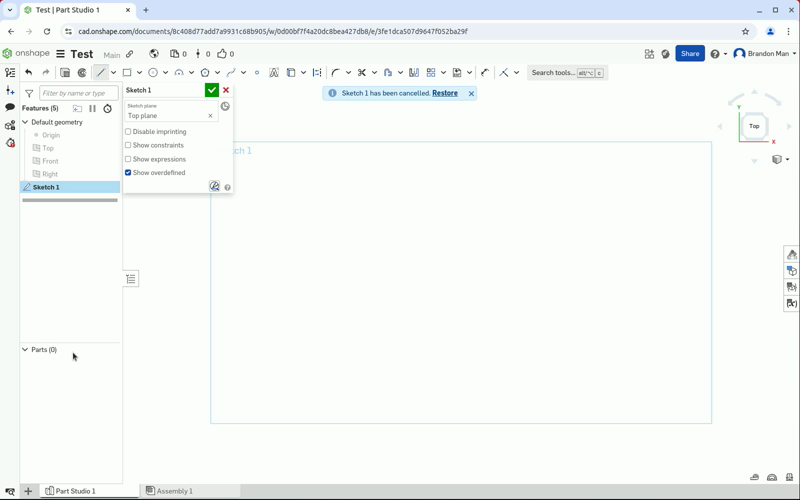
key_down(shift)
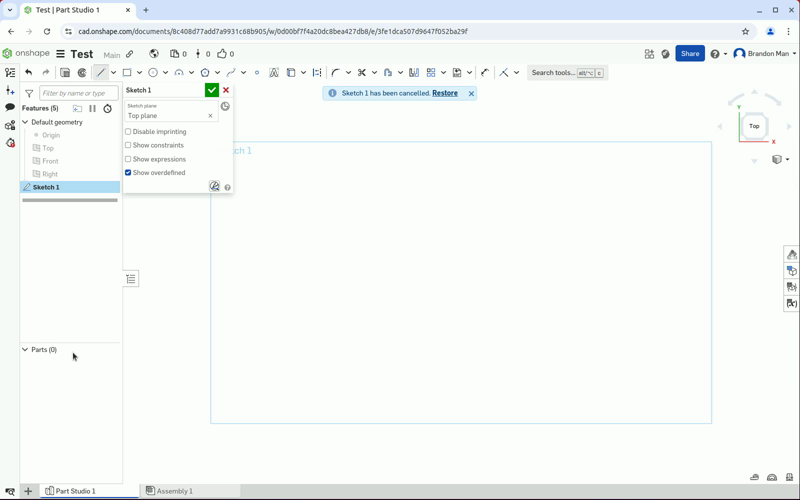
mouse_move(348, 395)
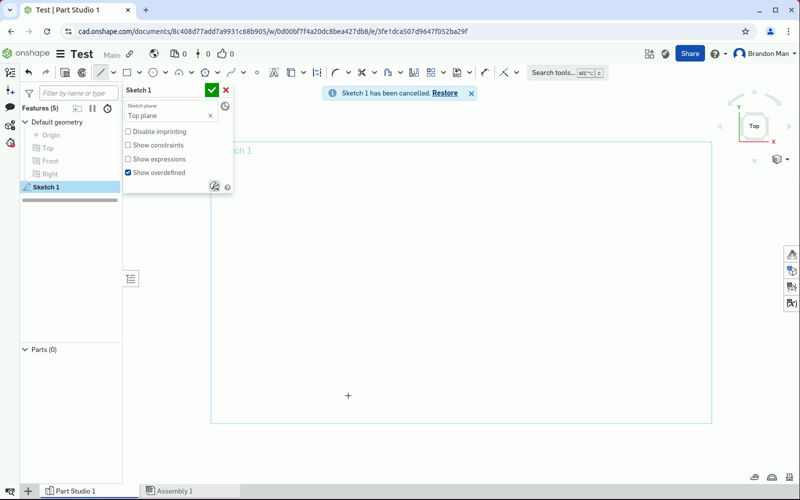
click(348, 395)
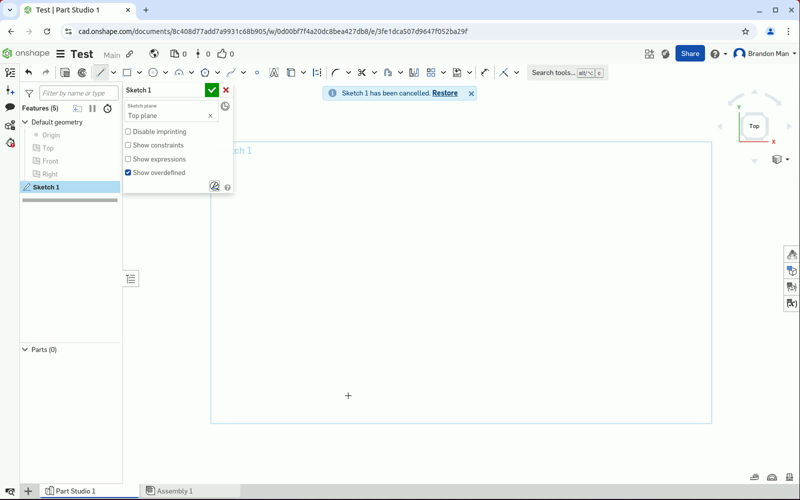
key_up(shift)
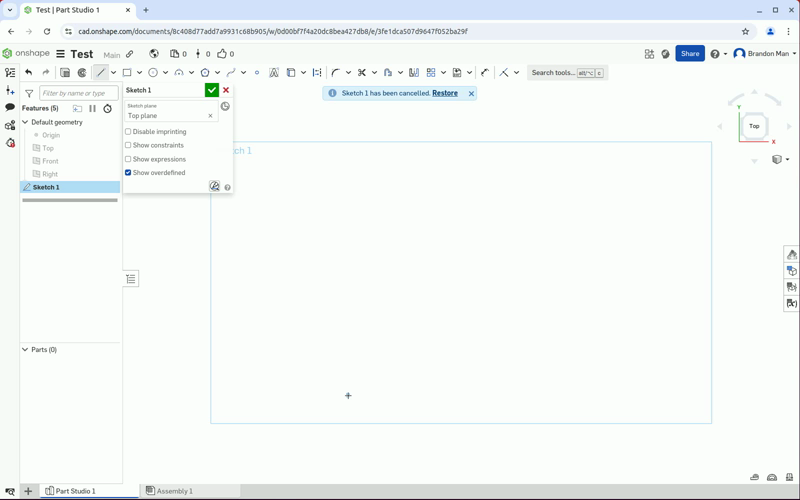
key_down(shift)
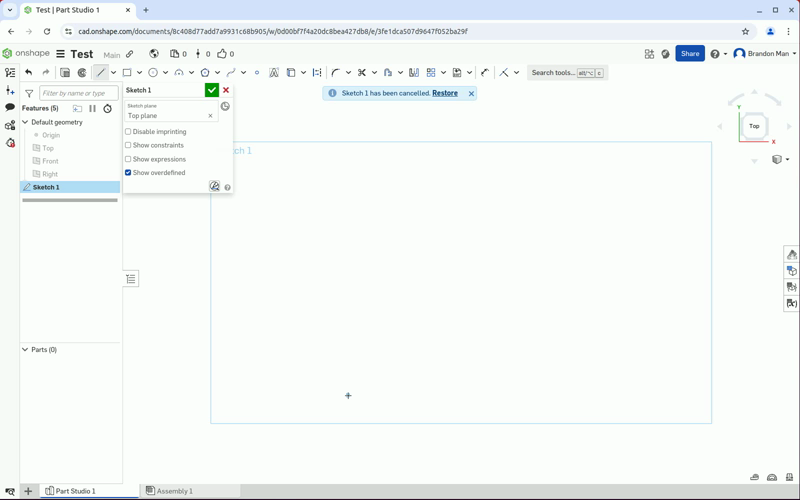
mouse_move(572, 395)
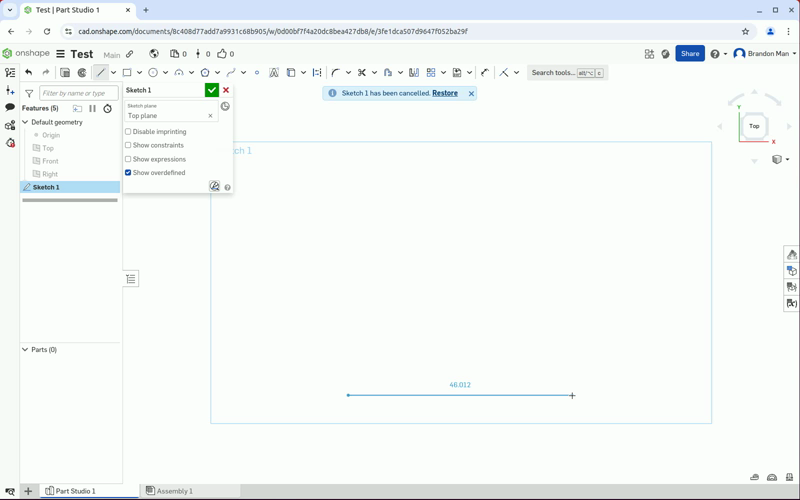
click(572, 395)
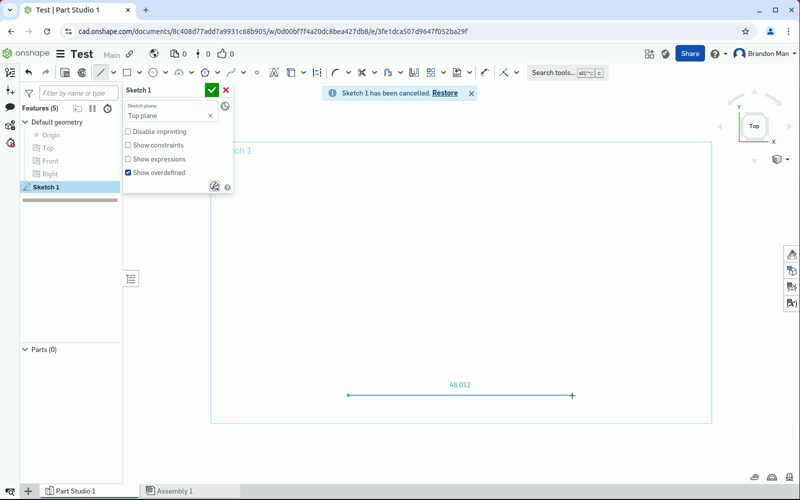
key_up(shift)
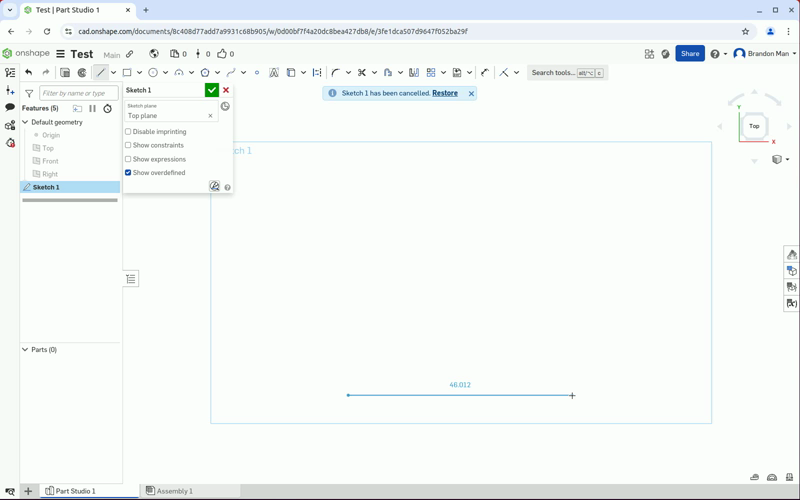
key_down(shift)
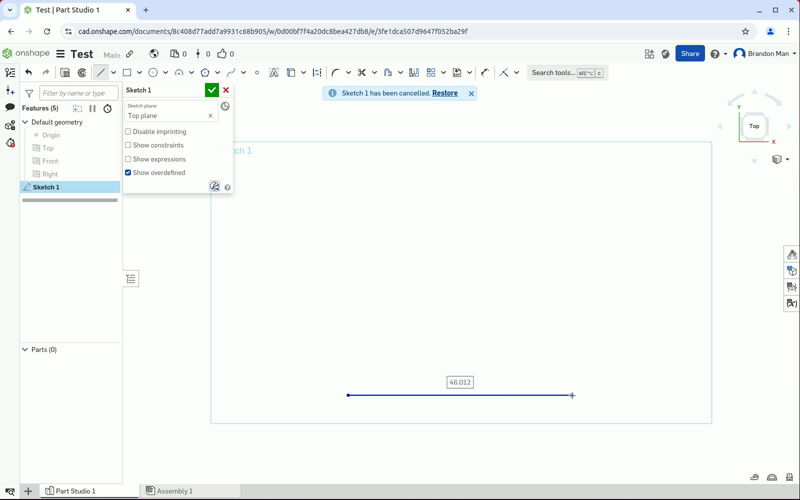
mouse_move(572, 171)
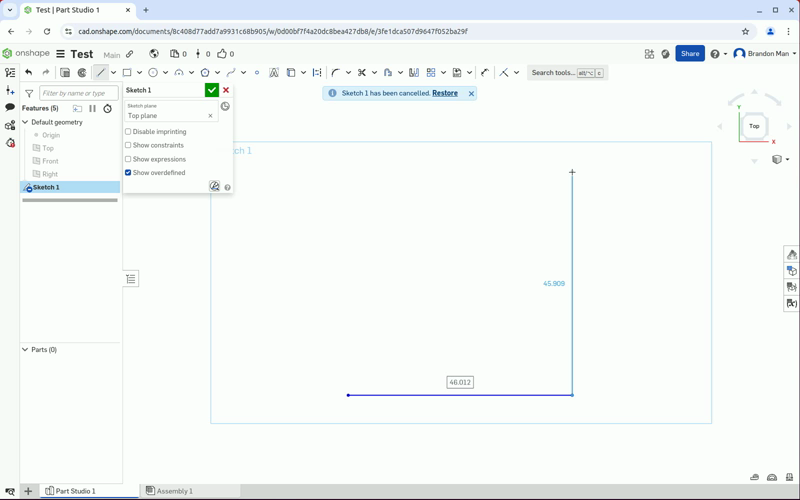
click(572, 171)
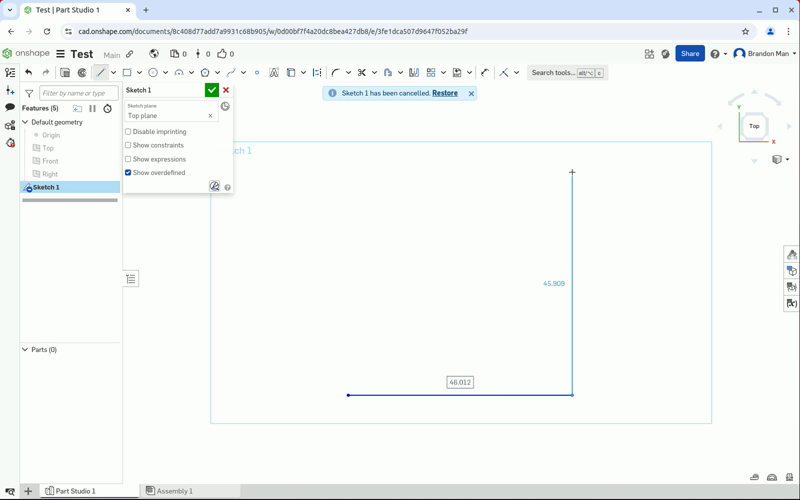
key_up(shift)
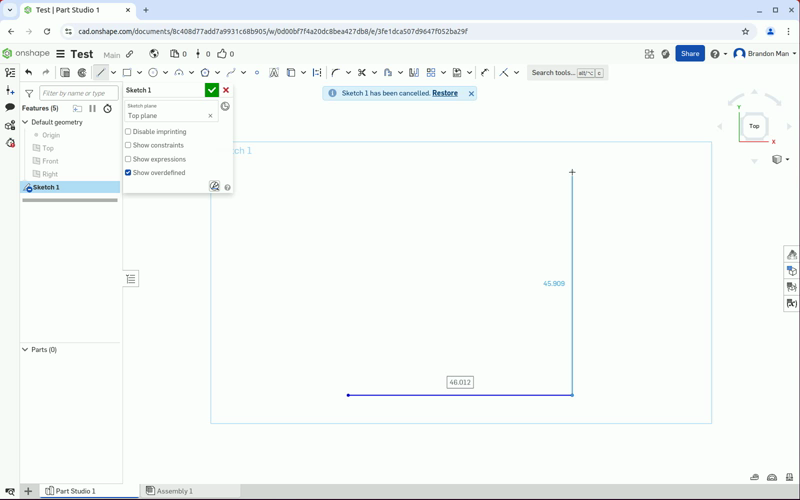
key_down(shift)
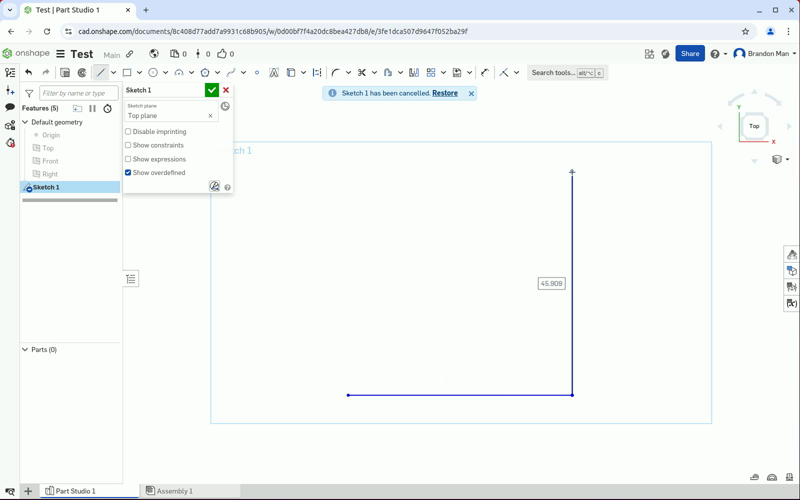
mouse_move(348, 171)
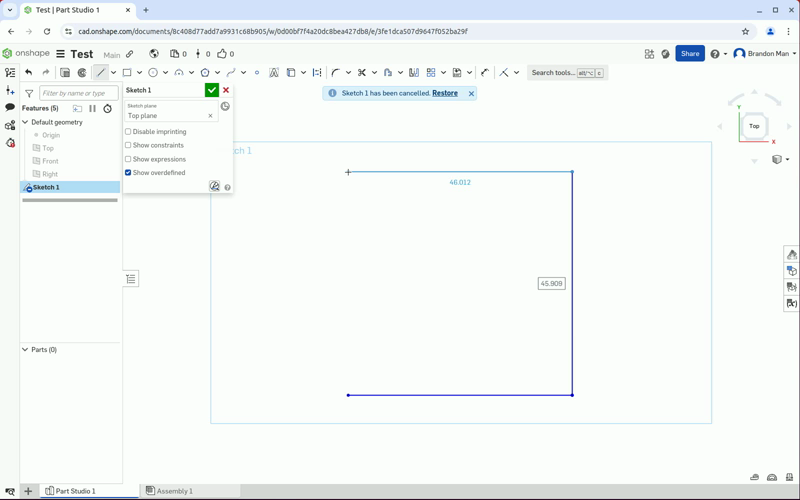
click(348, 171)
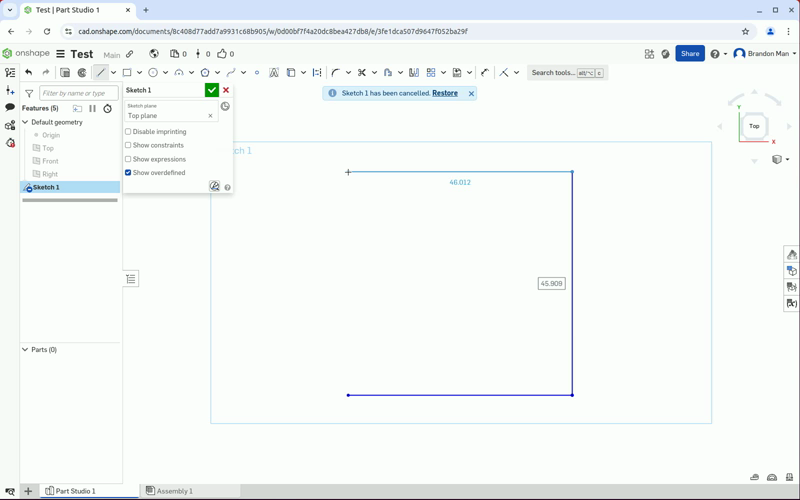
key_up(shift)
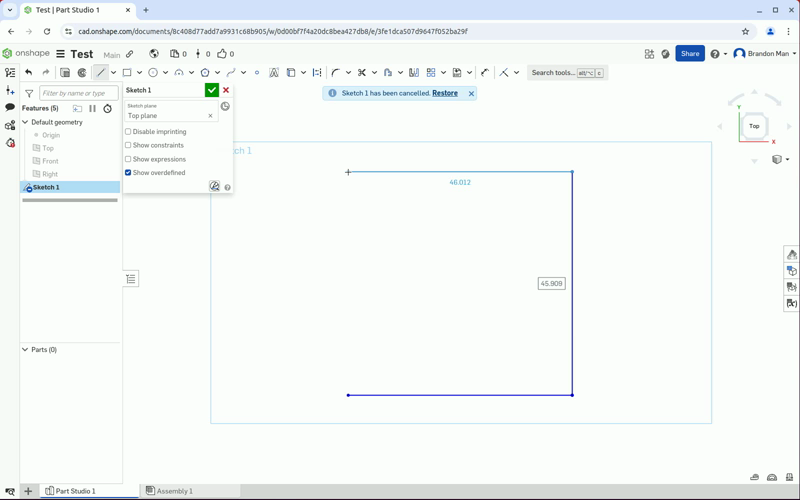
key_down(shift)
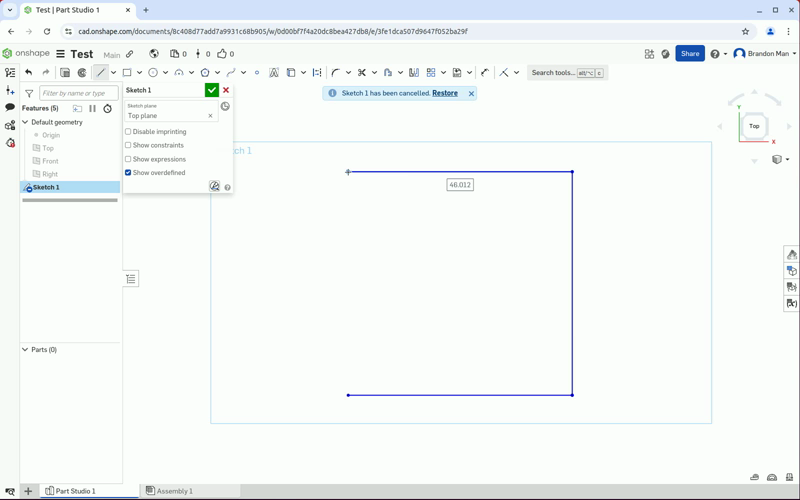
mouse_move(348, 395)
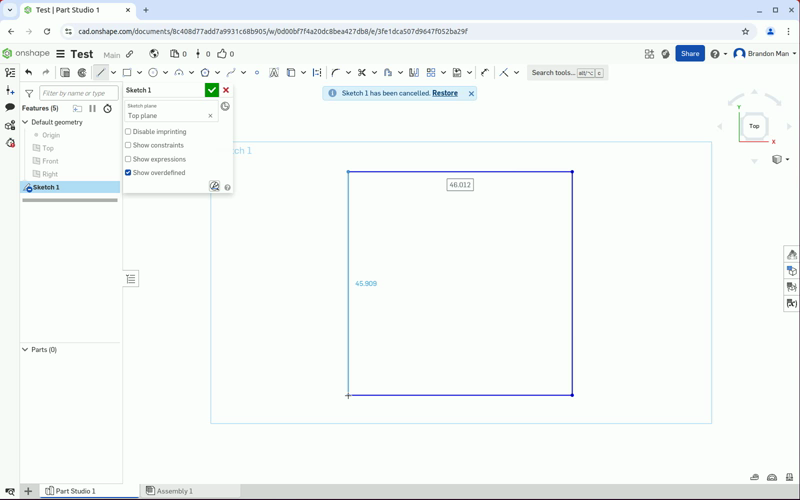
key_up(shift)
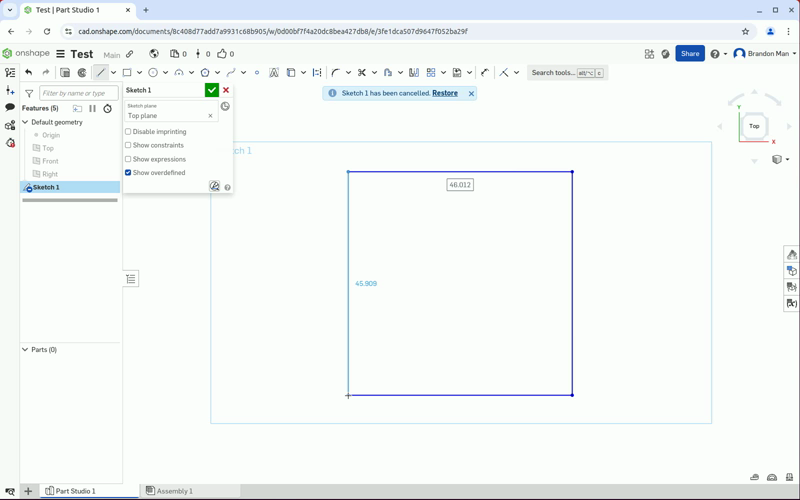
click(348, 395)
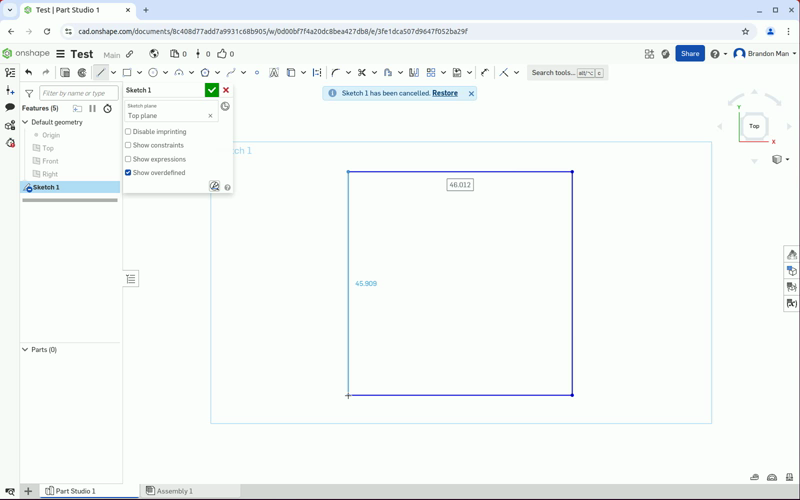
key(esc)
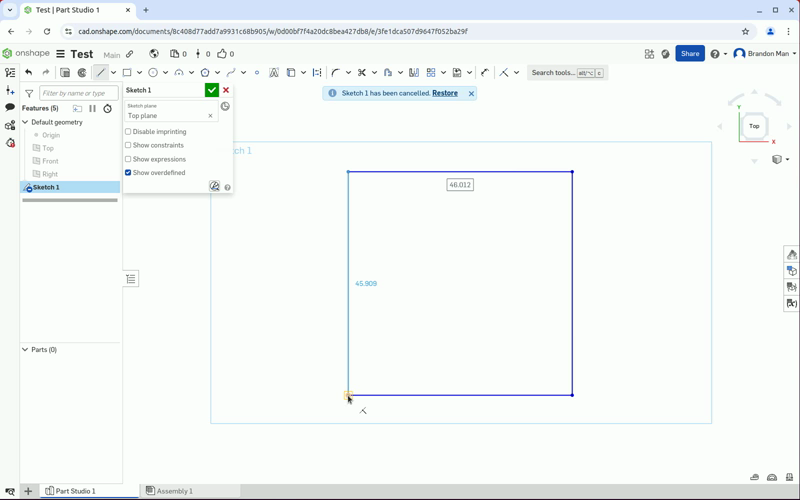
key(l)
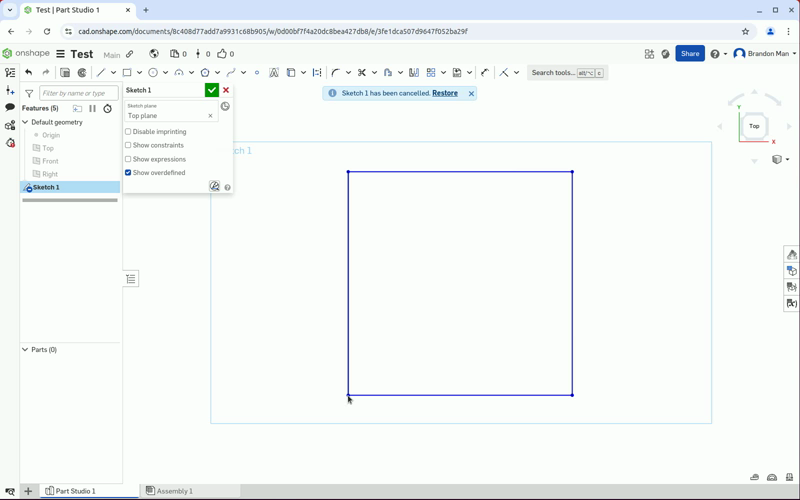
key_down(shift)
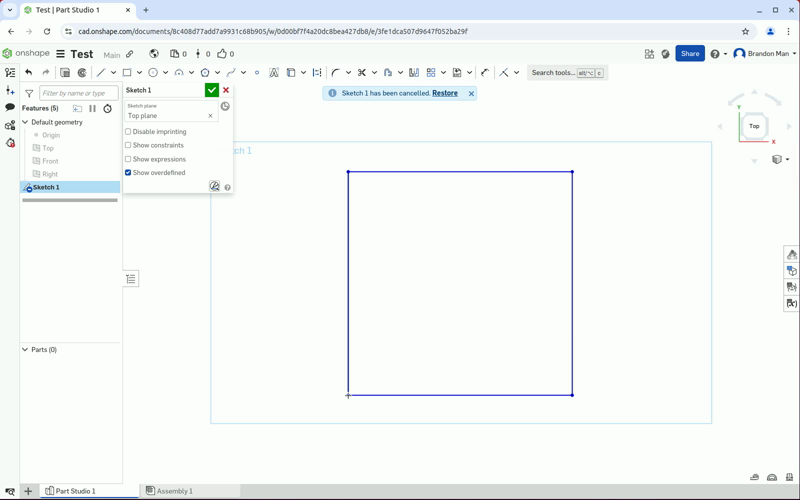
mouse_move(353, 390)
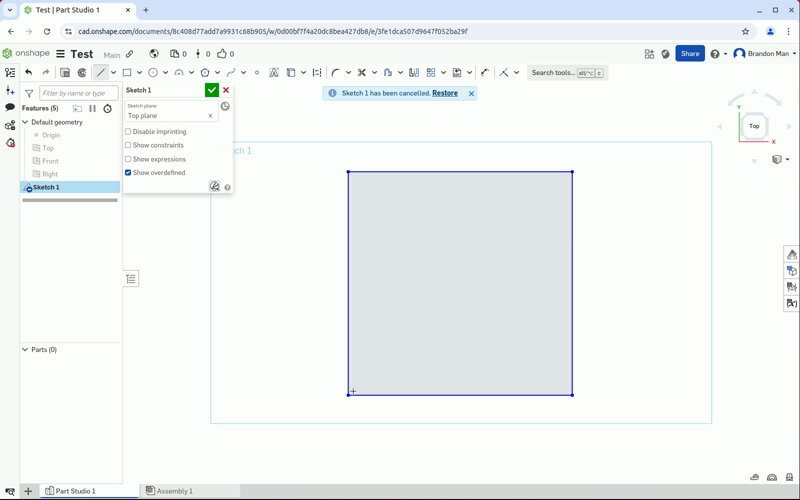
click(353, 390)
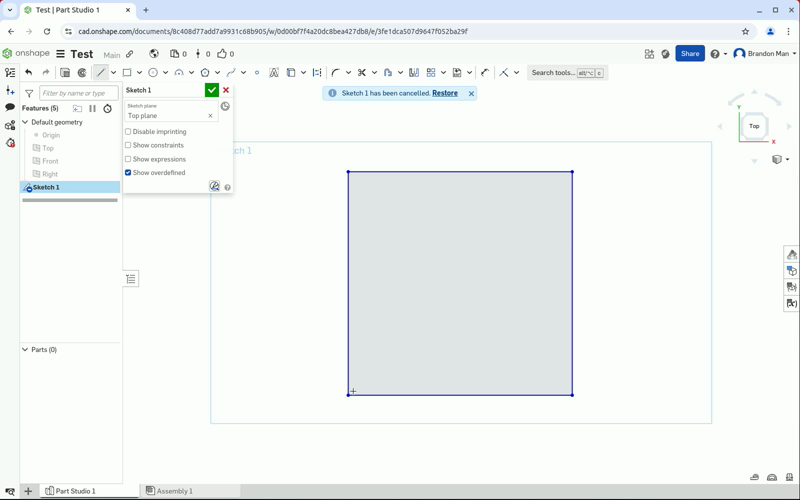
key_up(shift)
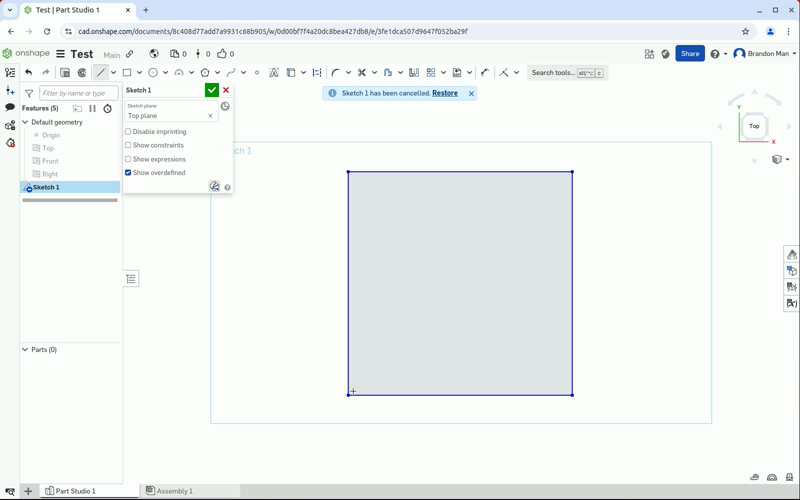
key_down(shift)
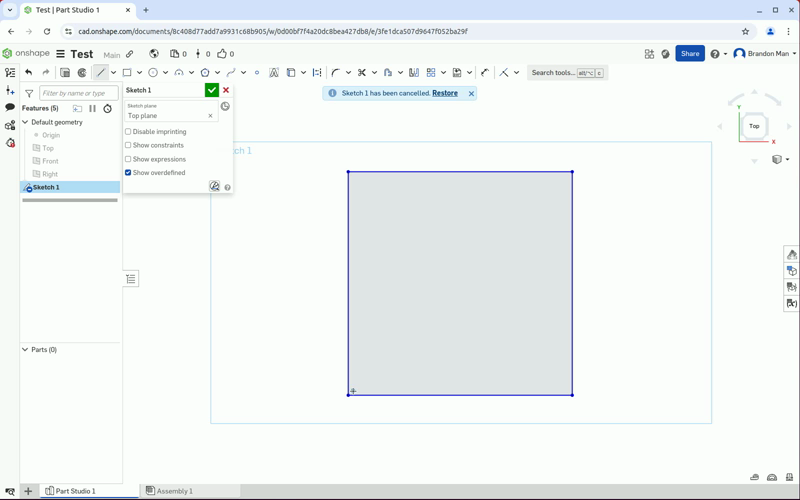
mouse_move(564, 390)
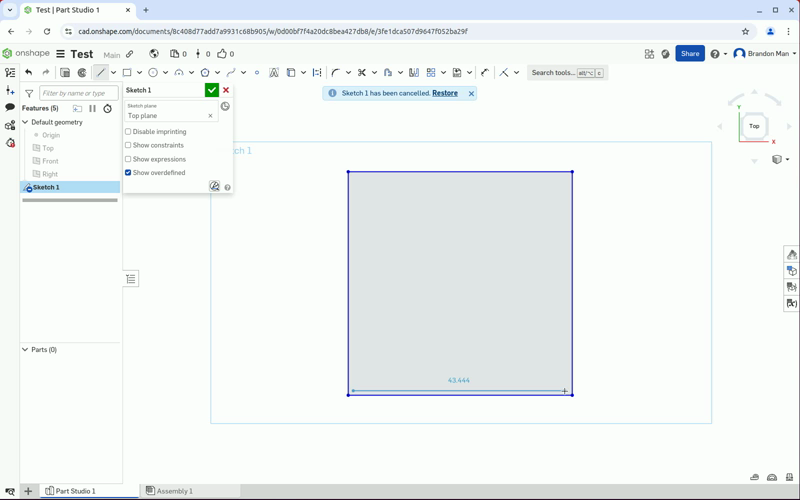
click(564, 390)
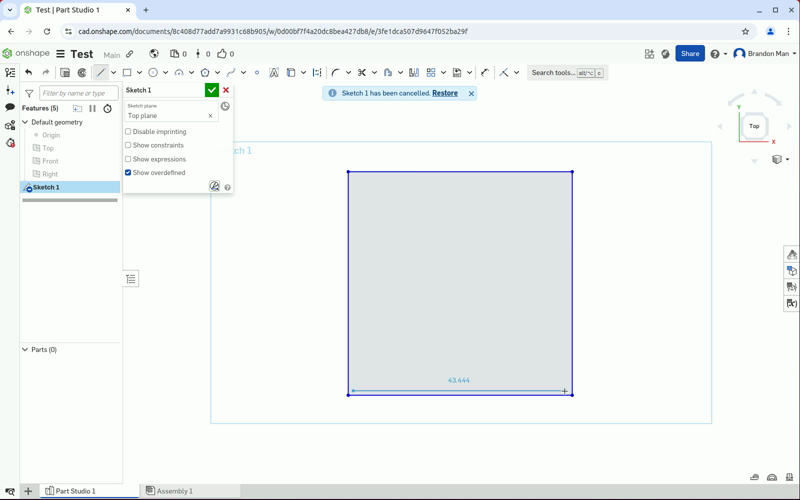
key_up(shift)
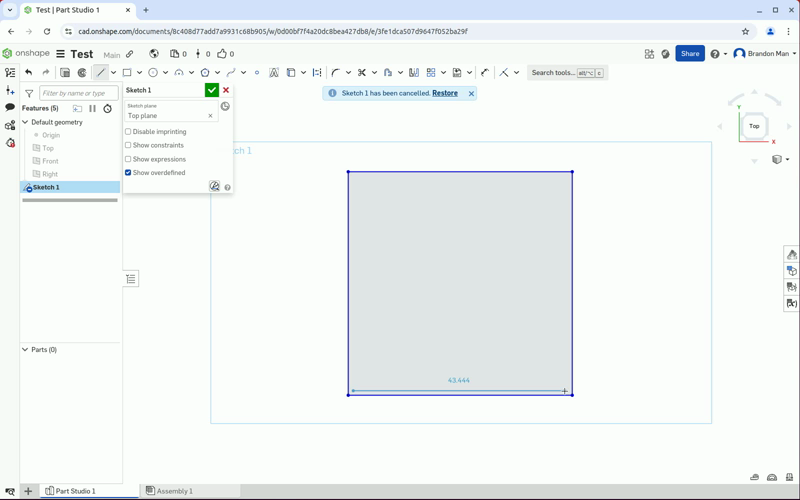
key_down(shift)
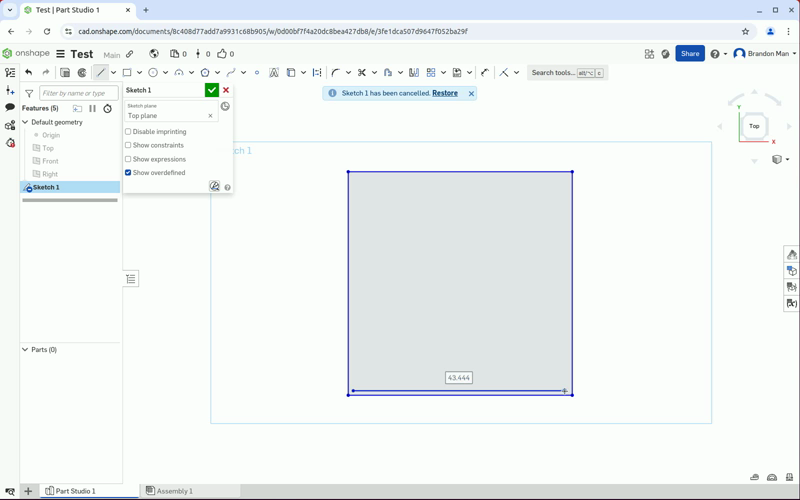
mouse_move(564, 178)
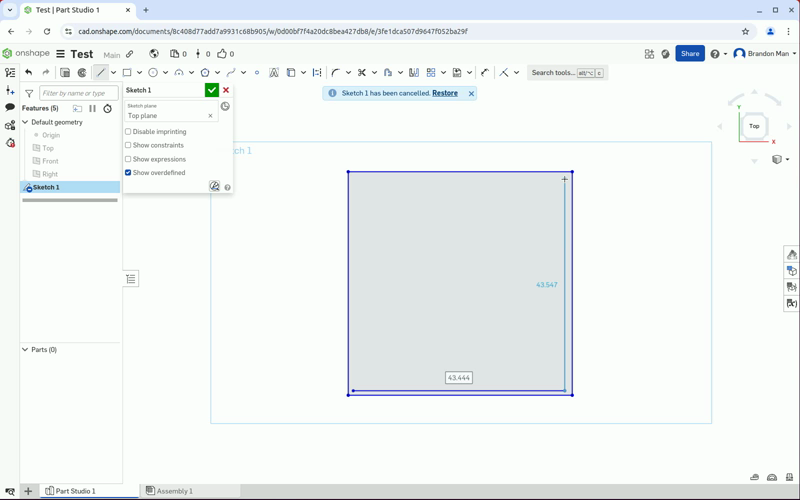
click(564, 178)
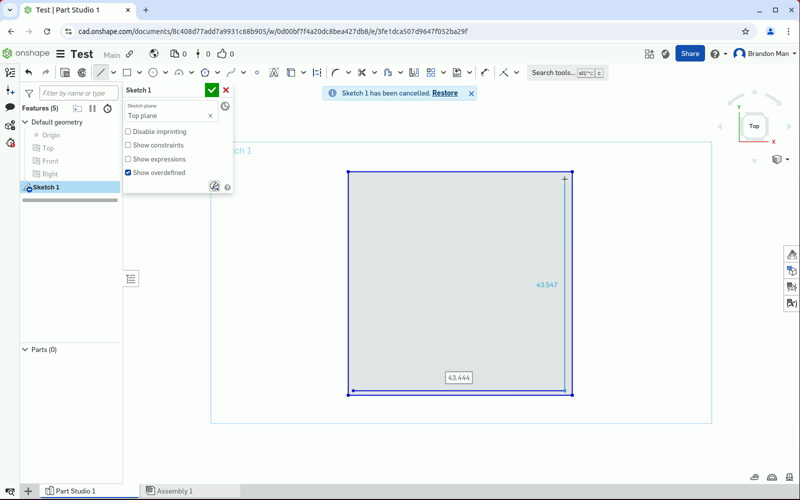
key_up(shift)
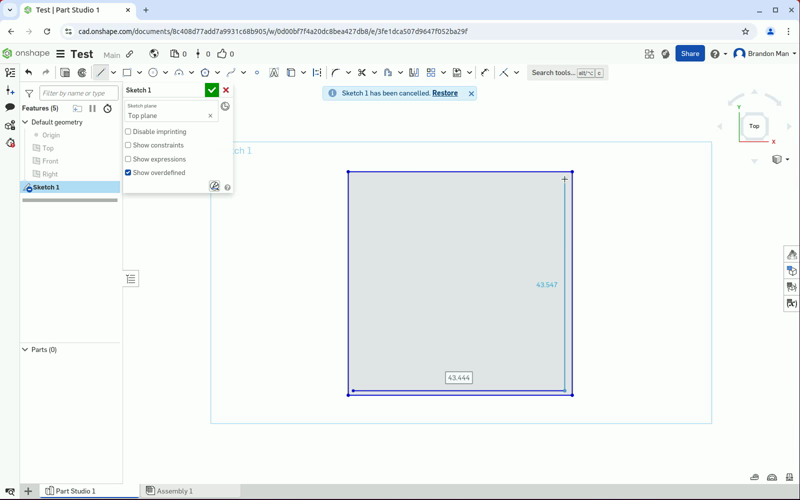
key_down(shift)
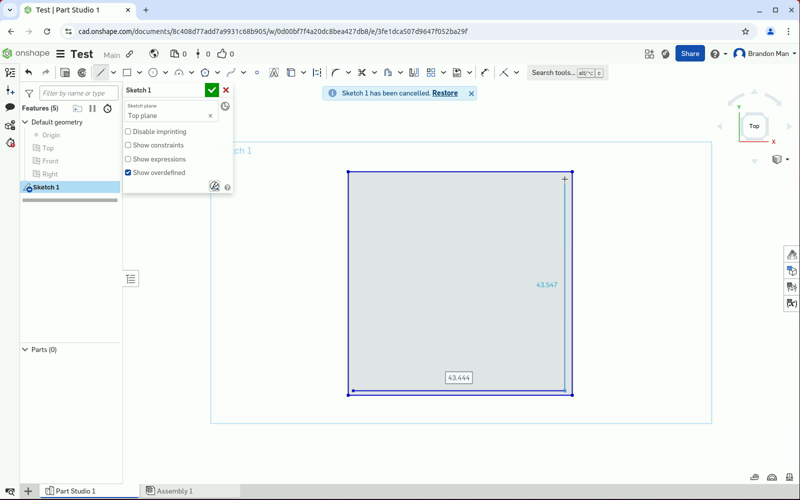
mouse_move(353, 178)
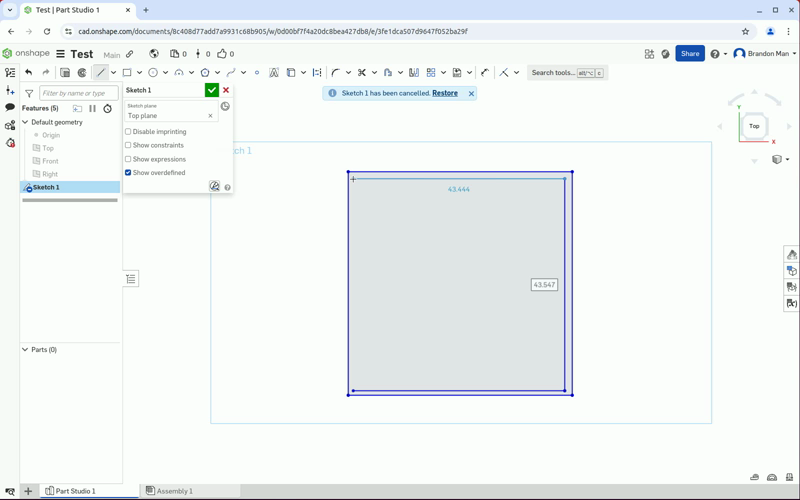
click(353, 178)
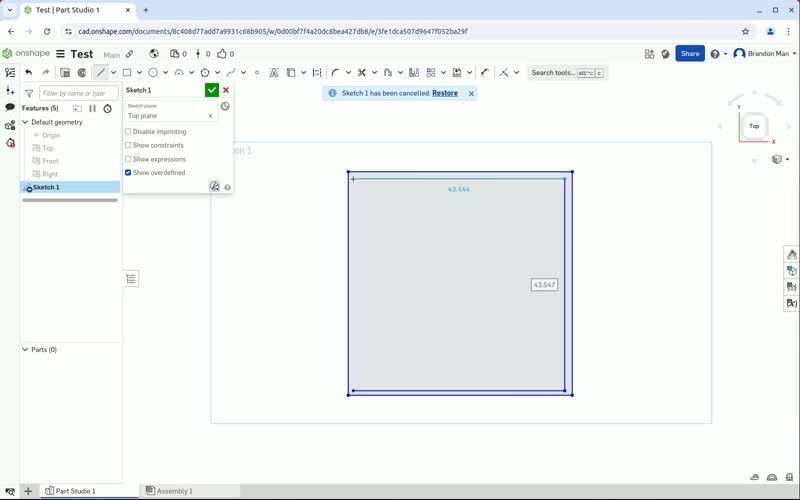
key_up(shift)
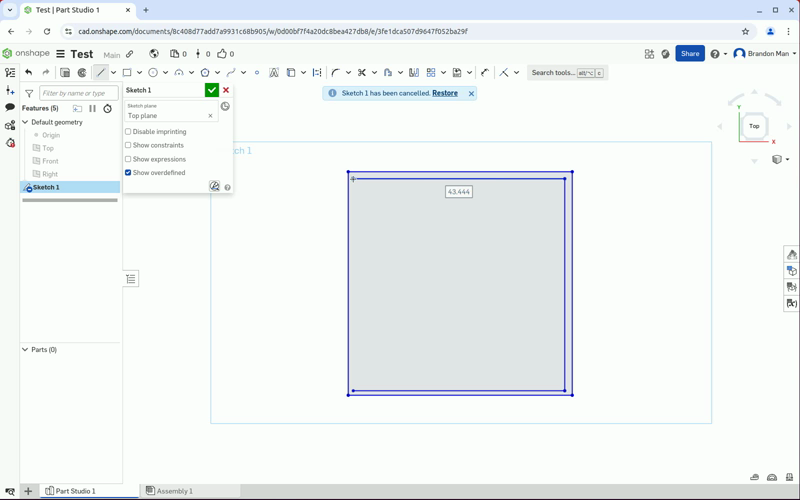
key_down(shift)
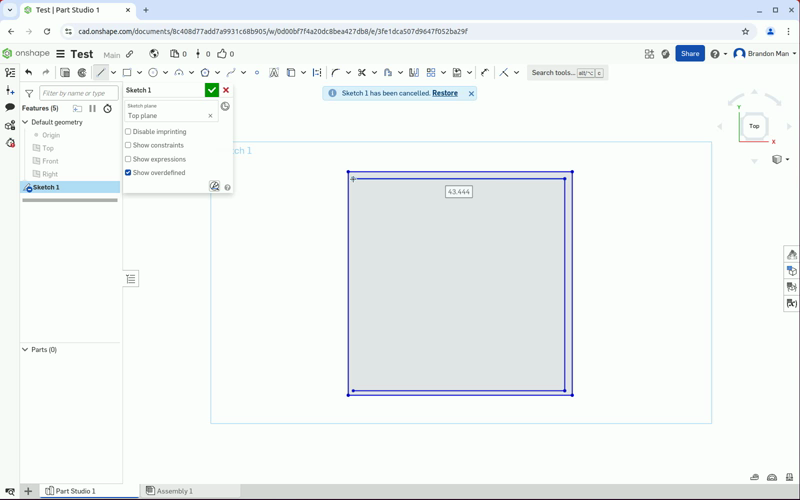
mouse_move(353, 390)
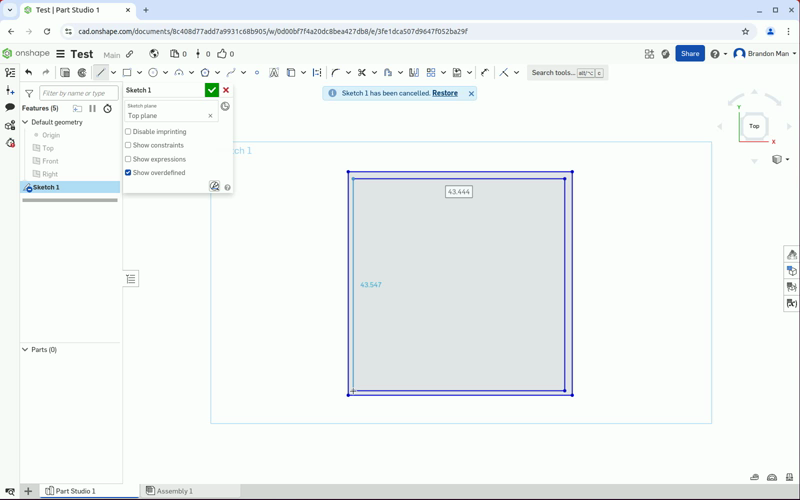
key_up(shift)
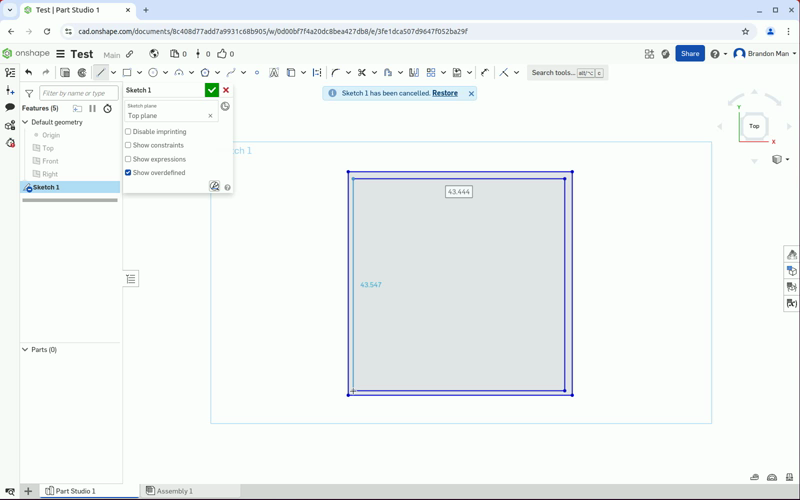
click(353, 390)
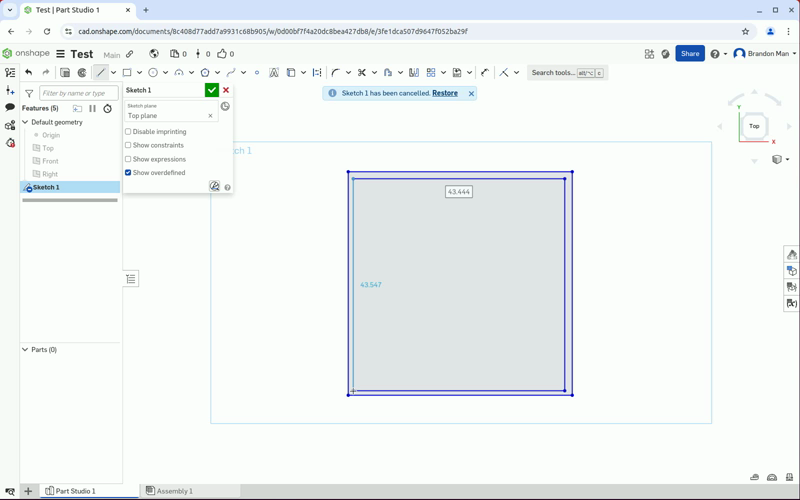
key(esc)
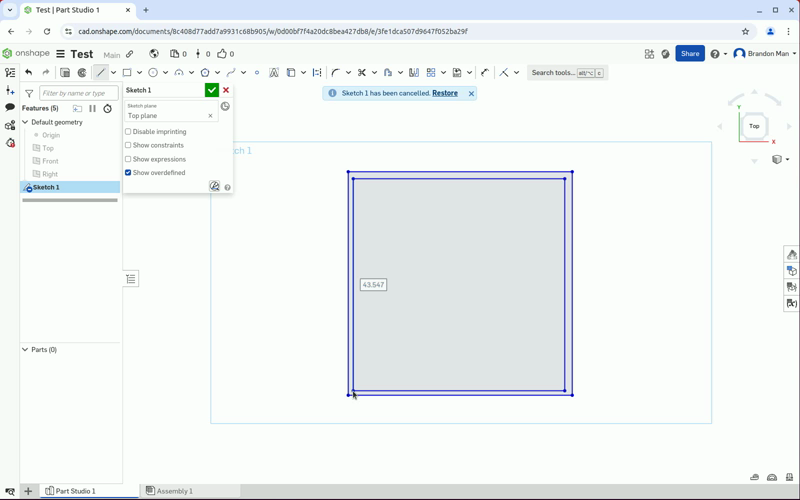
mouse_move(483, 175)
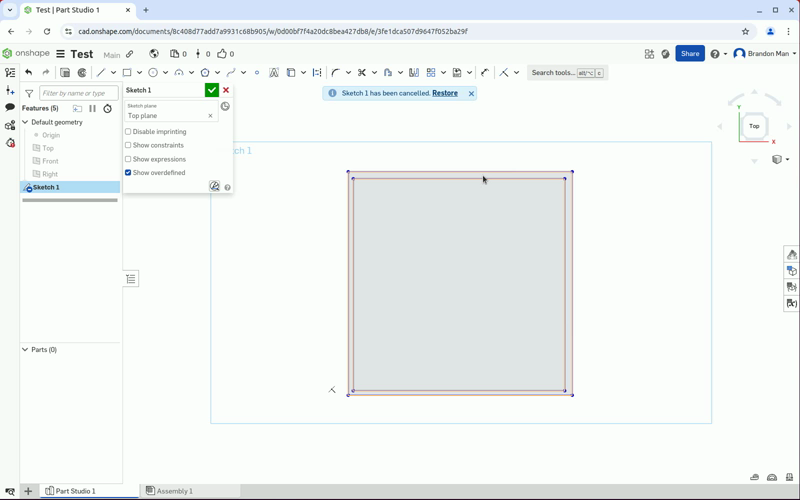
click(483, 175)
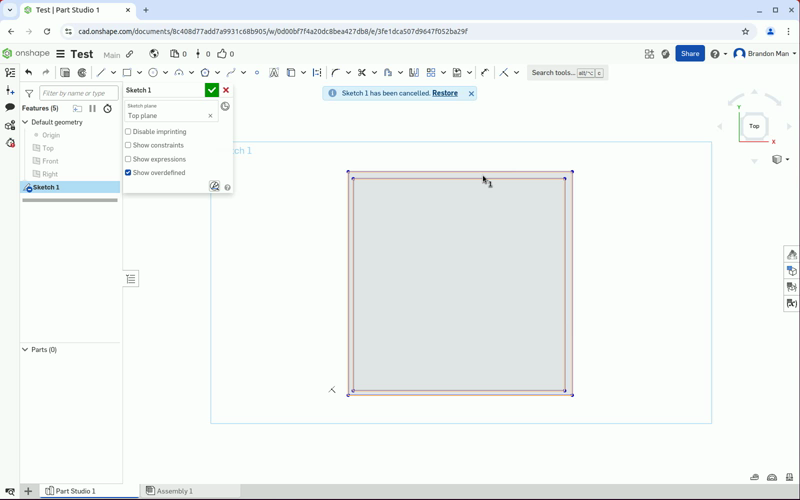
mouse_move(73, 352)
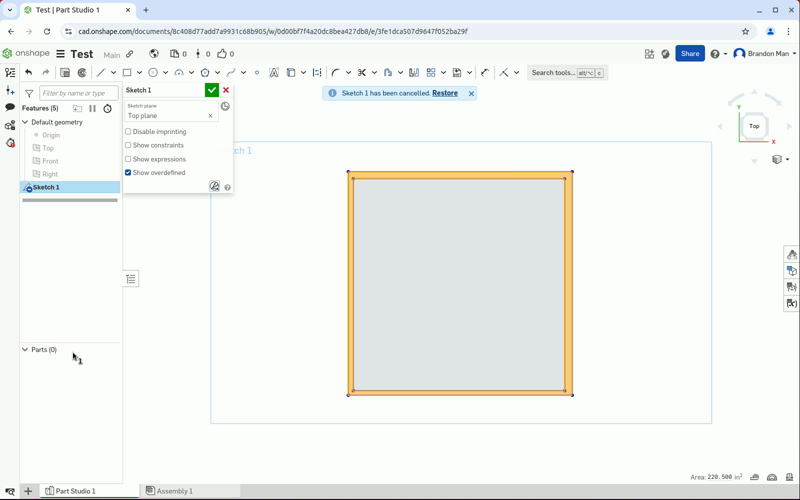
key(shift+y)
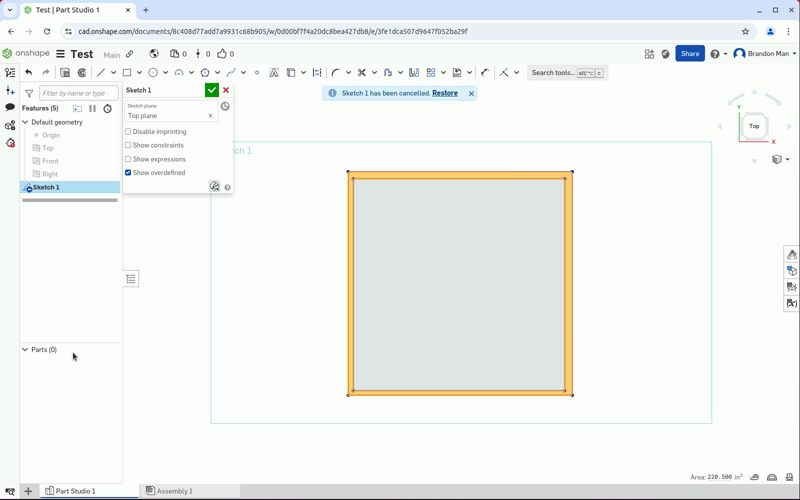
key(shift+e)
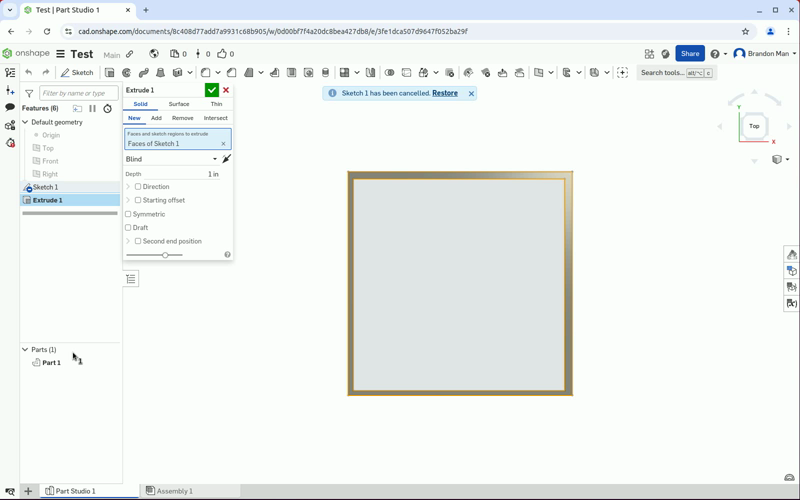
mouse_move(143, 106)
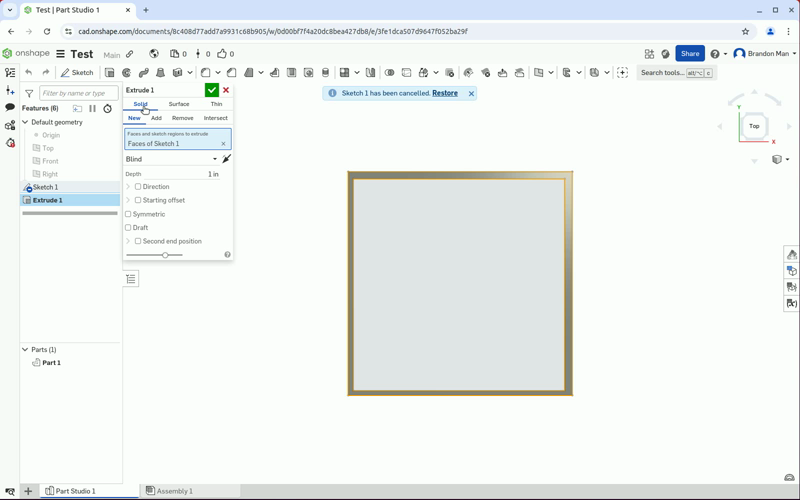
click(143, 106)
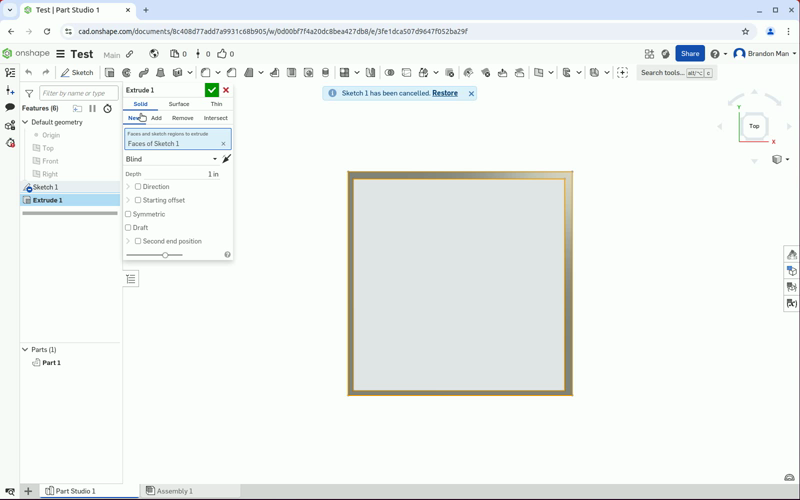
mouse_move(137, 120)
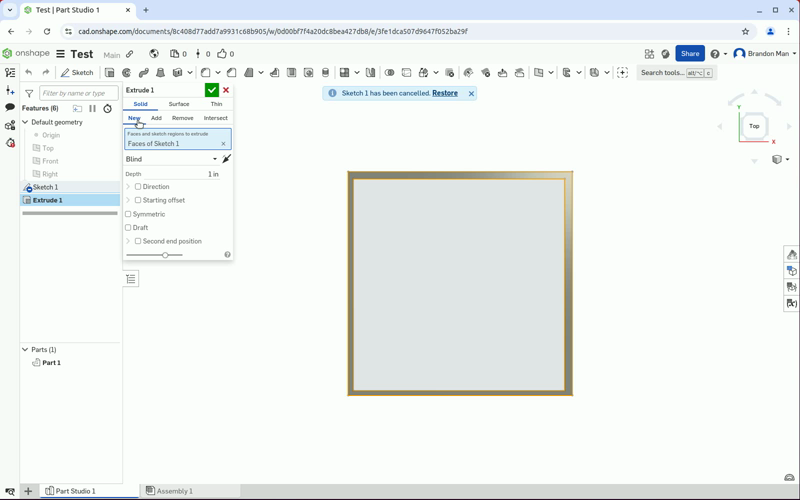
click(137, 120)
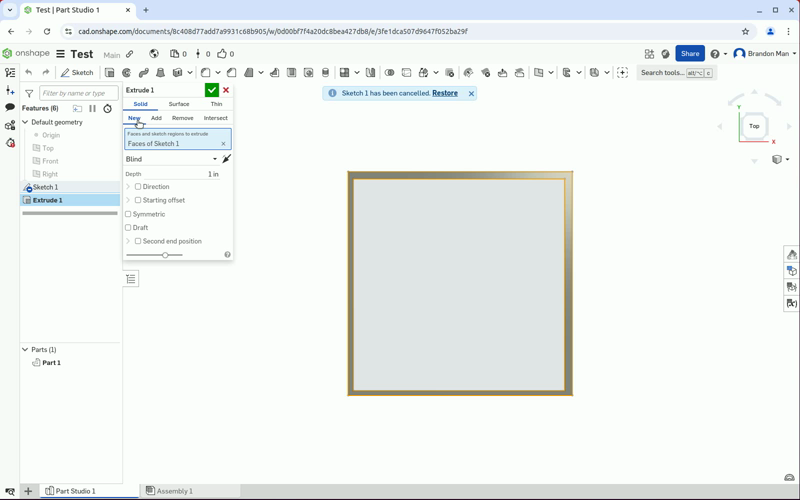
key(tab, 4)
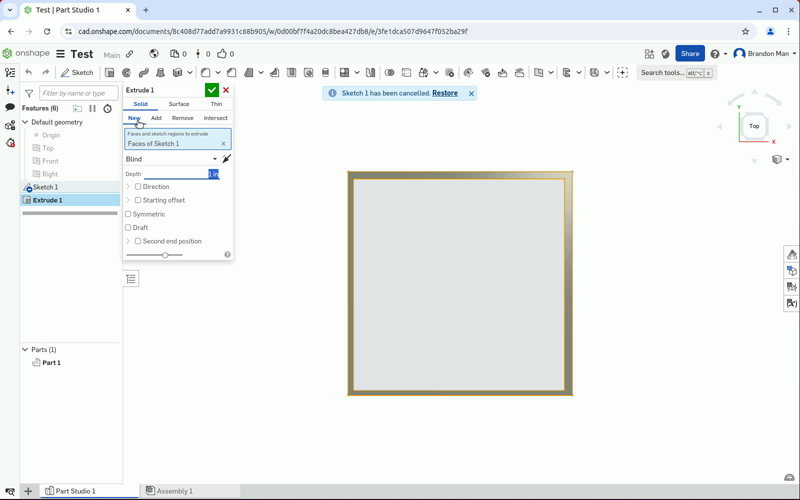
text(12.276)
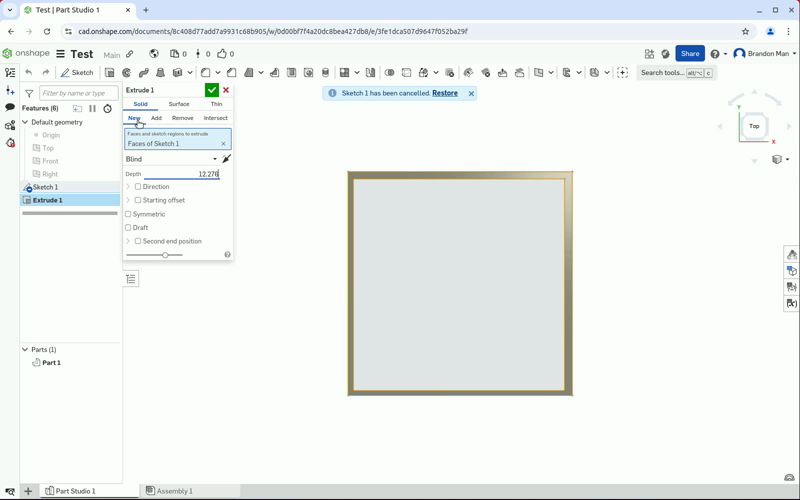
key(enter)
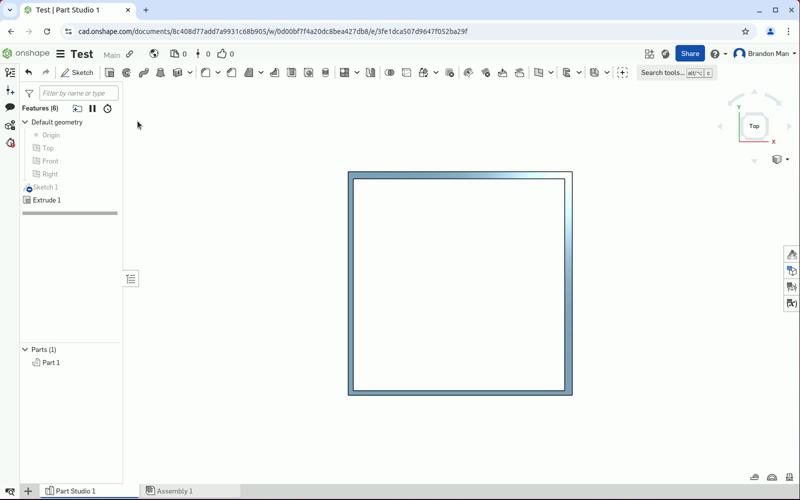
key(shift+h)
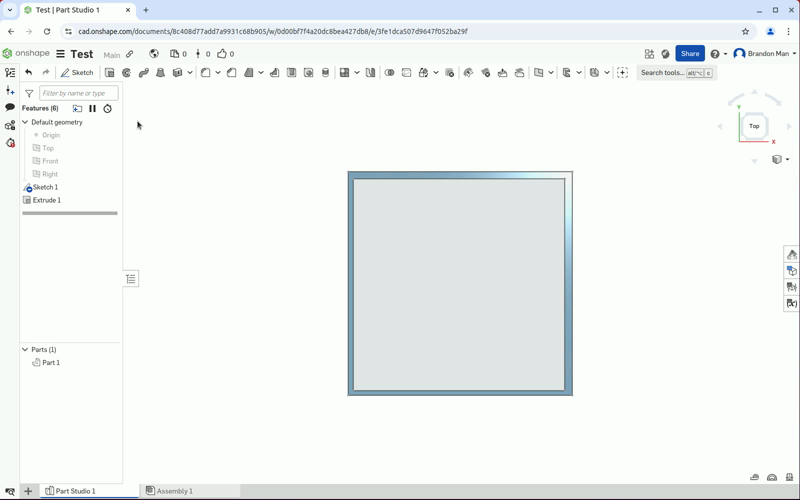
key(shift+h)
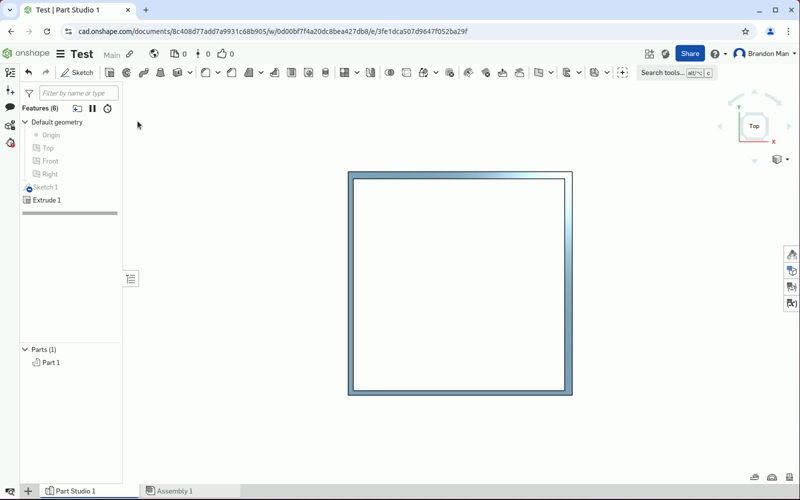
mouse_move(73, 189)
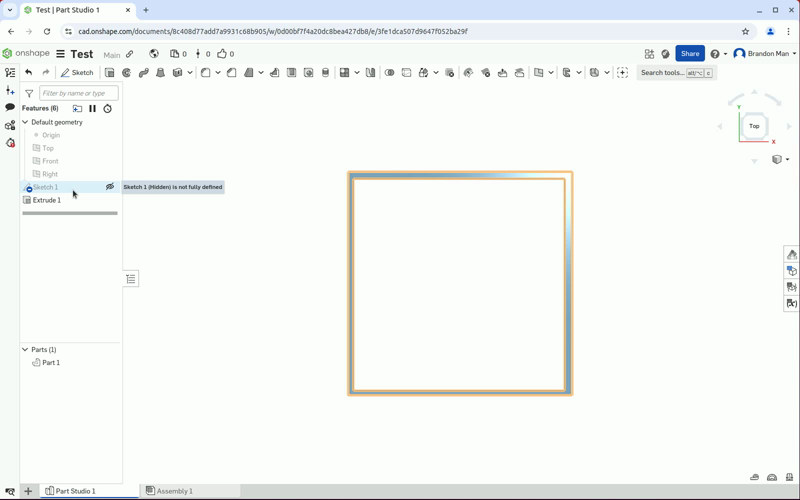
click(73, 189)
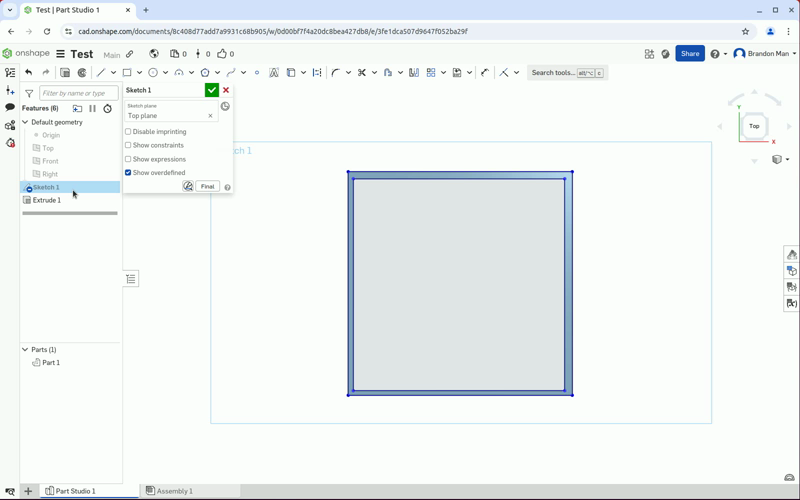
mouse_move(229, 92)
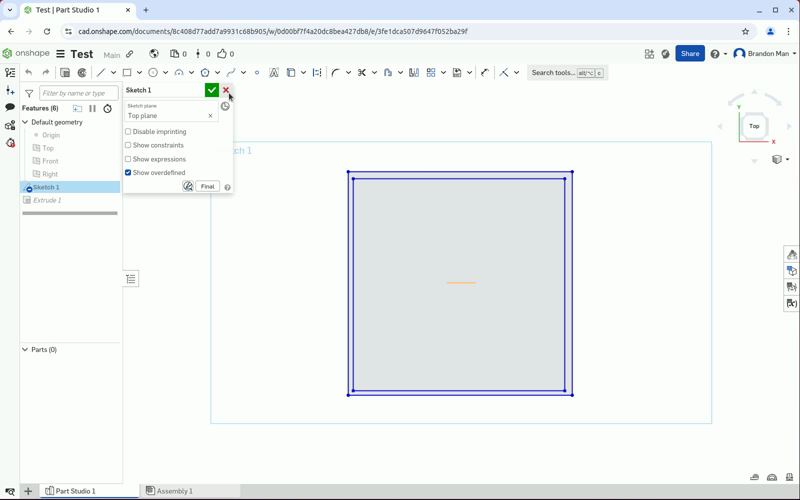
click(229, 92)
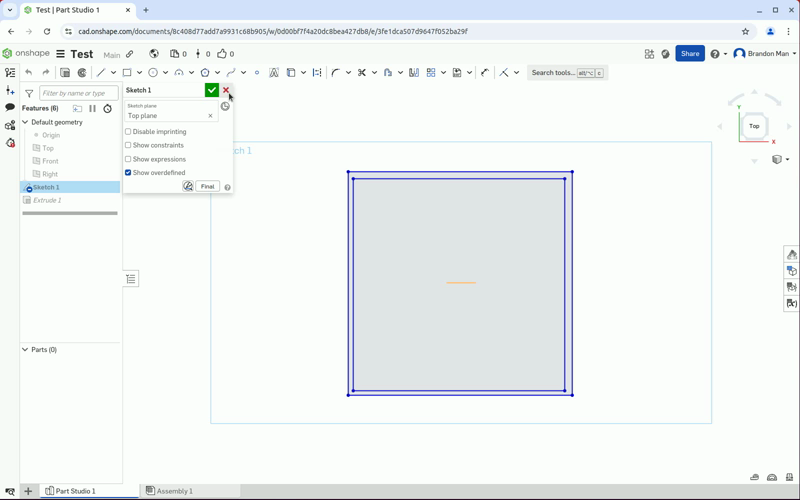
key(shift+s)
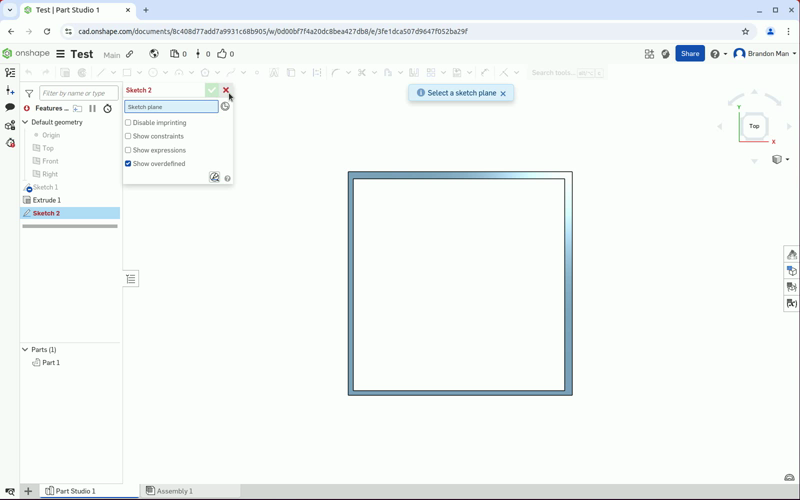
mouse_move(73, 150)
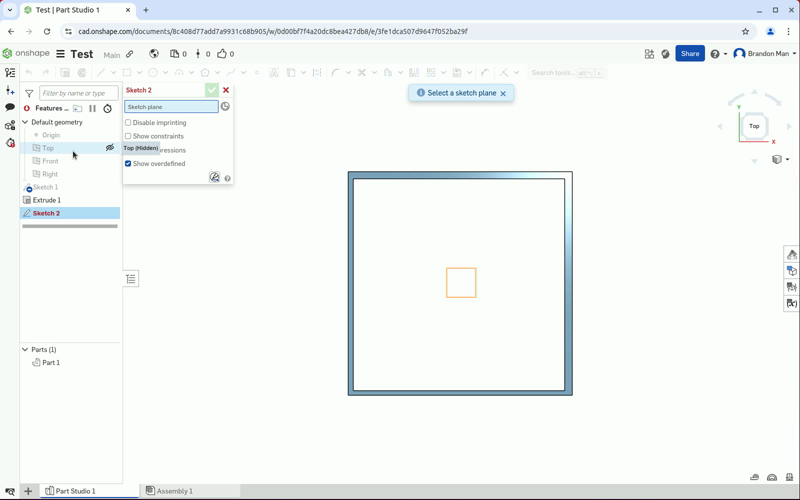
click(73, 150)
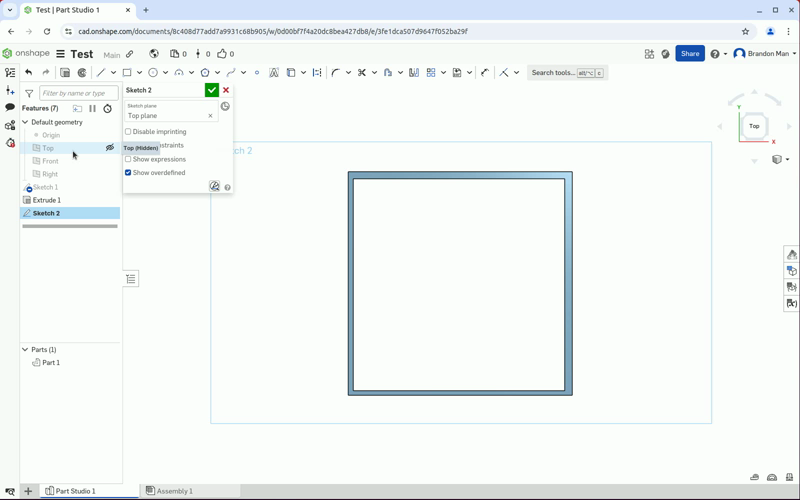
mouse_move(73, 352)
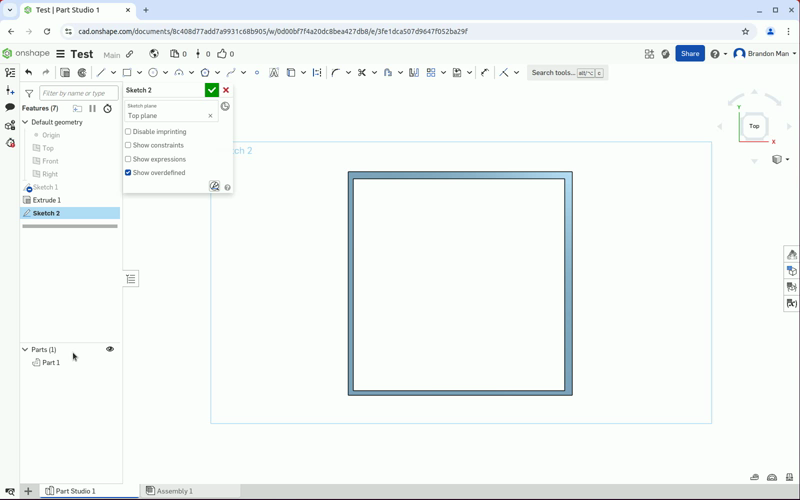
key(y)
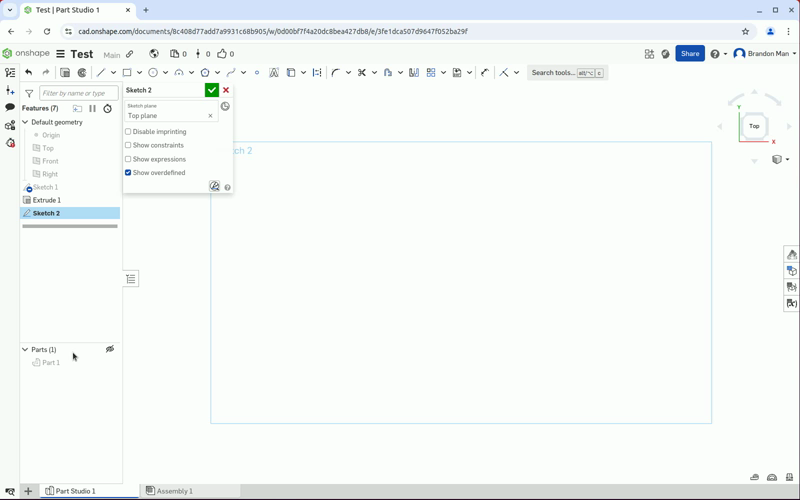
key(c)
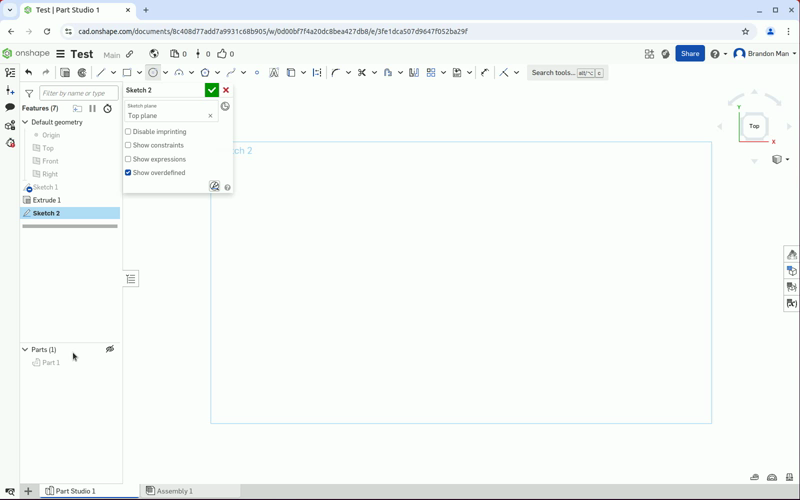
key_down(shift)
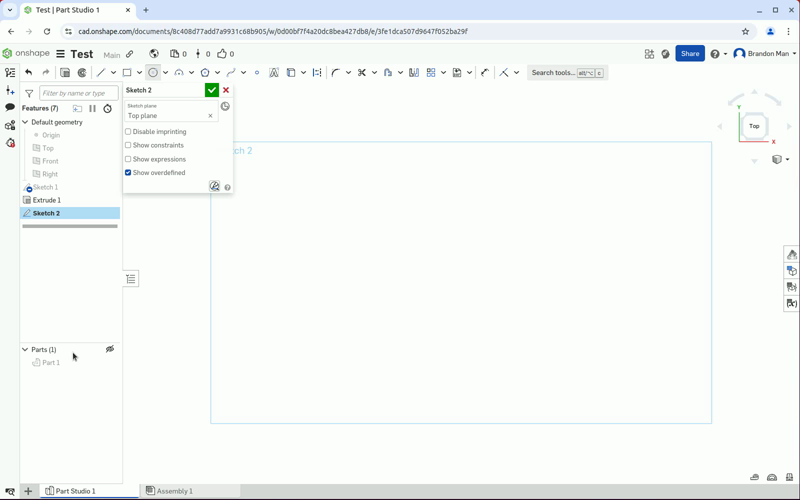
mouse_move(374, 197)
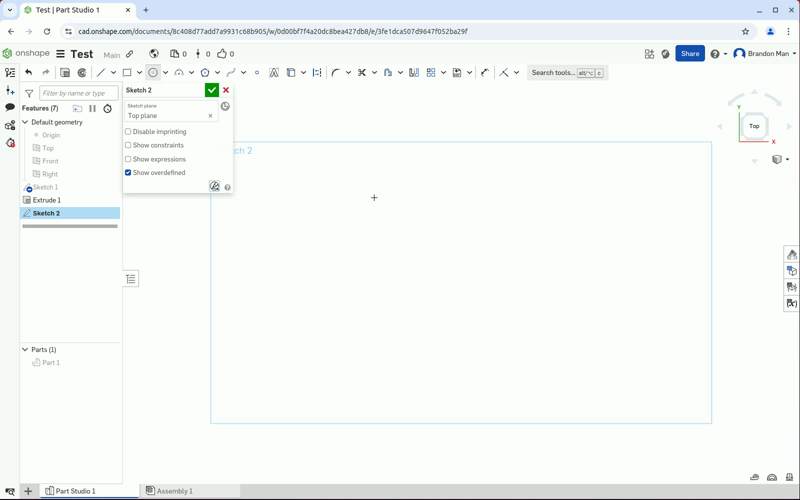
click(374, 197)
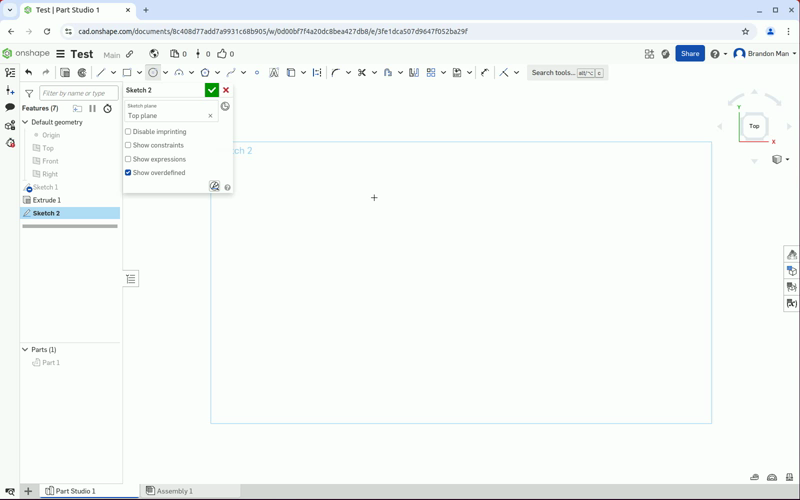
key_up(shift)
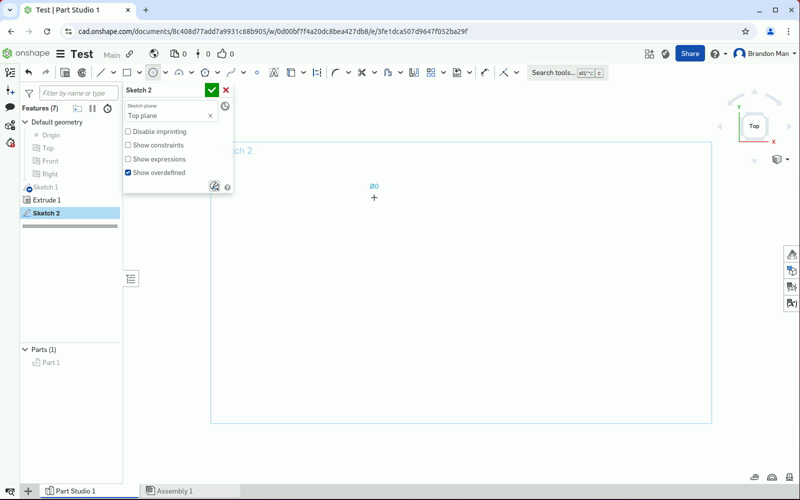
mouse_move(390, 197)
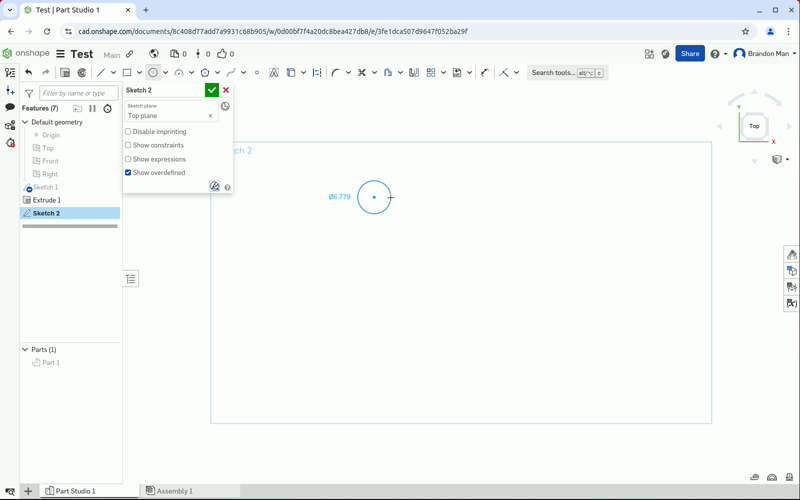
click(390, 197)
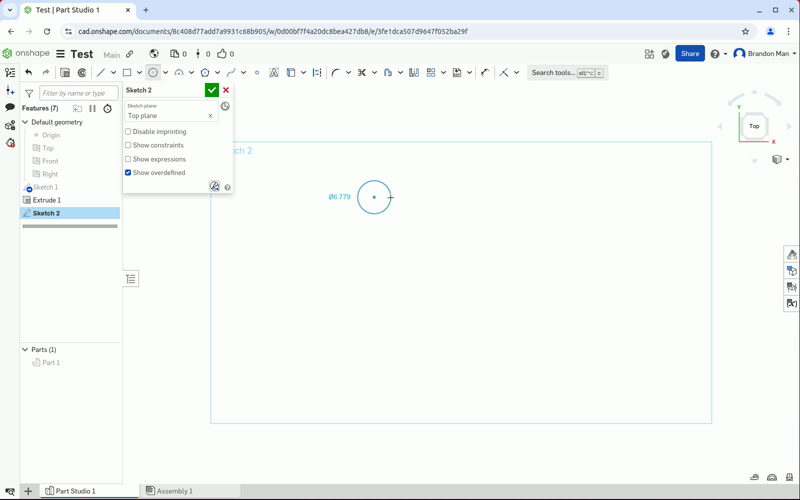
key(esc)
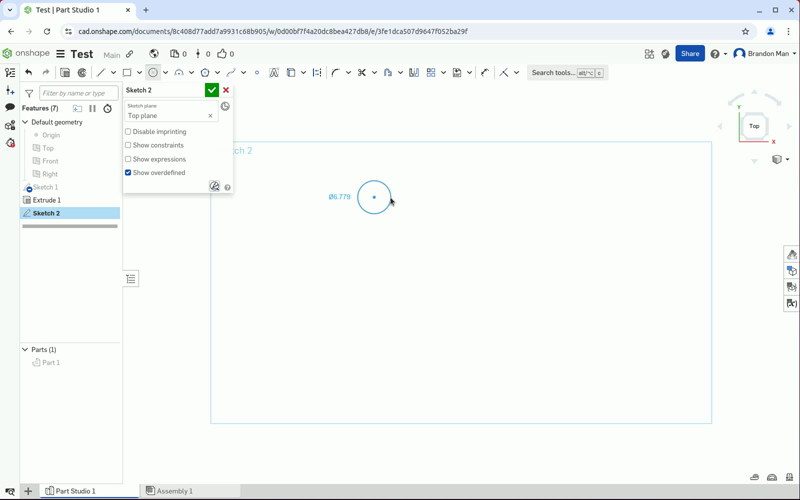
mouse_move(369, 209)
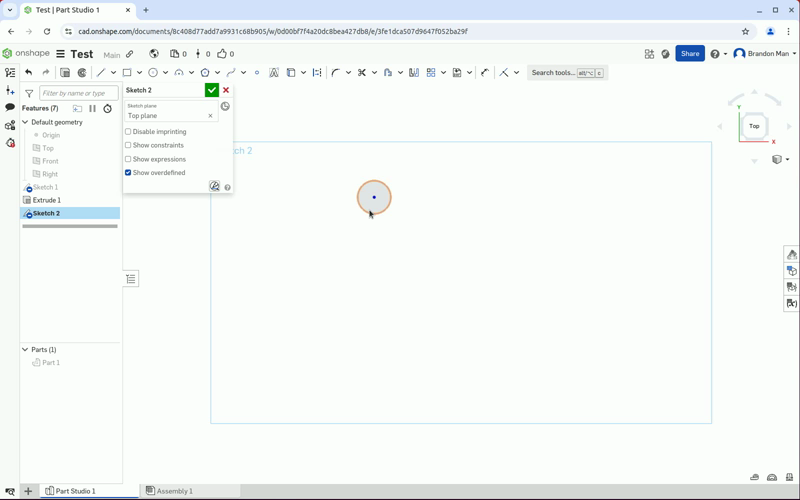
scroll(6)
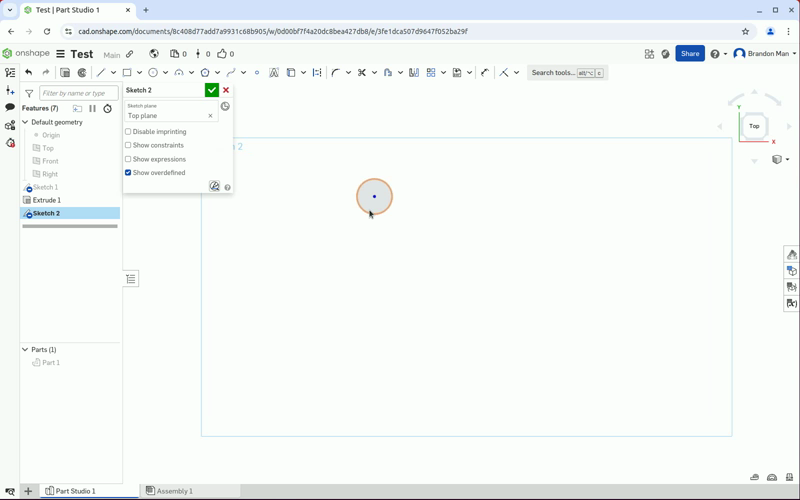
scroll(6)
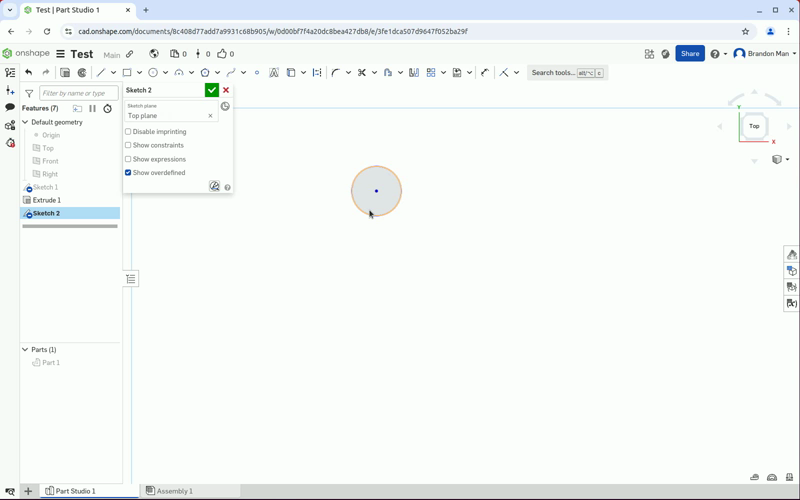
scroll(6)
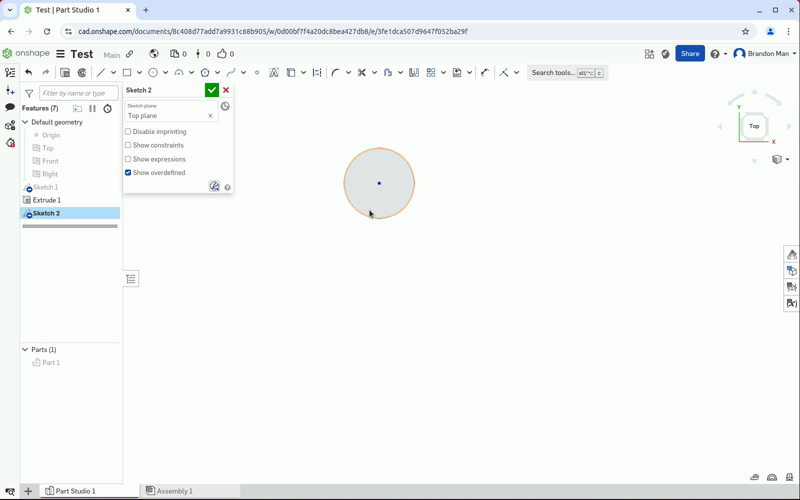
scroll(6)
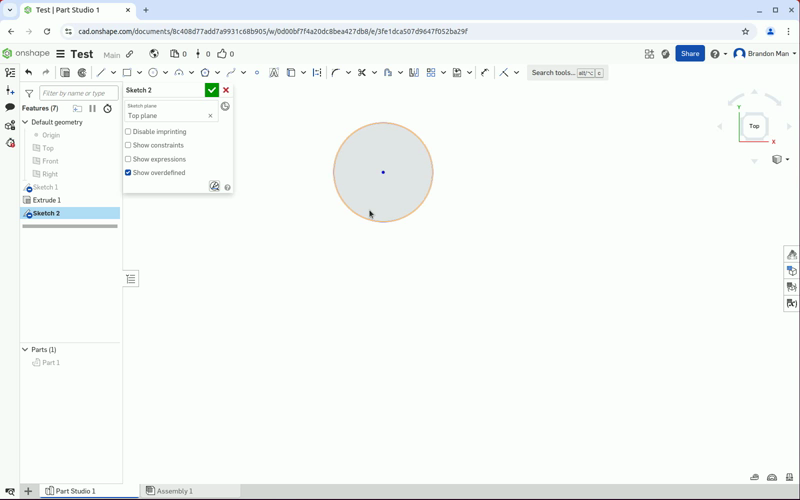
scroll(6)
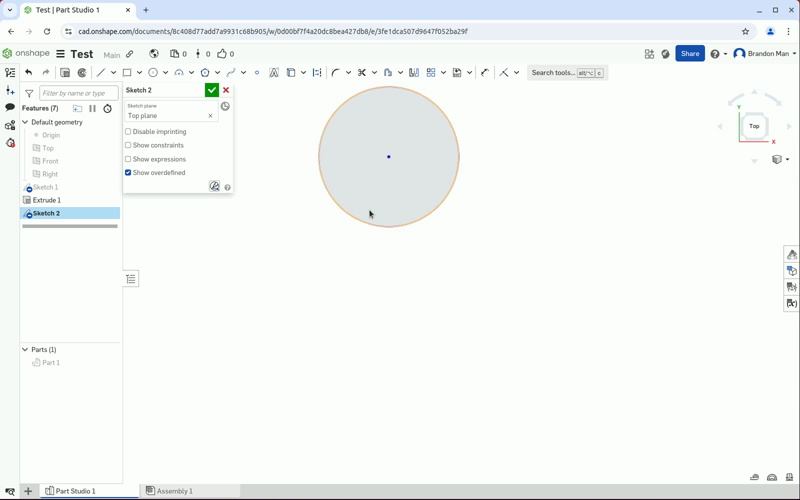
scroll(6)
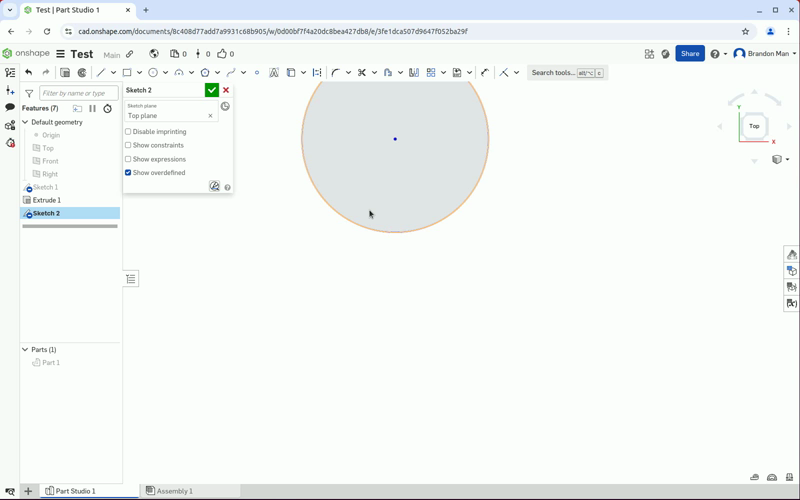
scroll(6)
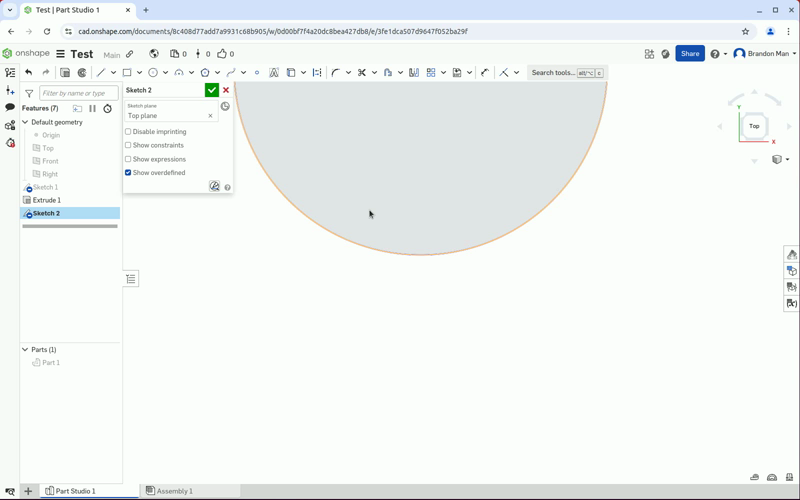
click(369, 209)
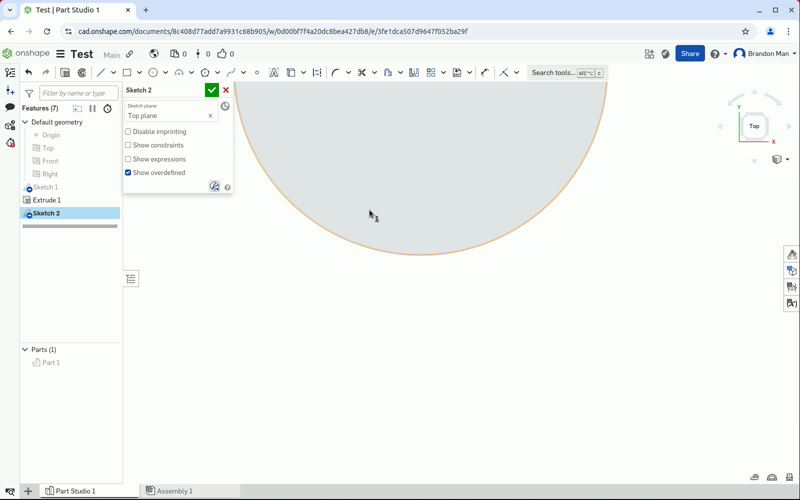
scroll(-6)
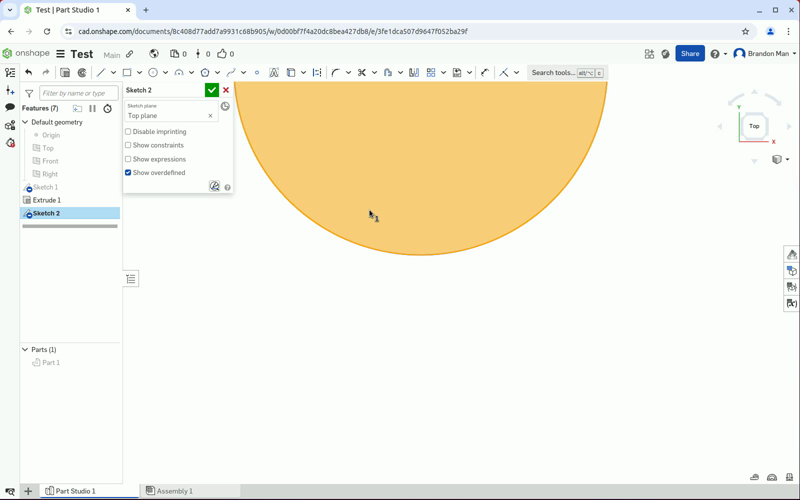
scroll(-6)
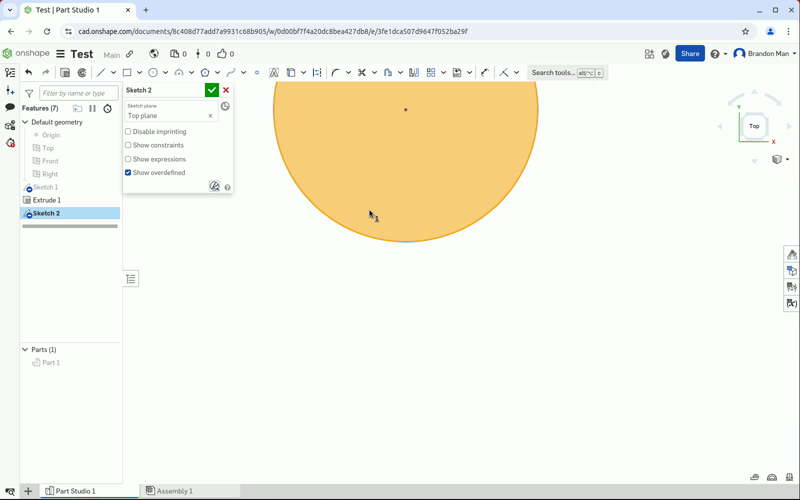
scroll(-6)
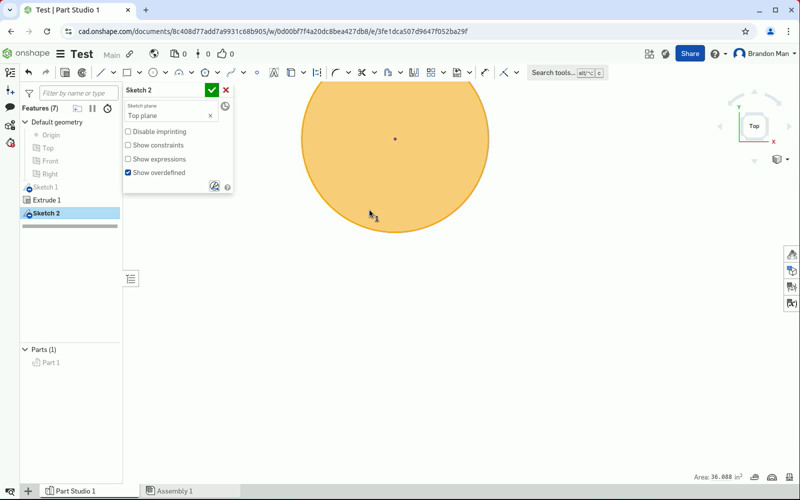
scroll(-6)
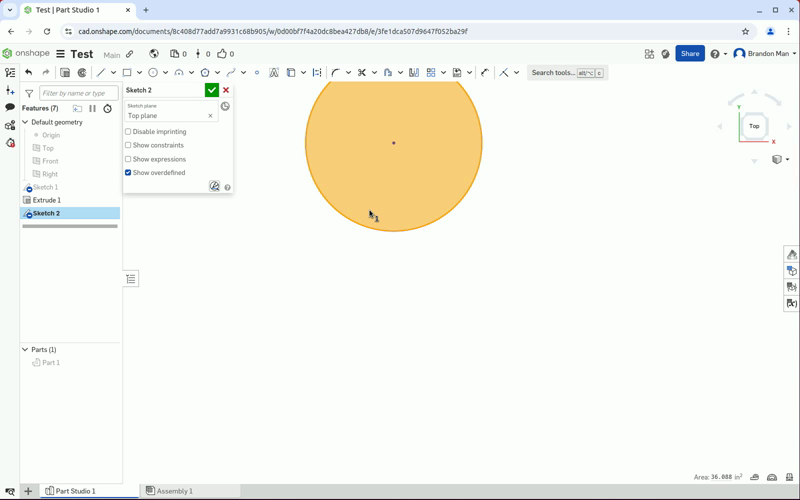
scroll(-6)
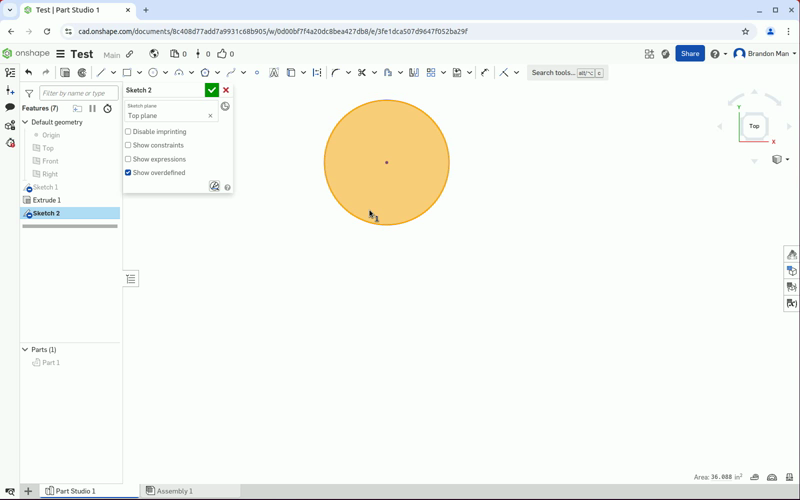
scroll(-6)
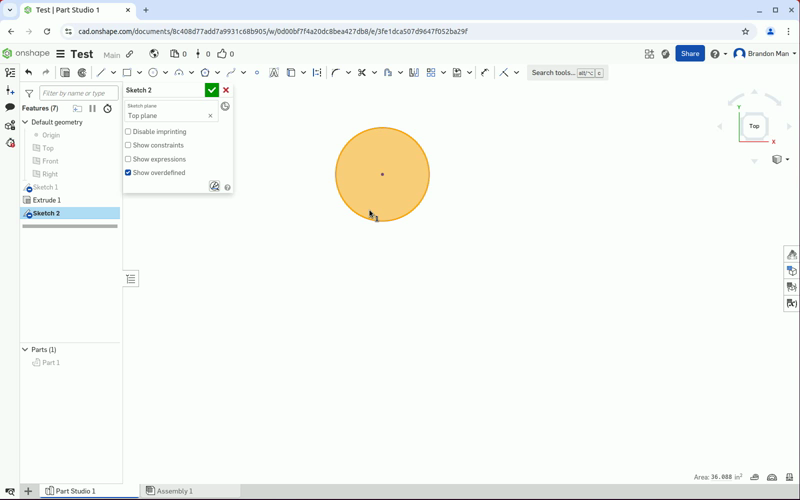
scroll(-6)
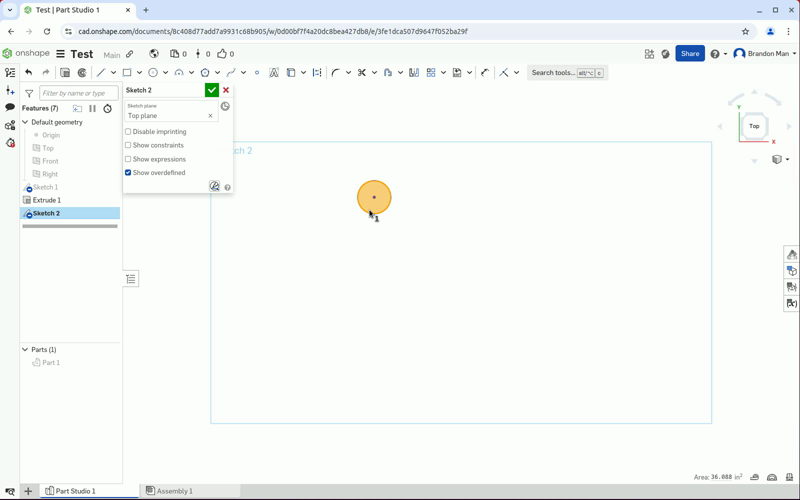
mouse_move(73, 352)
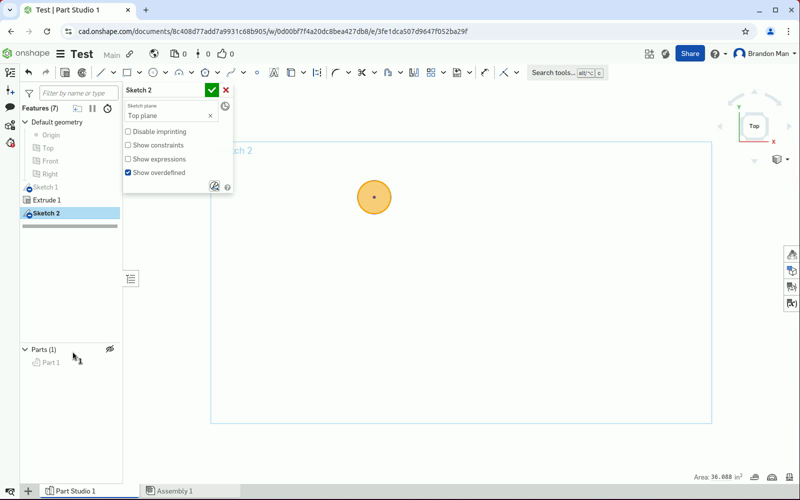
key(shift+y)
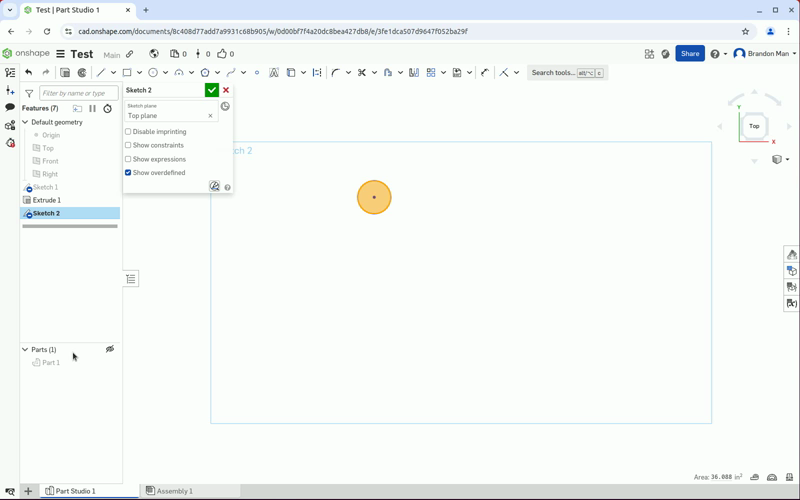
key(shift+e)
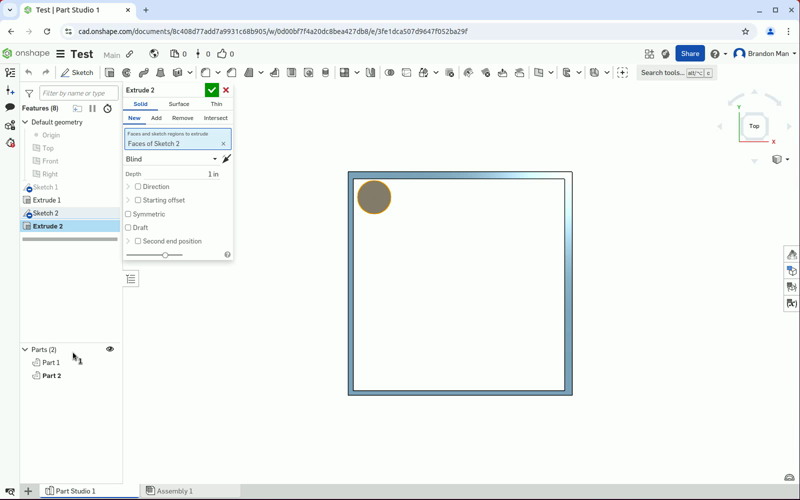
mouse_move(143, 106)
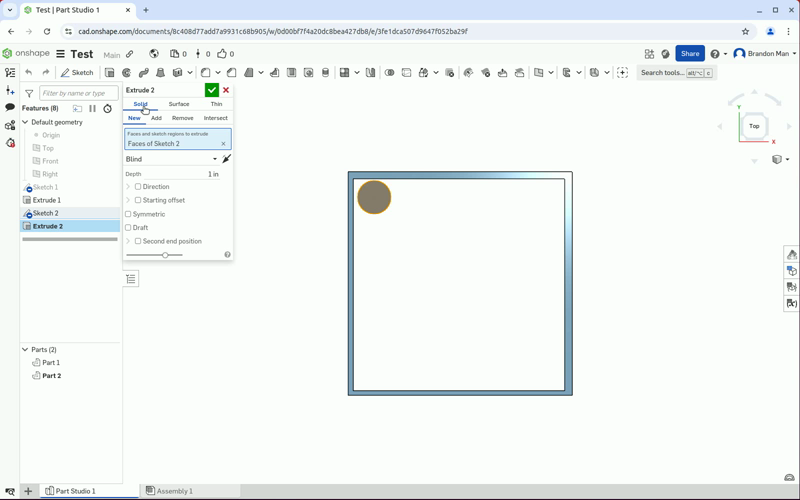
click(143, 106)
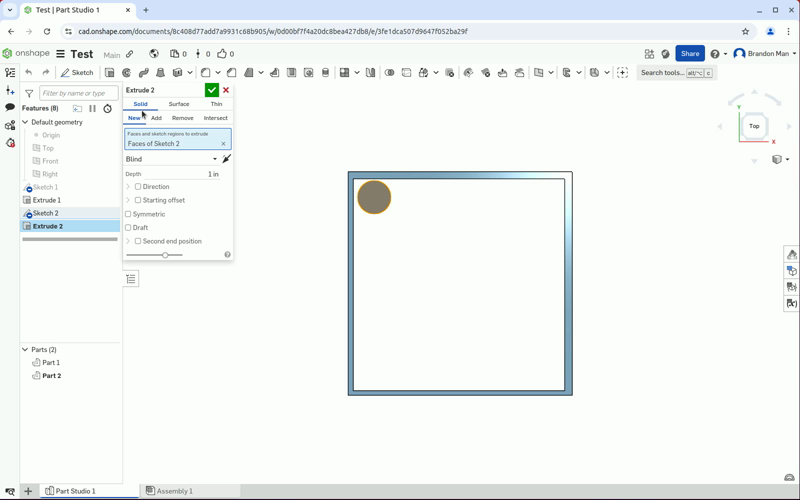
mouse_move(137, 120)
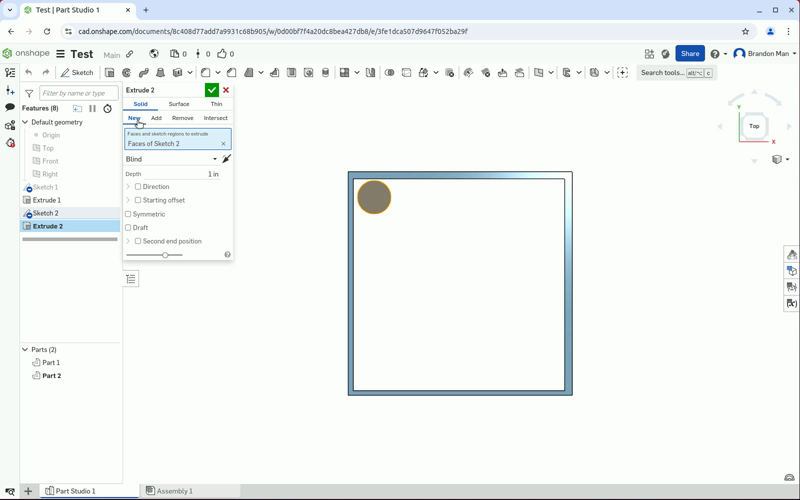
click(137, 120)
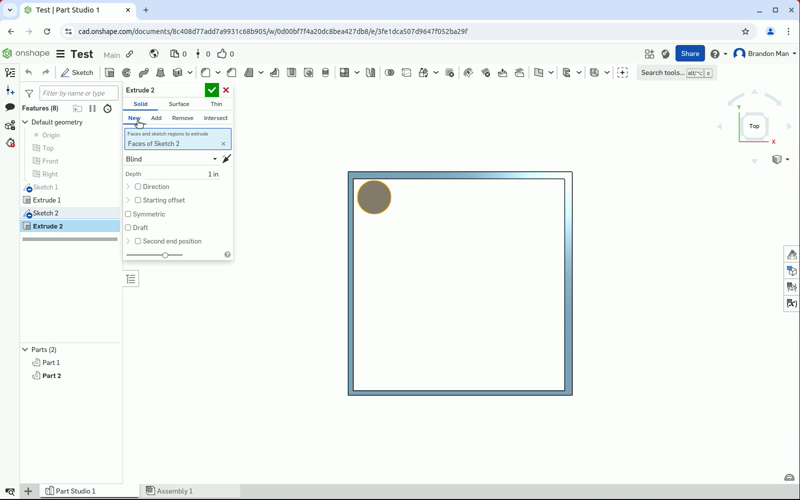
key(tab, 4)
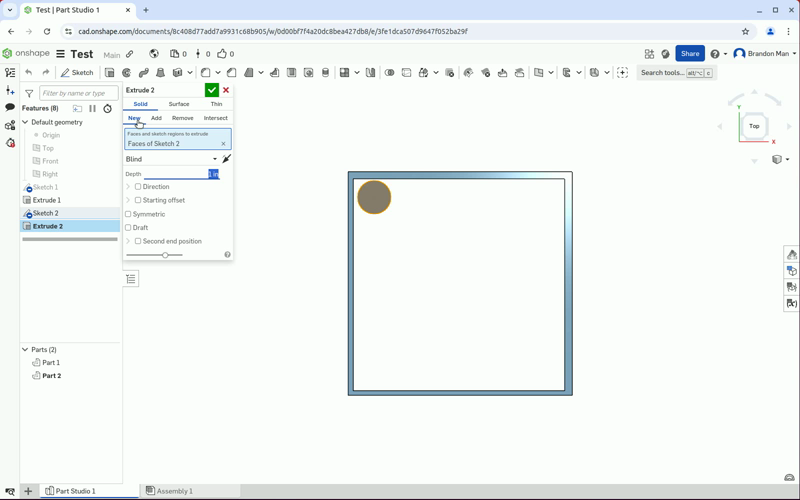
text(5.777)
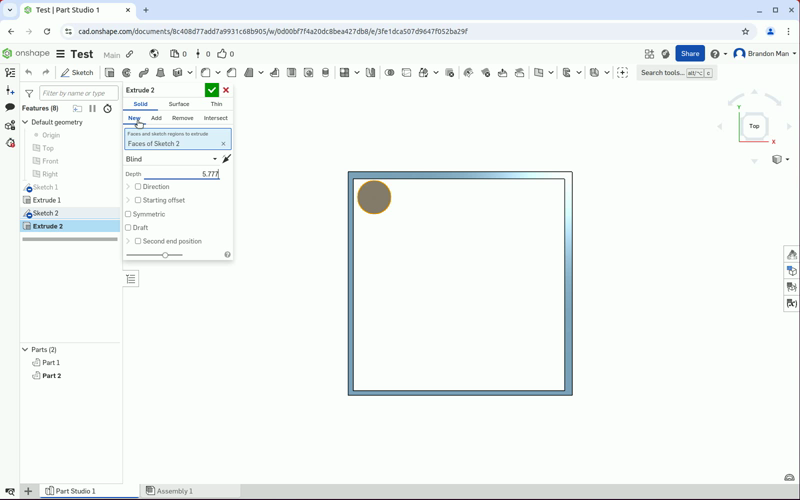
key(enter)
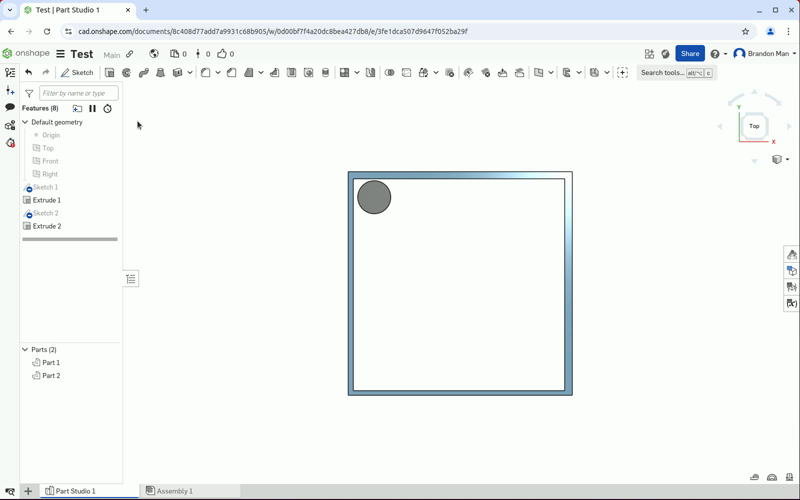
key(shift+h)
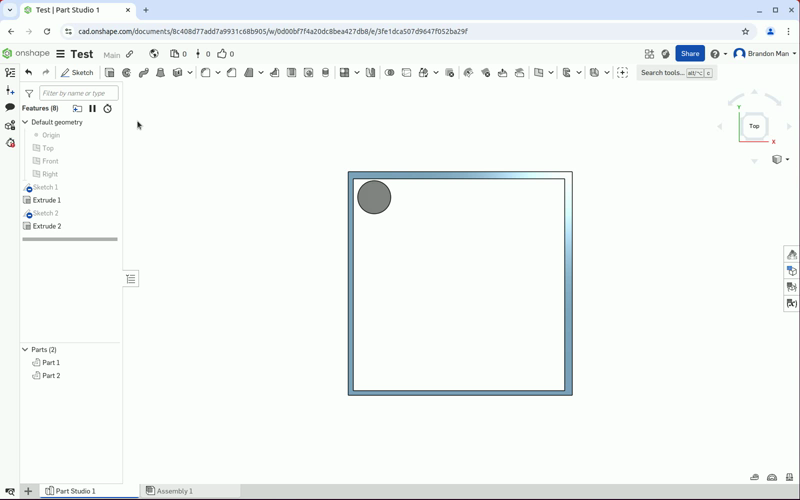
key(shift+h)
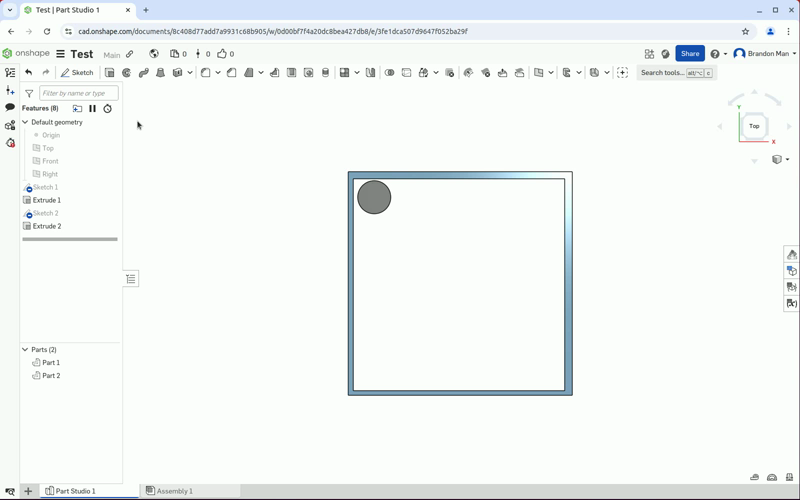
mouse_move(73, 189)
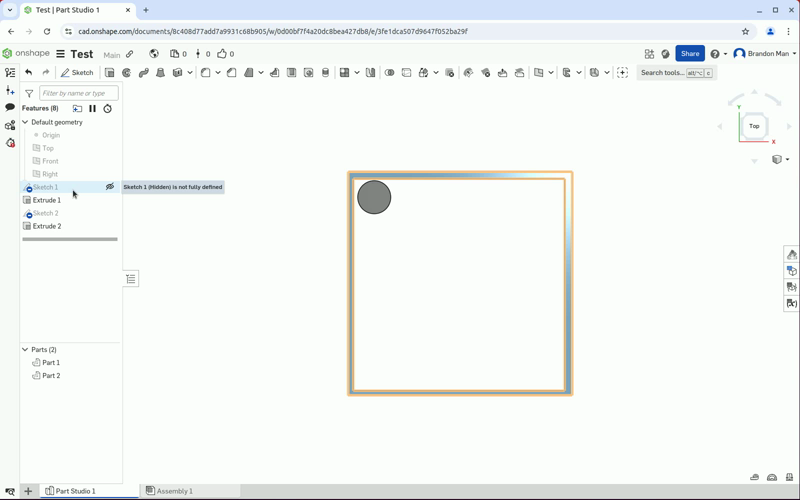
click(73, 189)
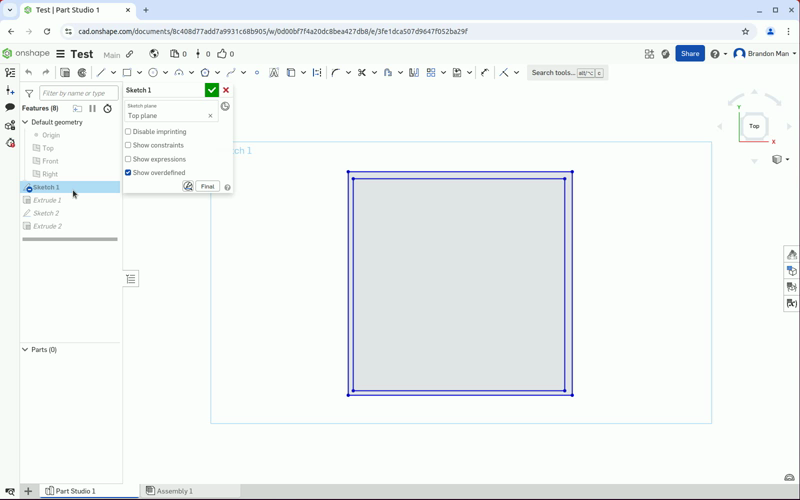
mouse_move(229, 92)
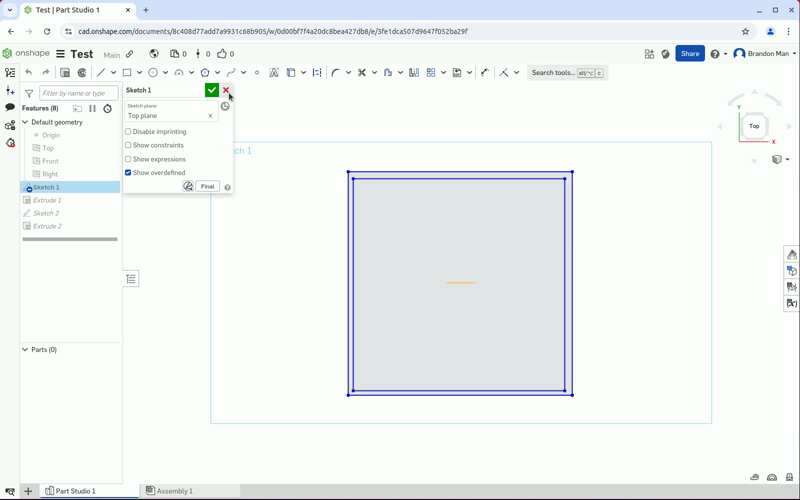
click(229, 92)
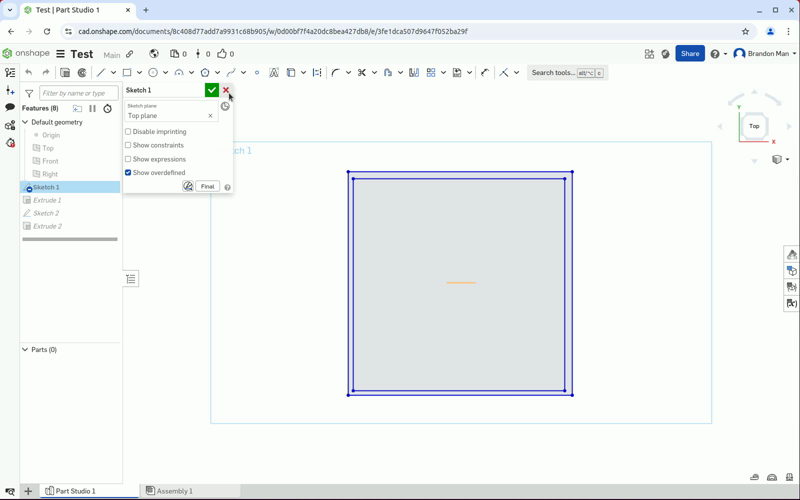
key(shift+s)
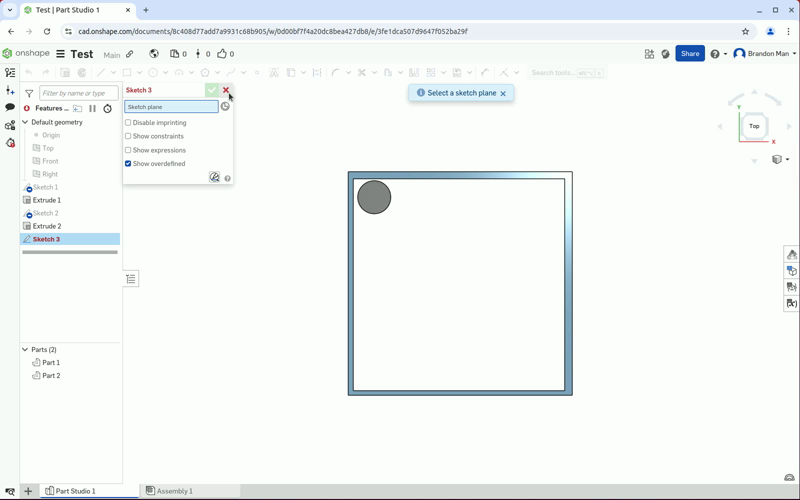
mouse_move(73, 150)
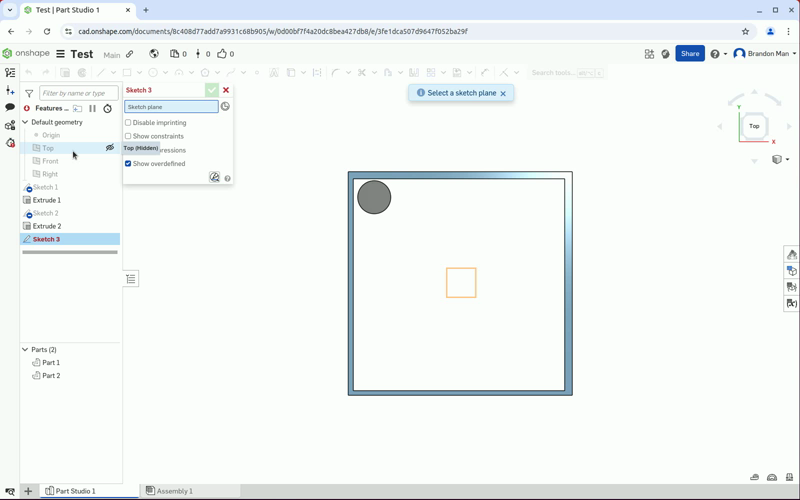
click(73, 150)
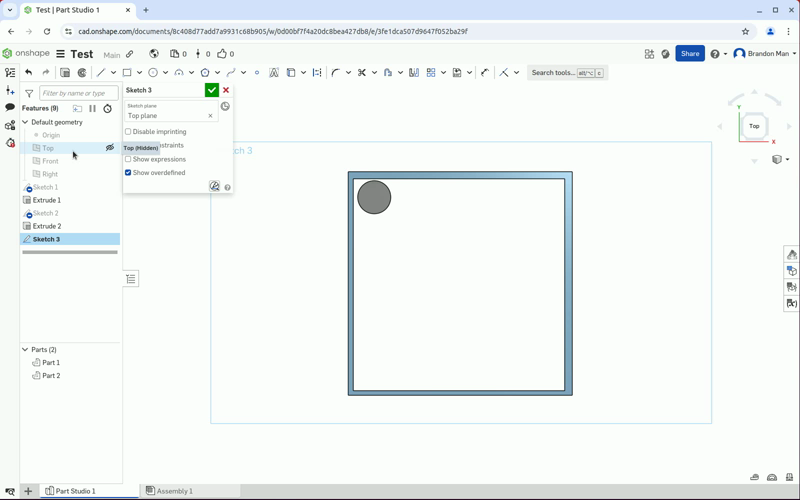
mouse_move(73, 352)
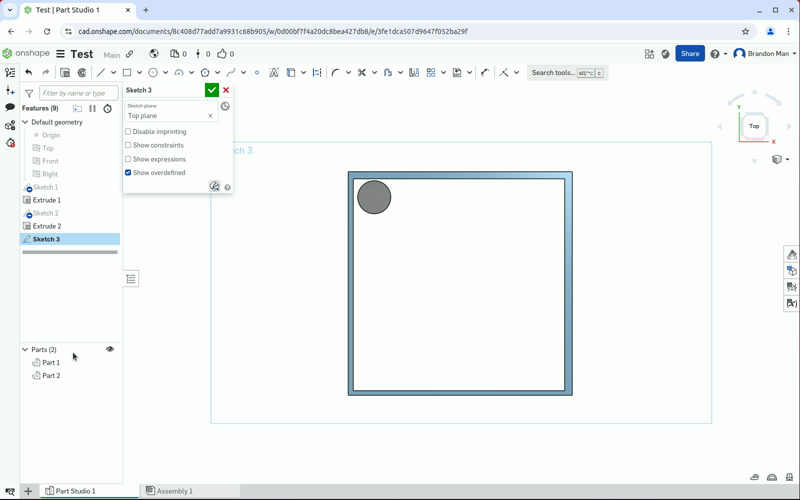
key(y)
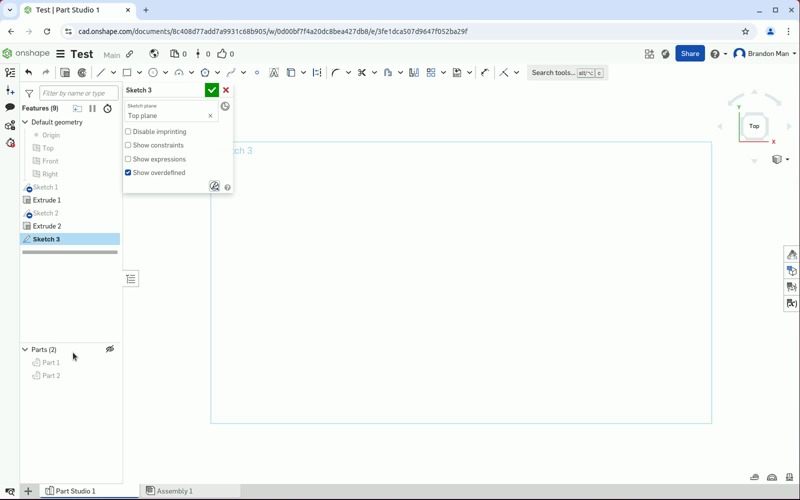
key(c)
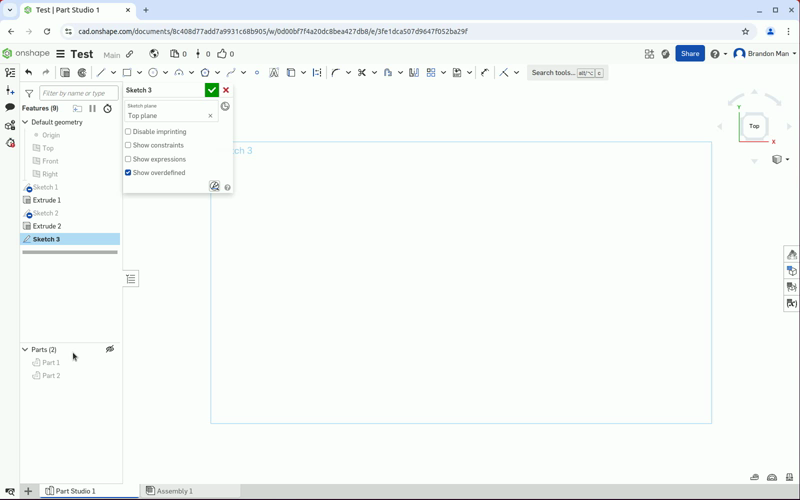
key_down(shift)
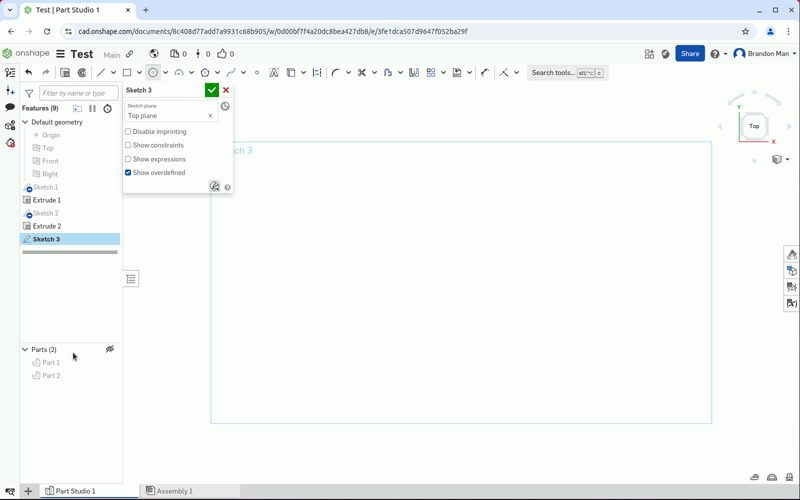
mouse_move(543, 196)
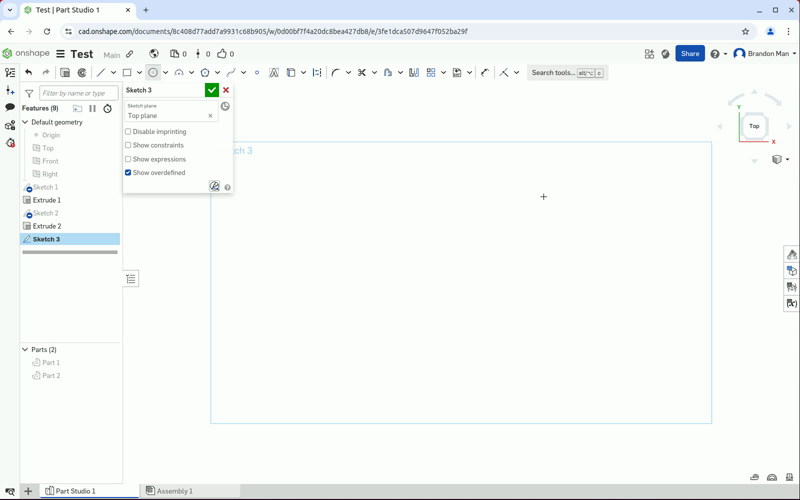
click(543, 196)
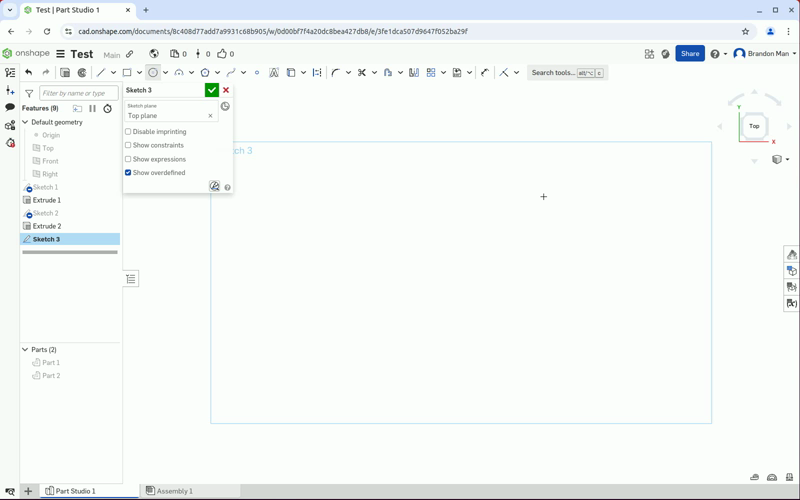
key_up(shift)
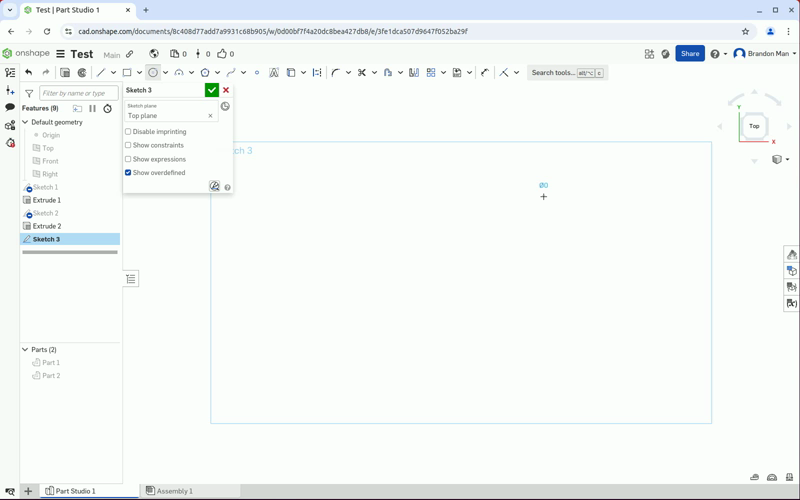
mouse_move(560, 196)
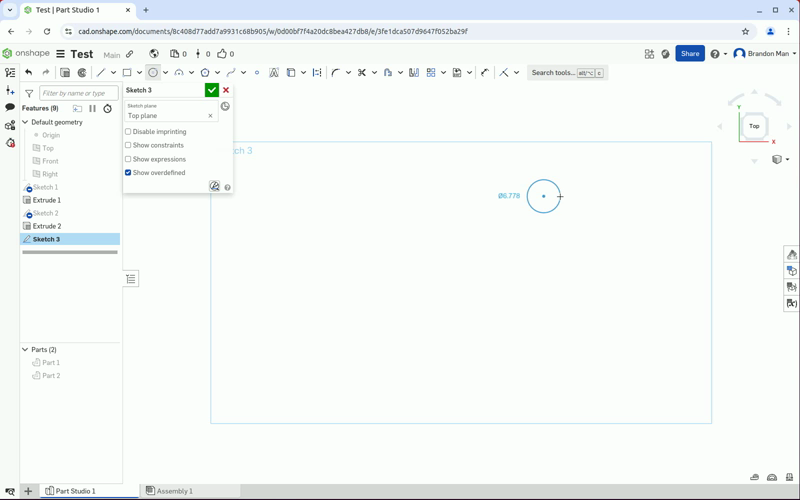
click(560, 196)
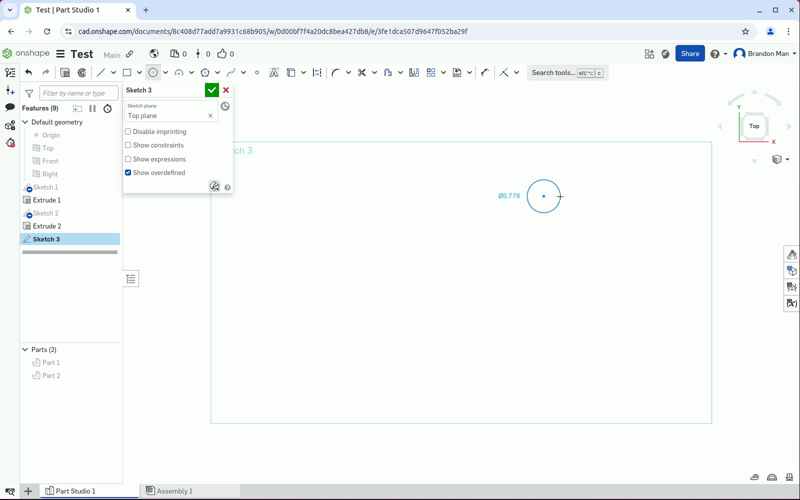
key(esc)
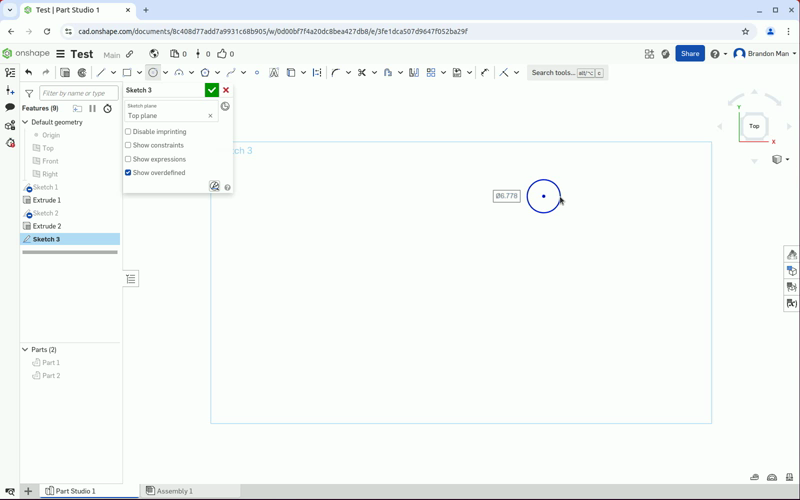
mouse_move(530, 195)
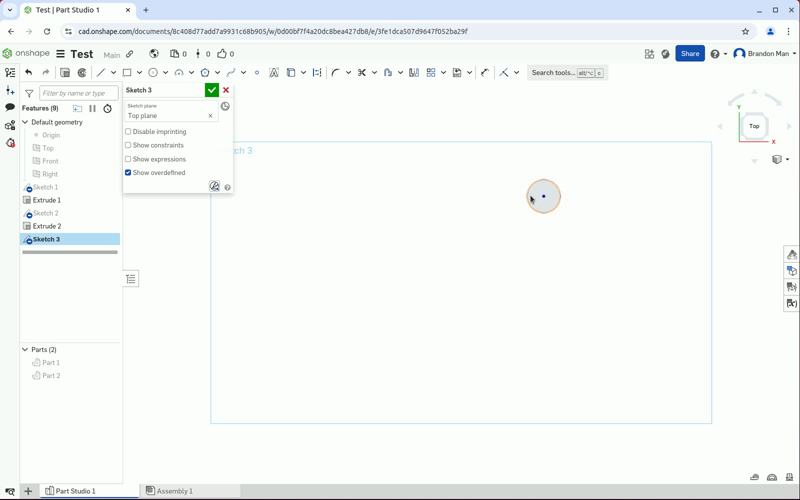
scroll(6)
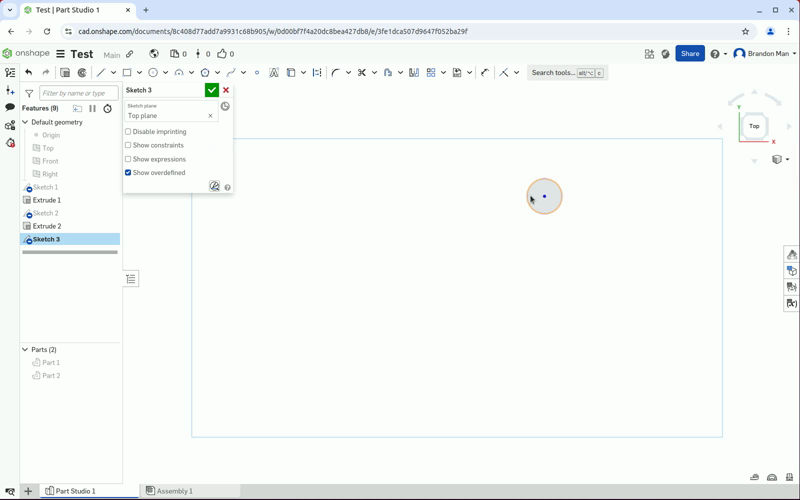
scroll(6)
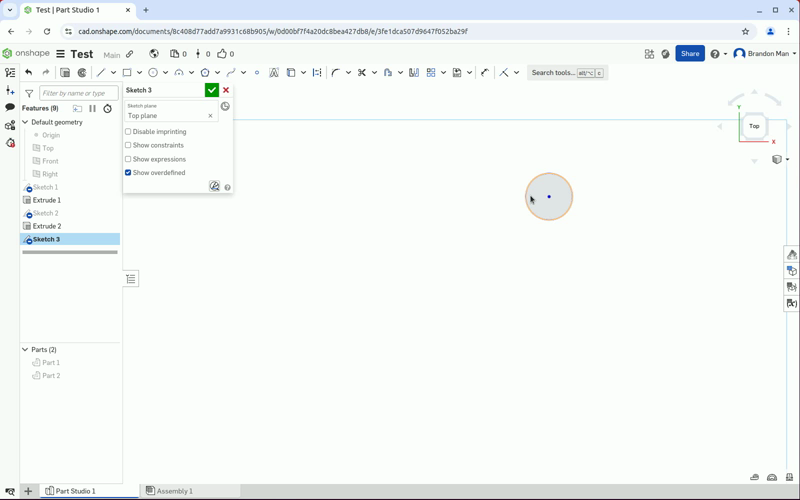
scroll(6)
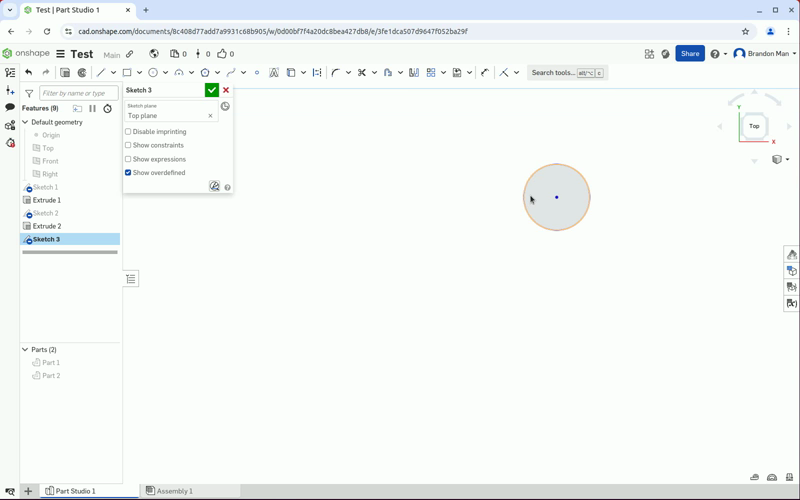
scroll(6)
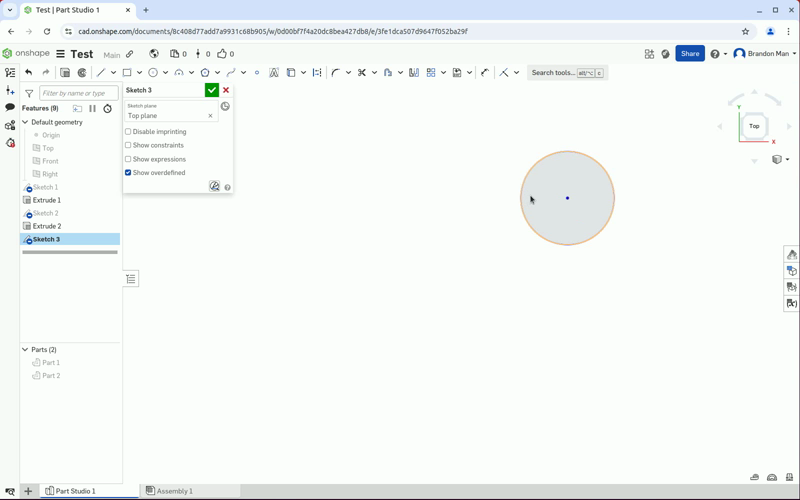
scroll(6)
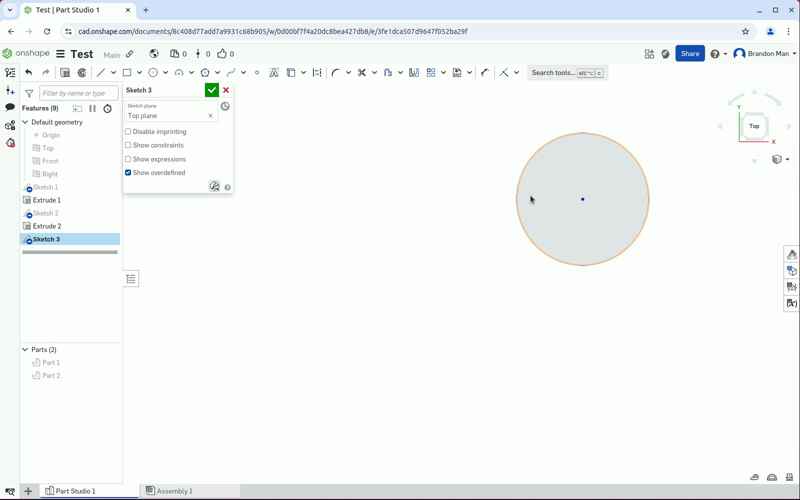
scroll(6)
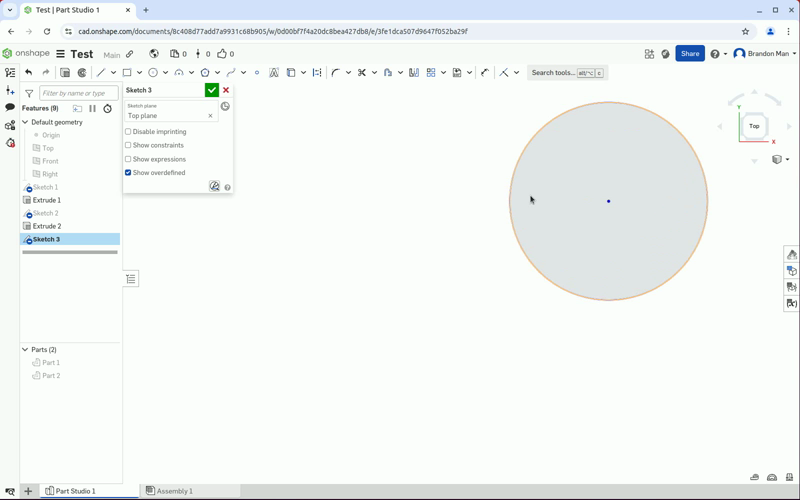
scroll(6)
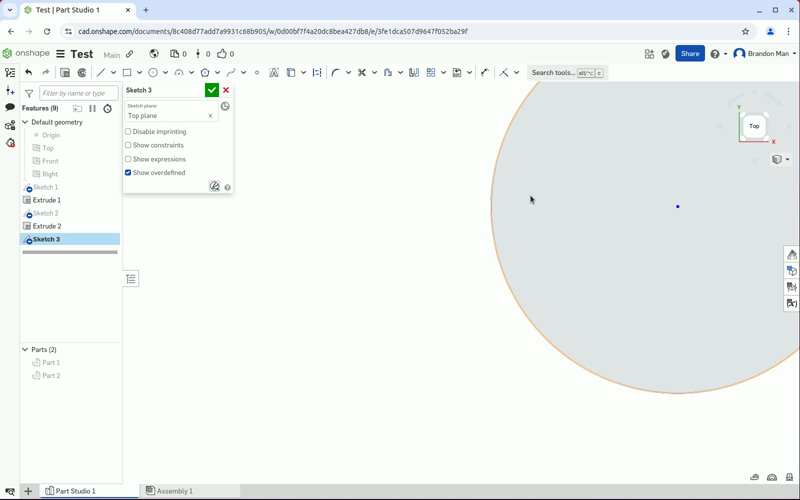
click(530, 195)
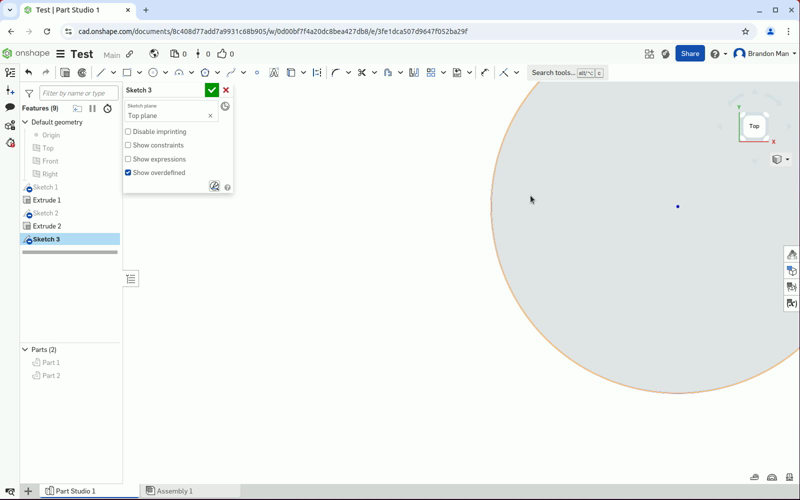
scroll(-6)
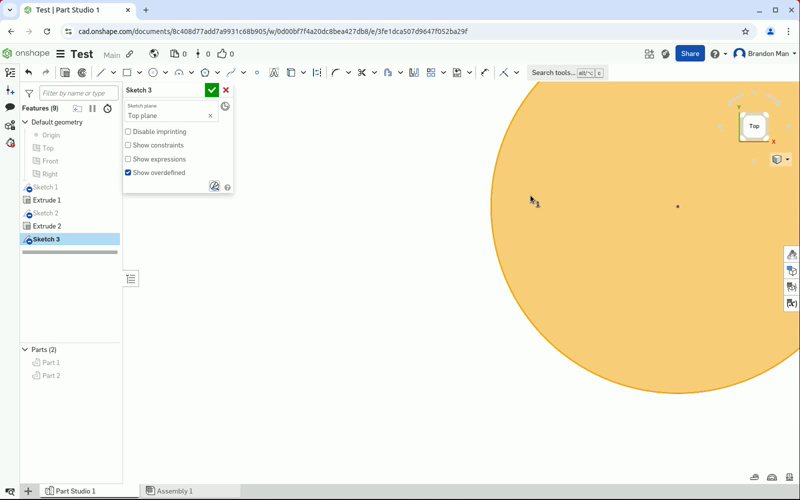
scroll(-6)
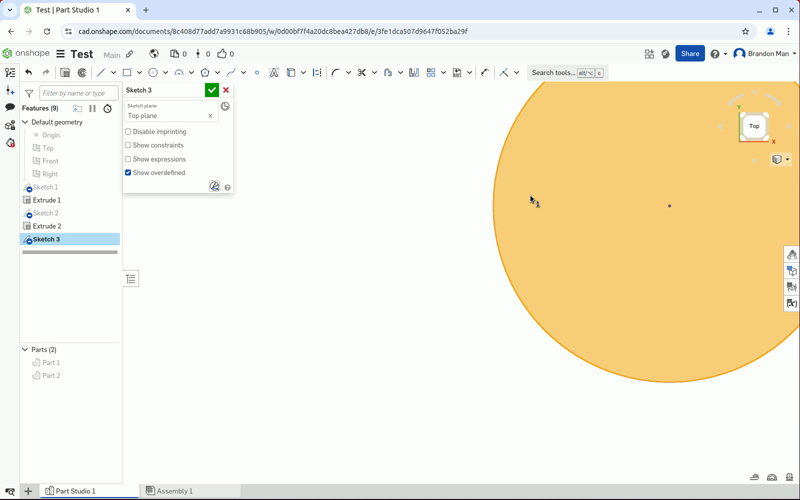
scroll(-6)
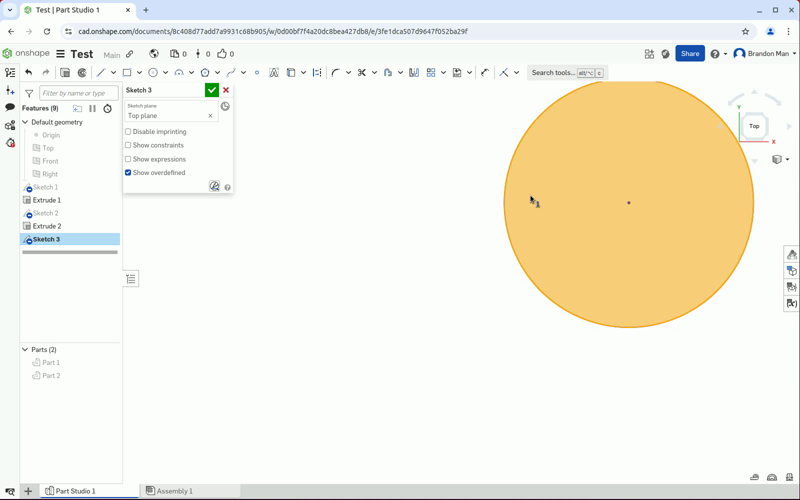
scroll(-6)
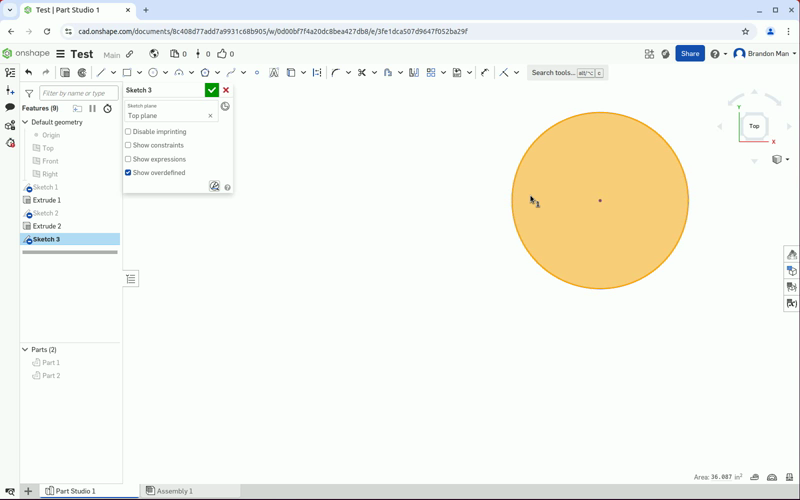
scroll(-6)
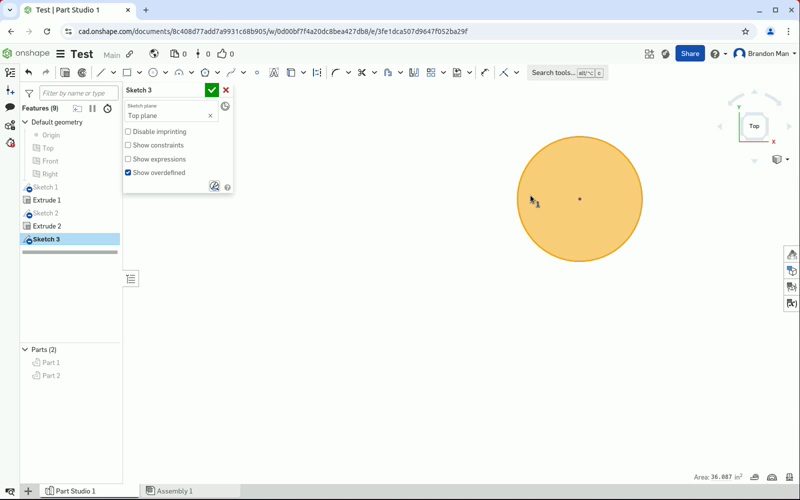
scroll(-6)
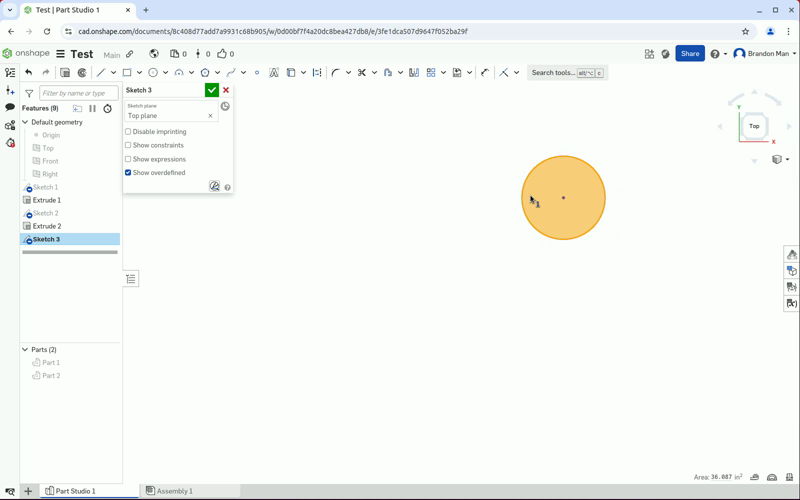
scroll(-6)
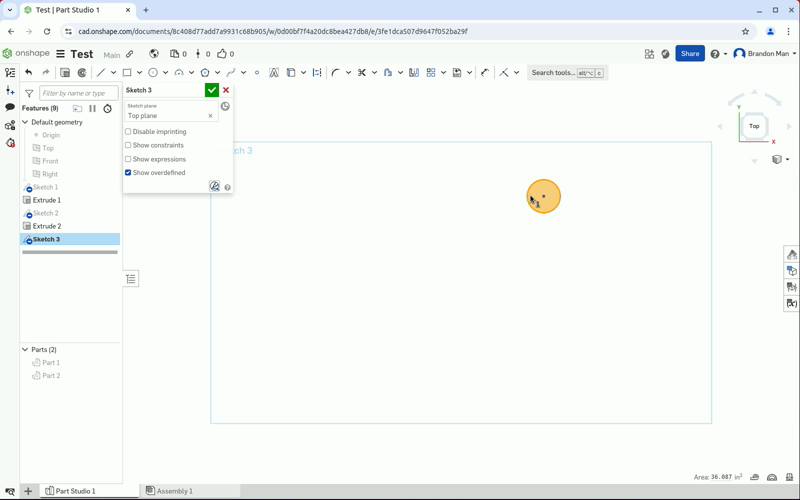
mouse_move(73, 352)
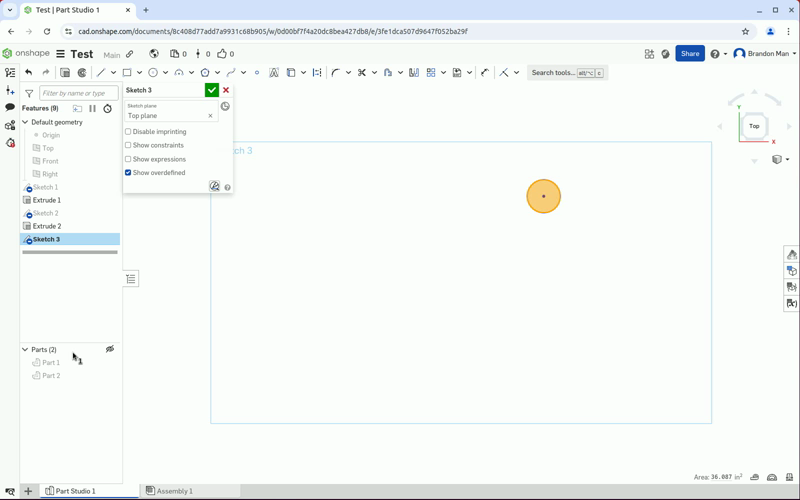
key(shift+y)
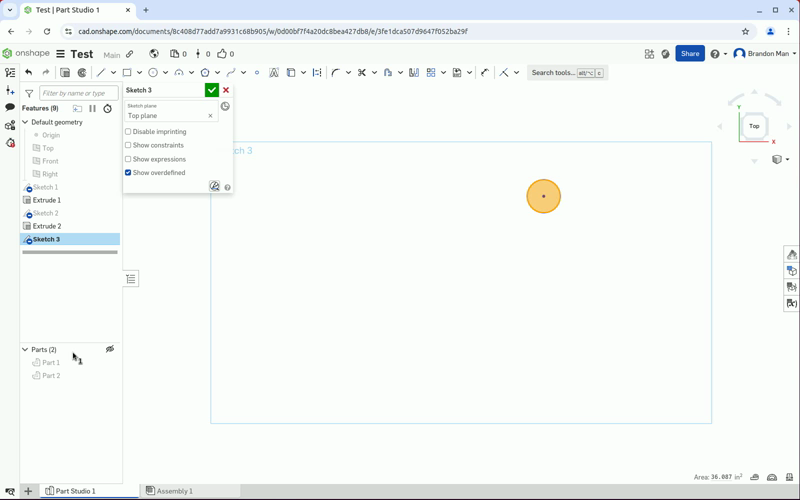
key(shift+e)
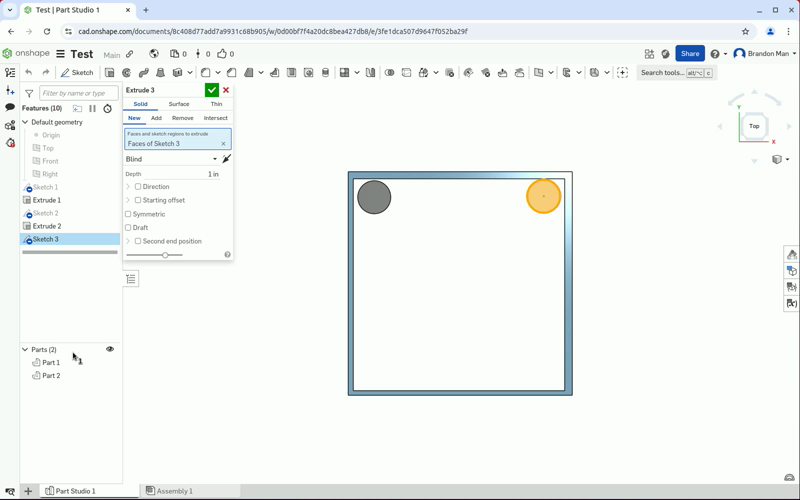
mouse_move(143, 106)
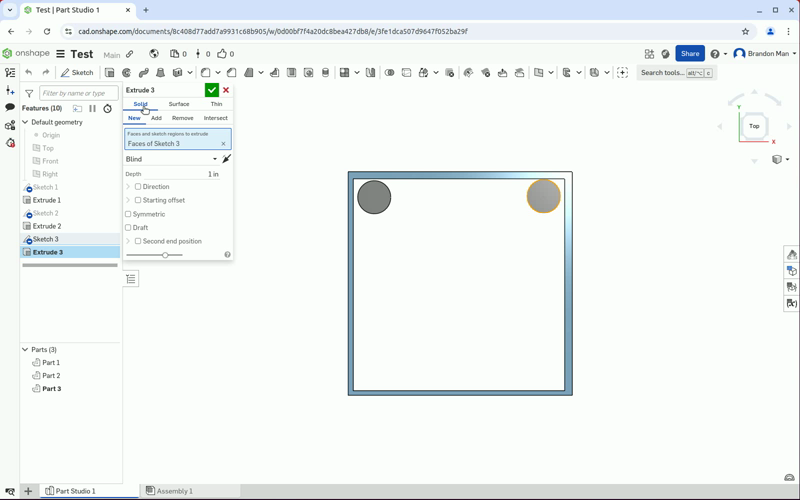
click(143, 106)
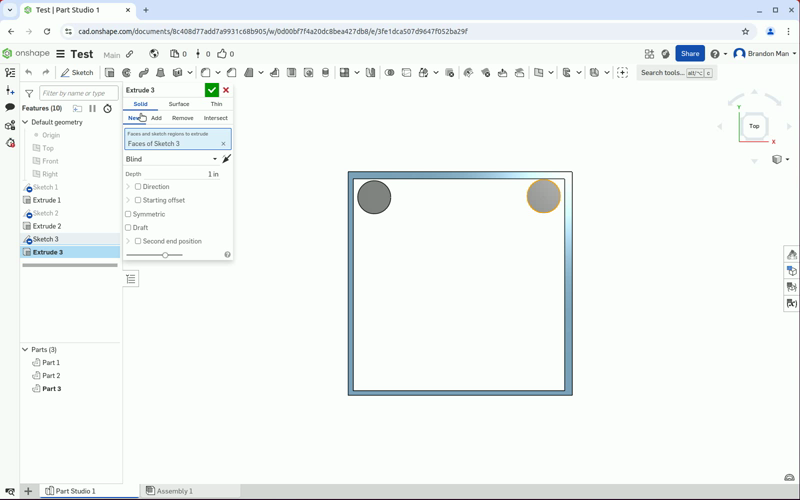
mouse_move(137, 120)
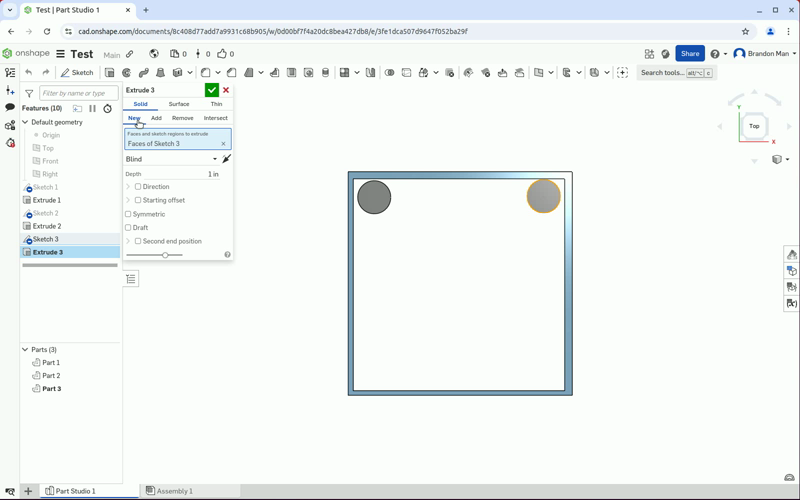
click(137, 120)
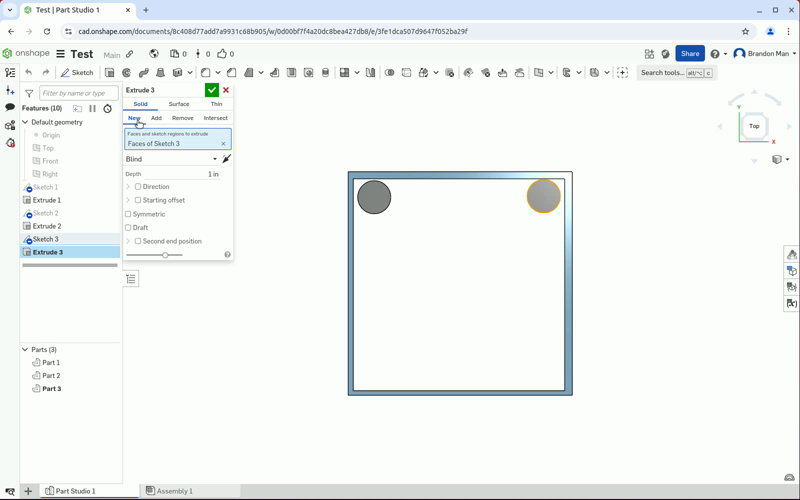
key(tab, 4)
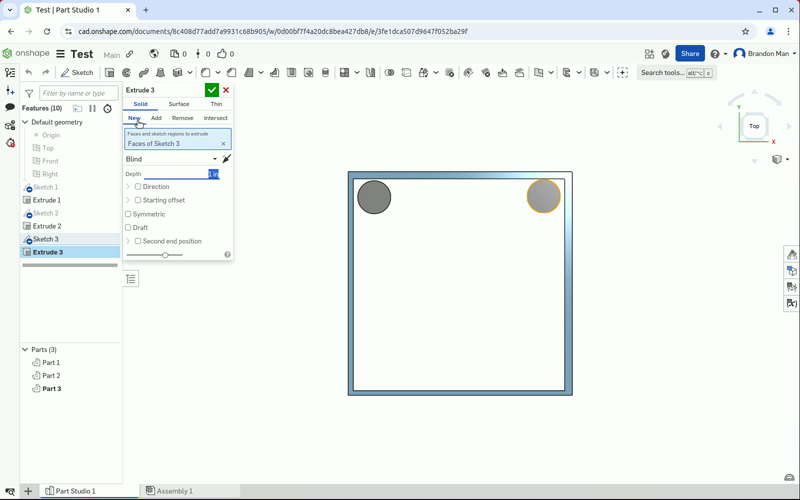
text(5.777)
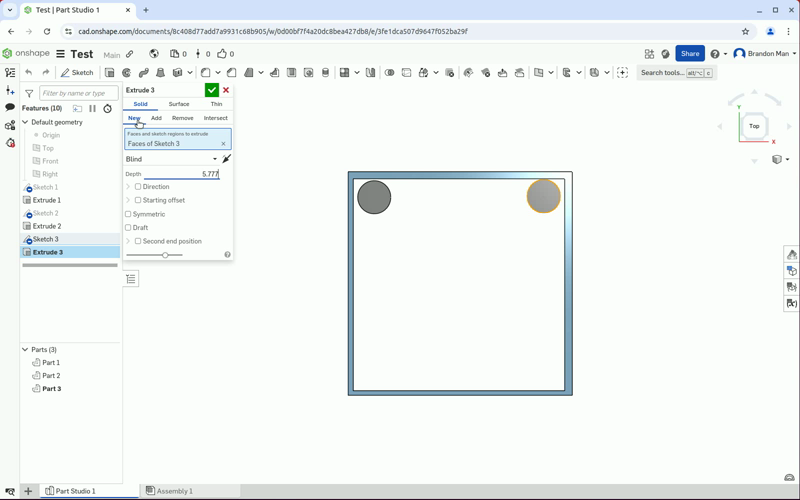
key(enter)
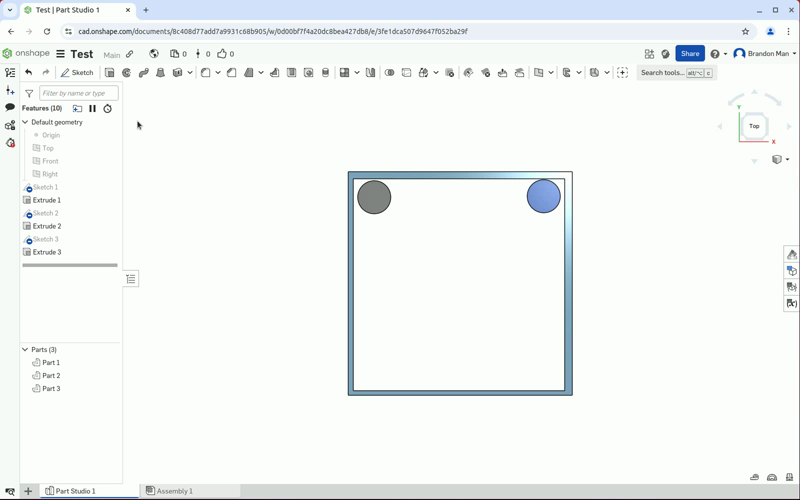
key(shift+h)
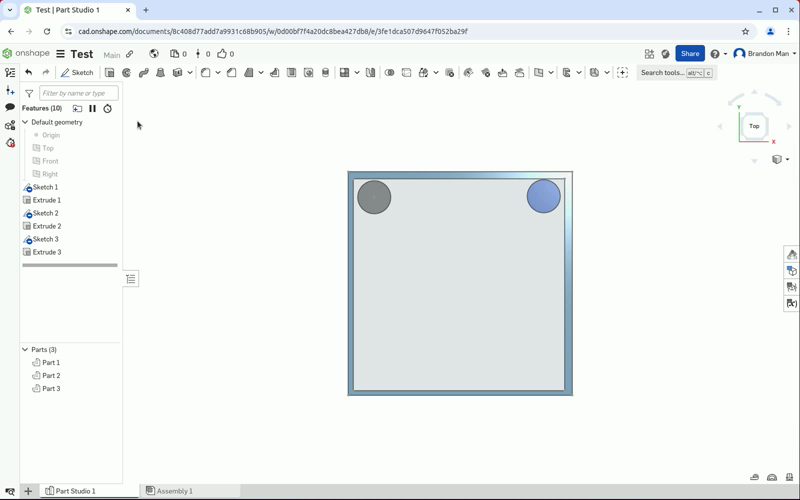
key(shift+h)
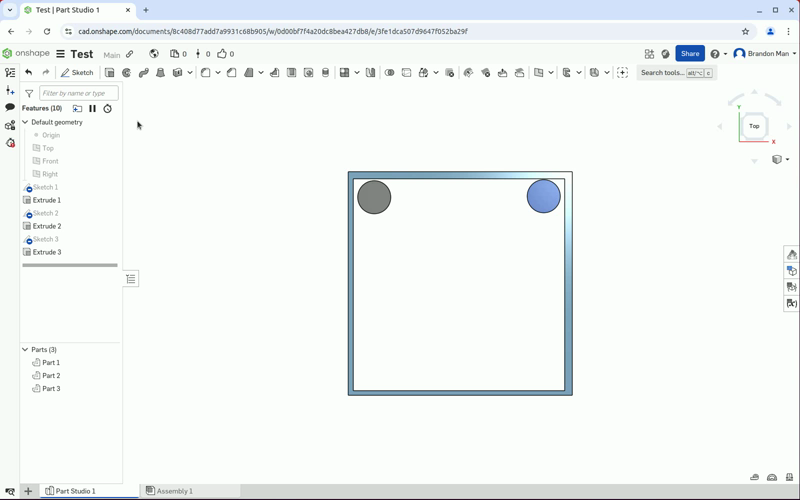
mouse_move(73, 189)
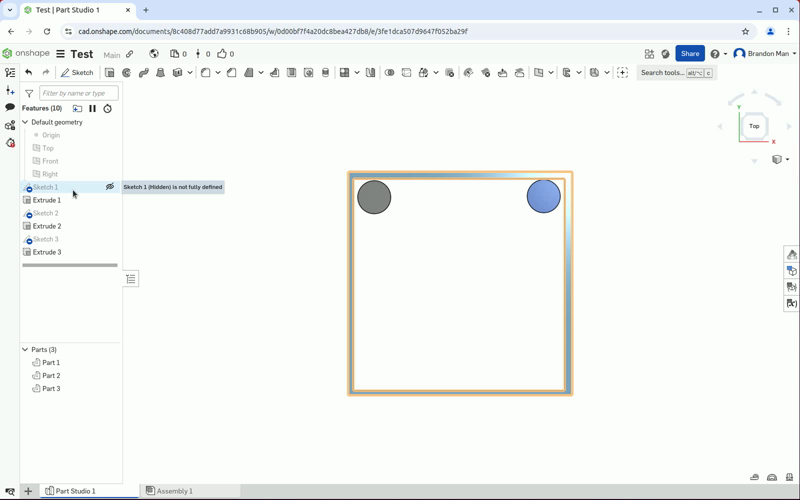
click(73, 189)
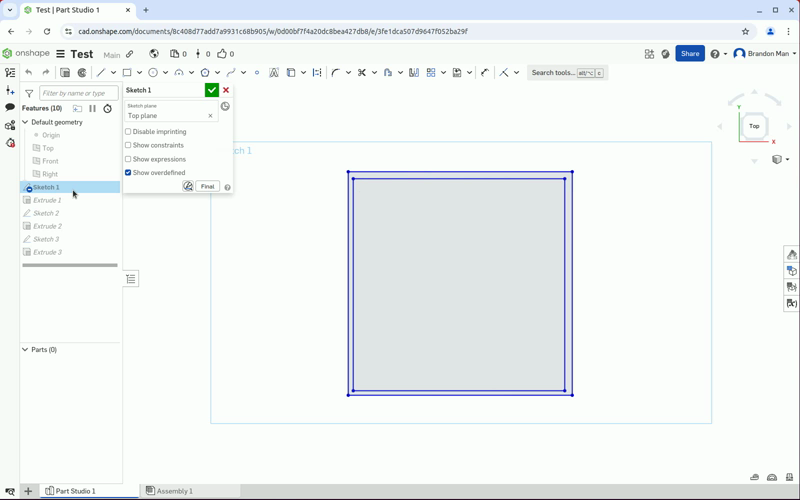
mouse_move(229, 92)
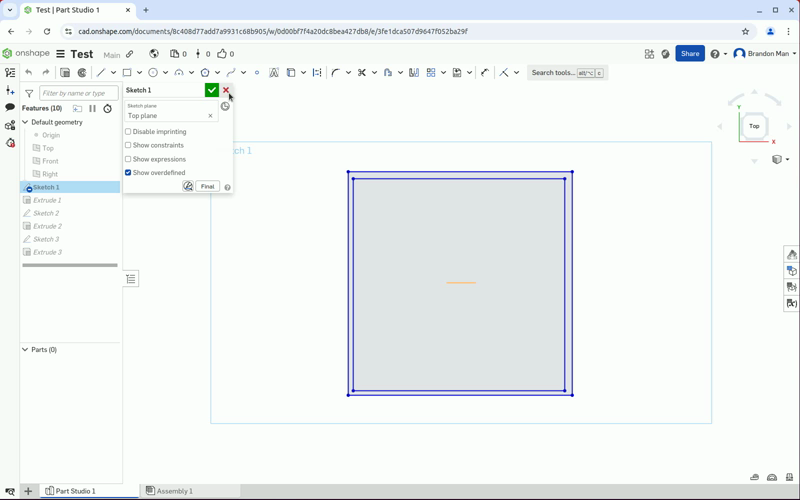
click(229, 92)
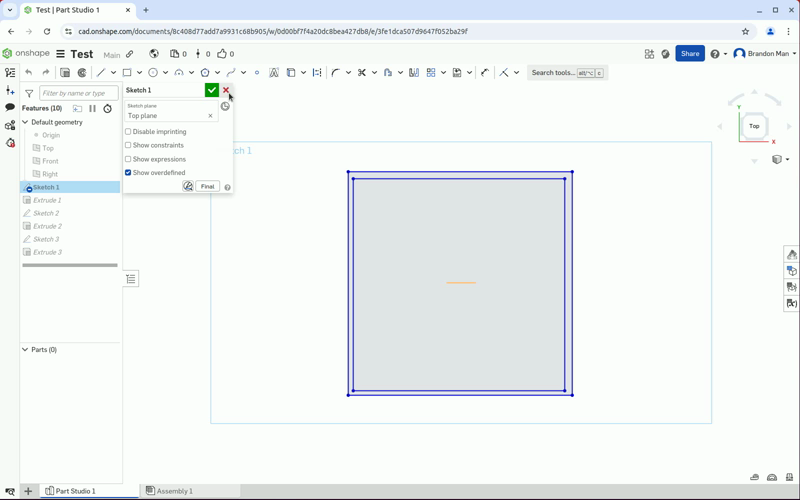
key(shift+s)
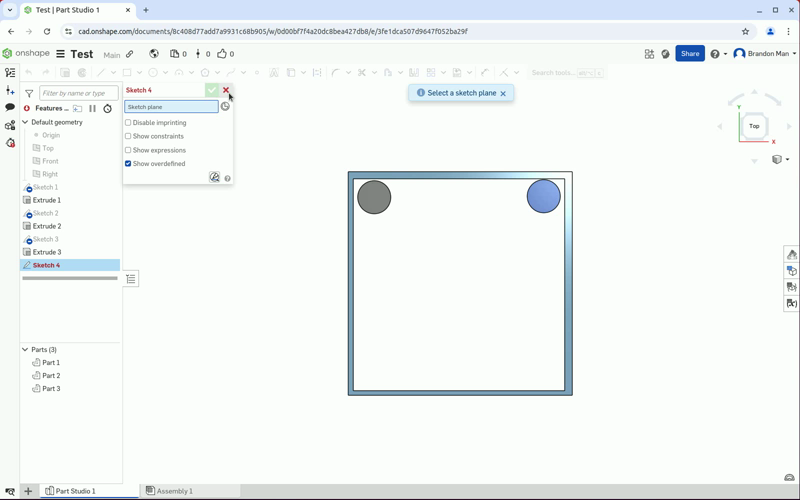
mouse_move(73, 150)
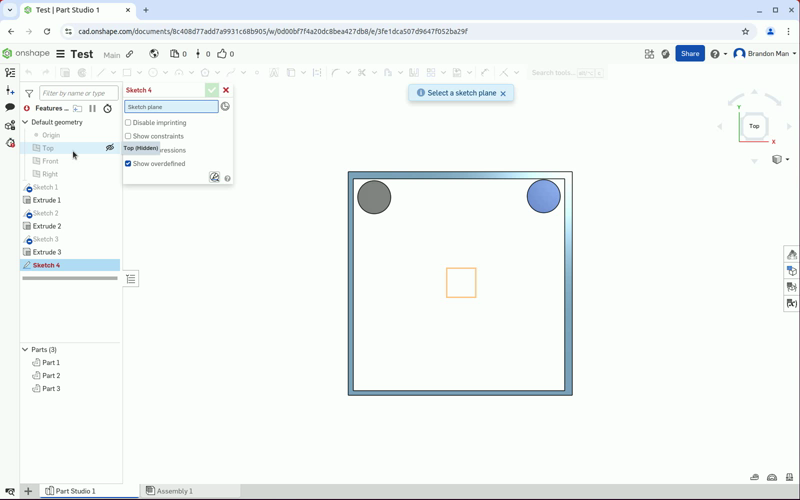
click(73, 150)
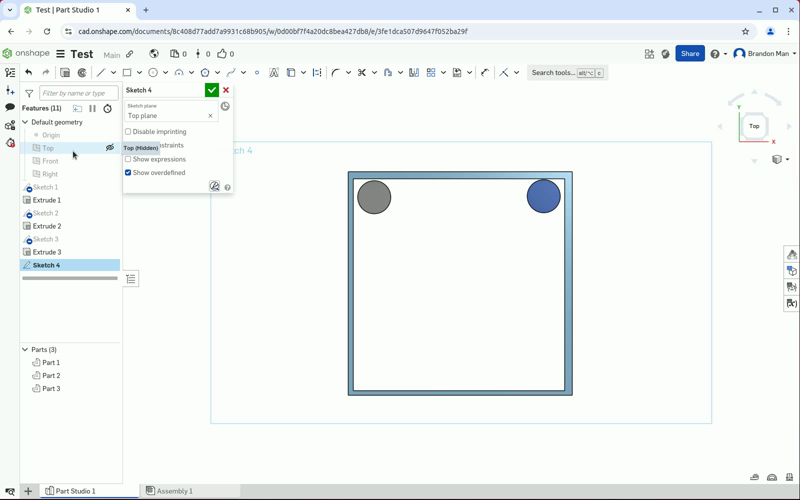
mouse_move(73, 352)
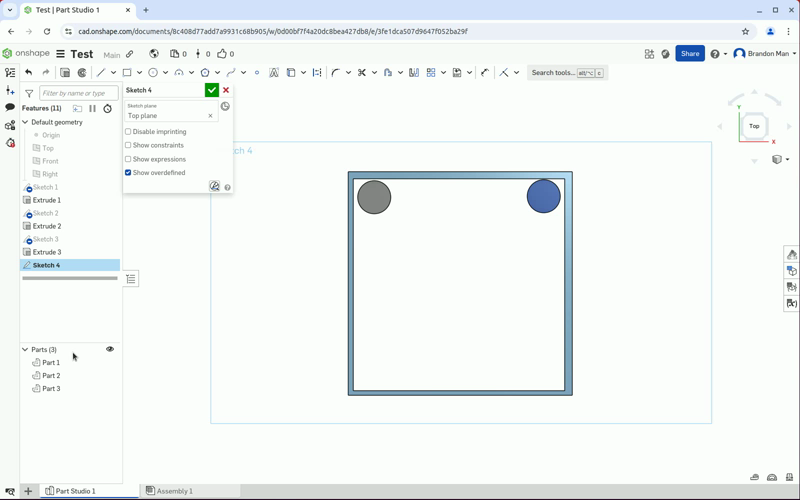
key(y)
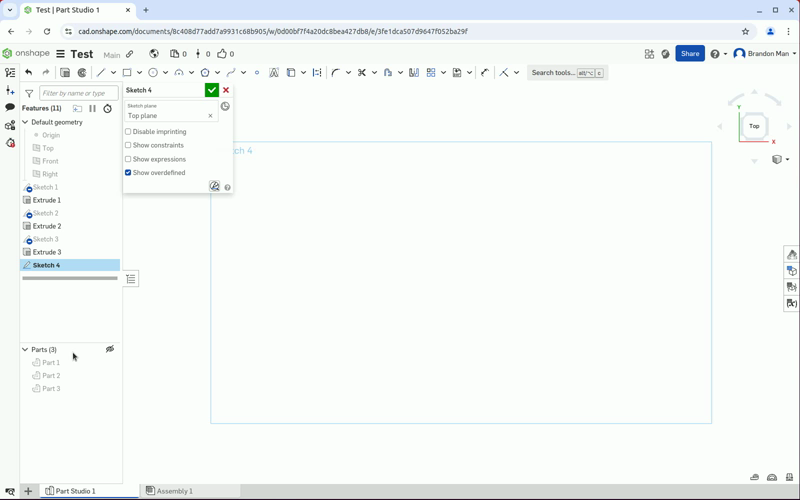
key(c)
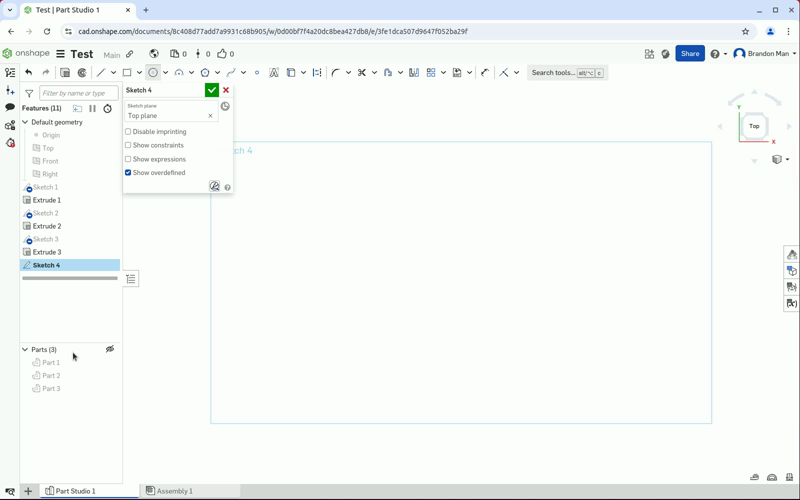
key_down(shift)
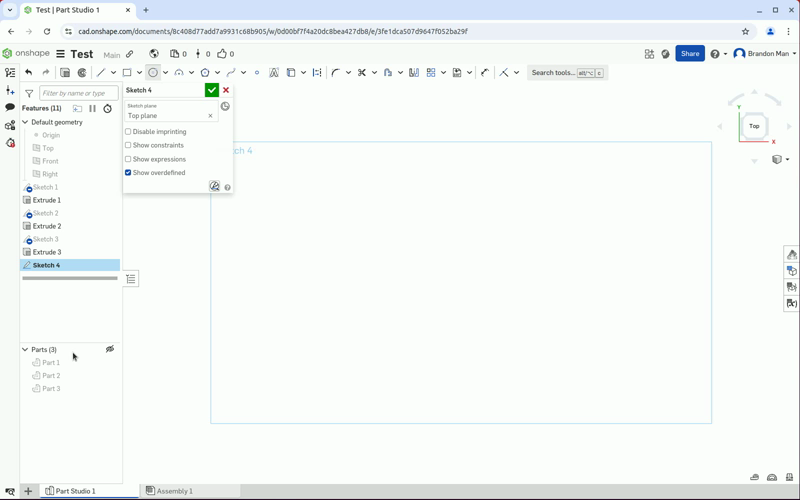
mouse_move(480, 346)
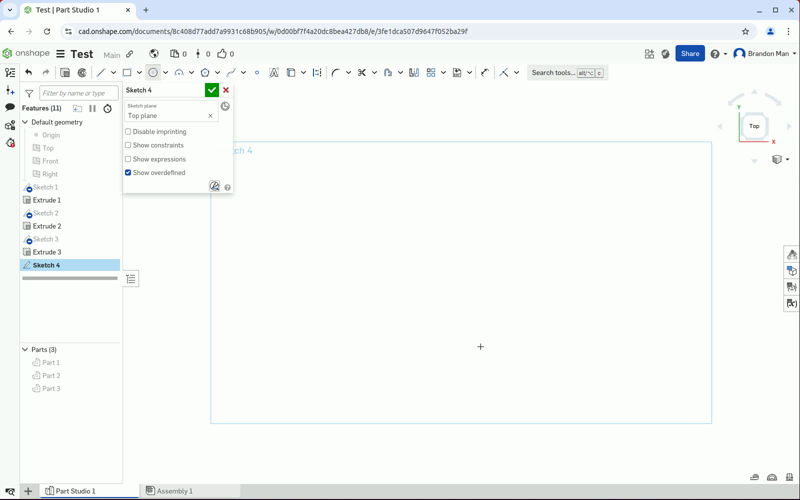
click(480, 346)
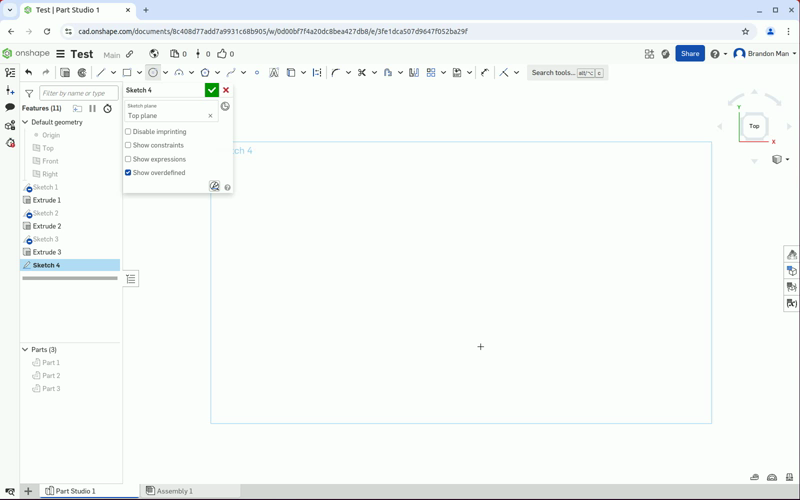
key_up(shift)
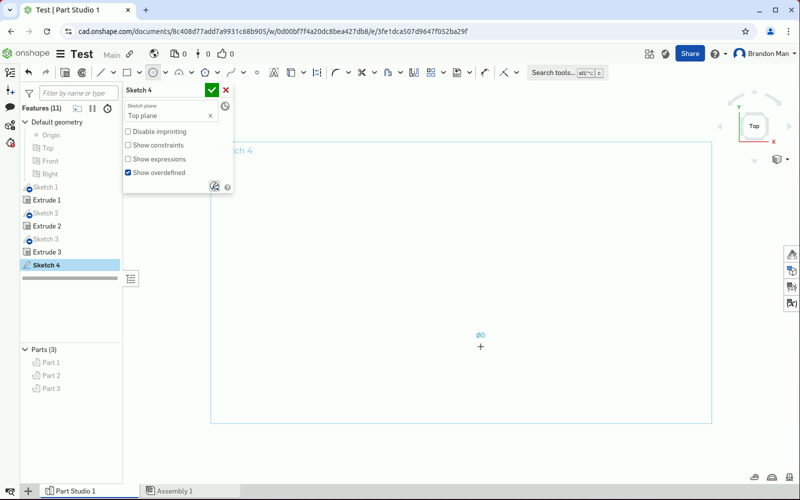
mouse_move(497, 346)
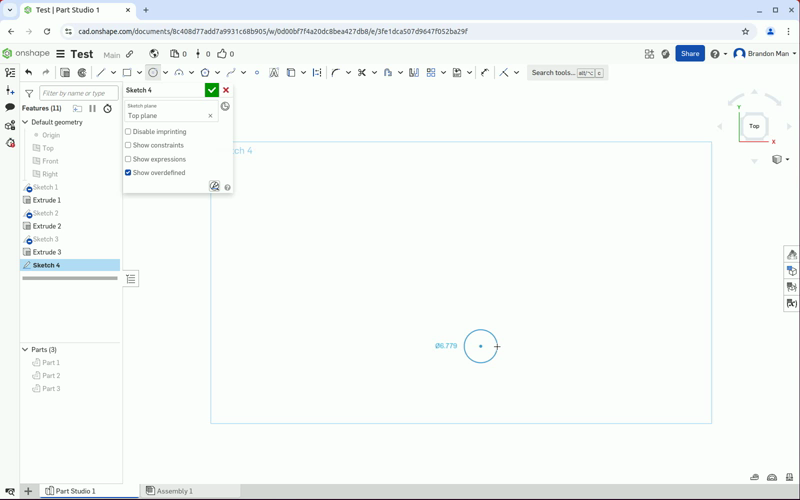
click(497, 346)
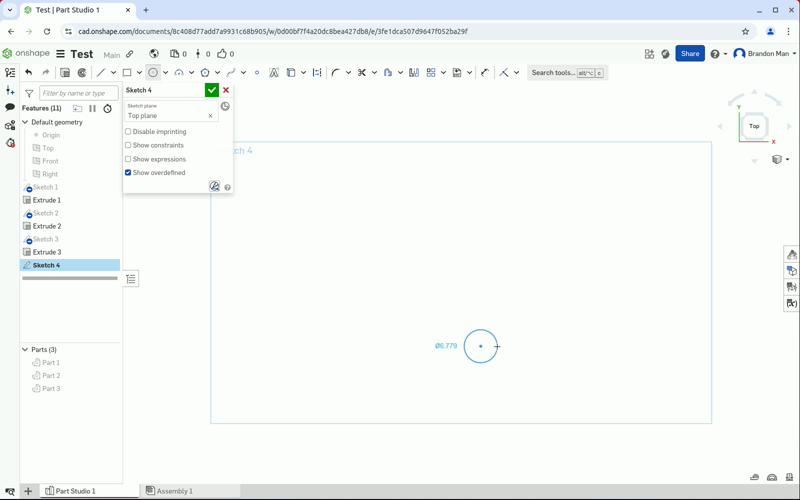
key(esc)
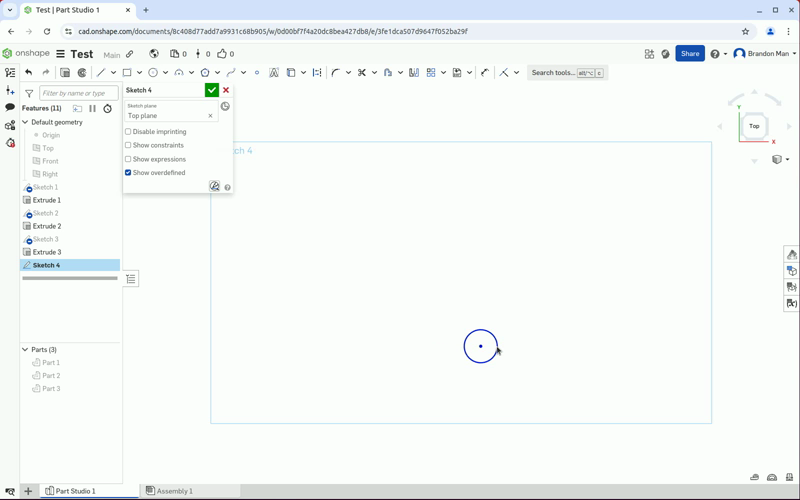
mouse_move(476, 359)
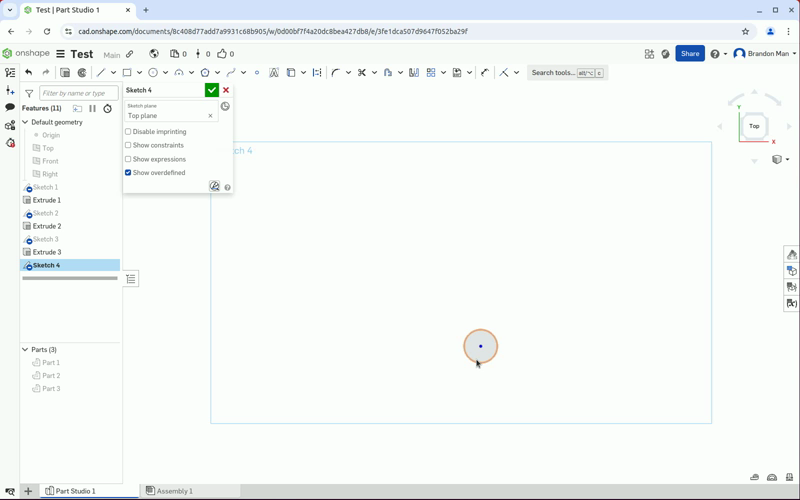
scroll(6)
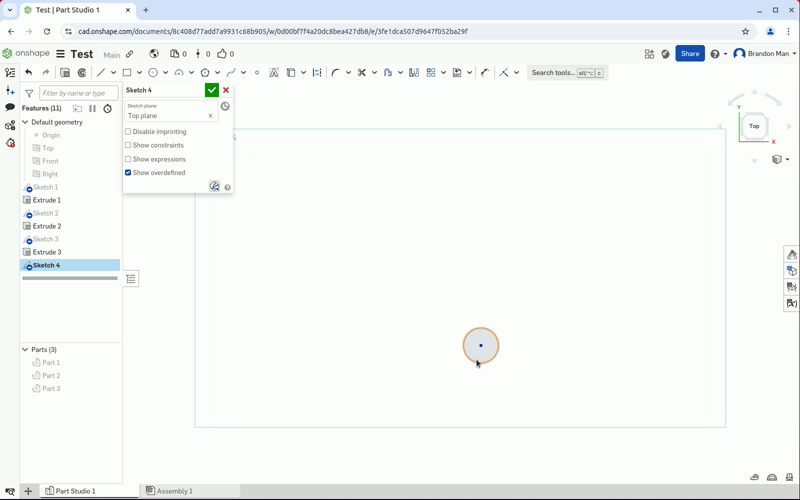
scroll(6)
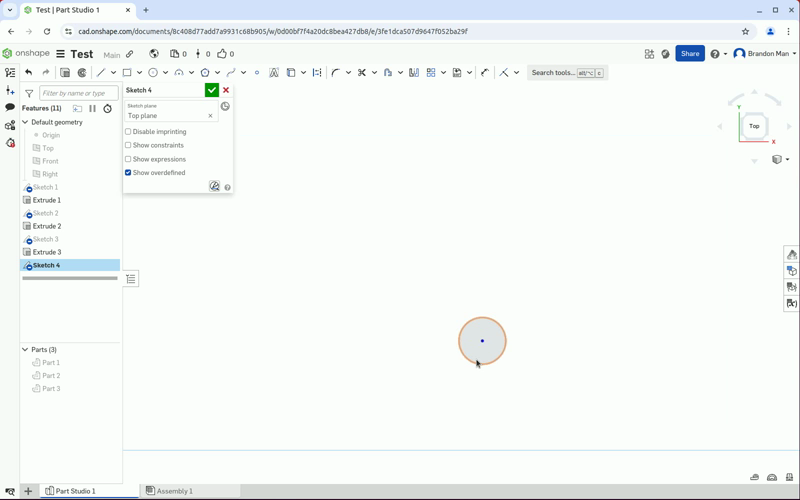
scroll(6)
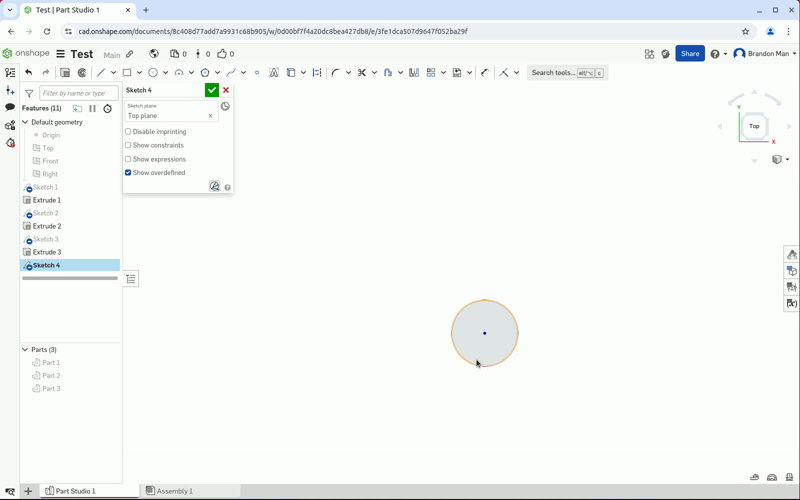
scroll(6)
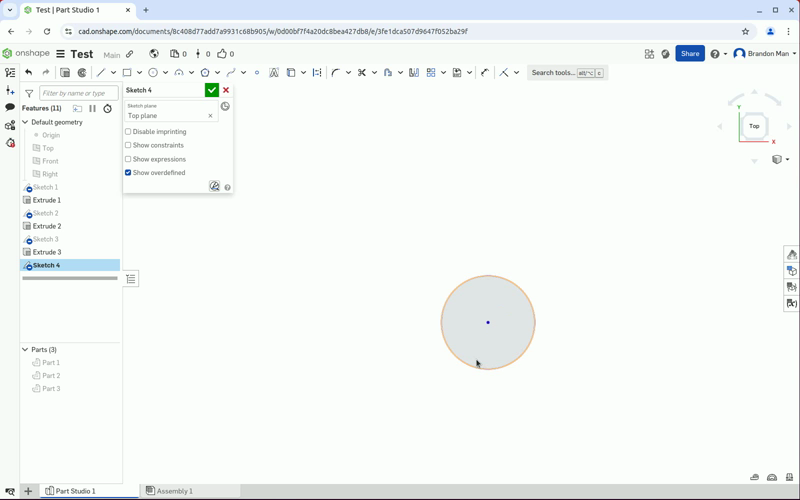
scroll(6)
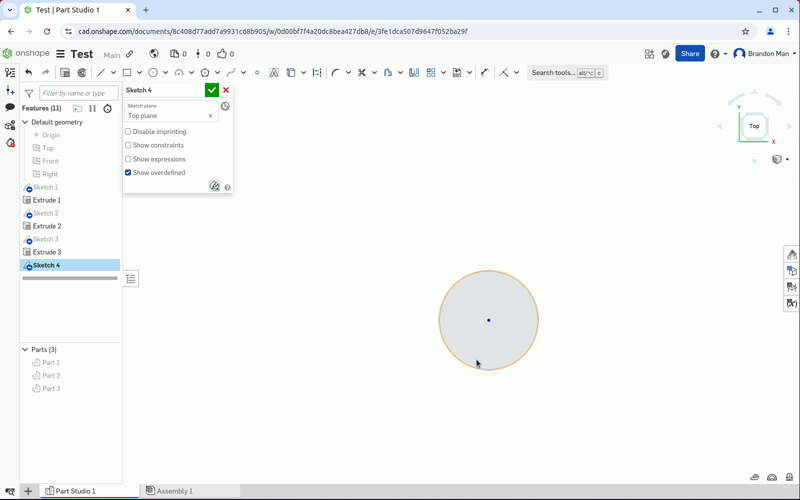
scroll(6)
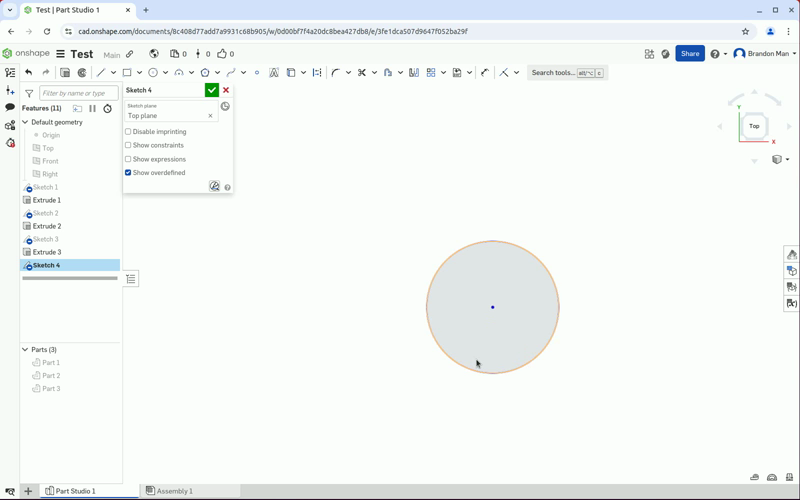
scroll(6)
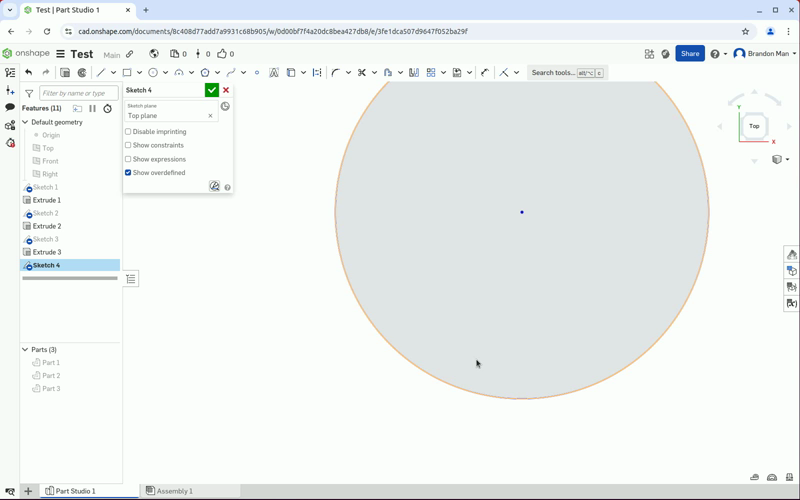
click(476, 359)
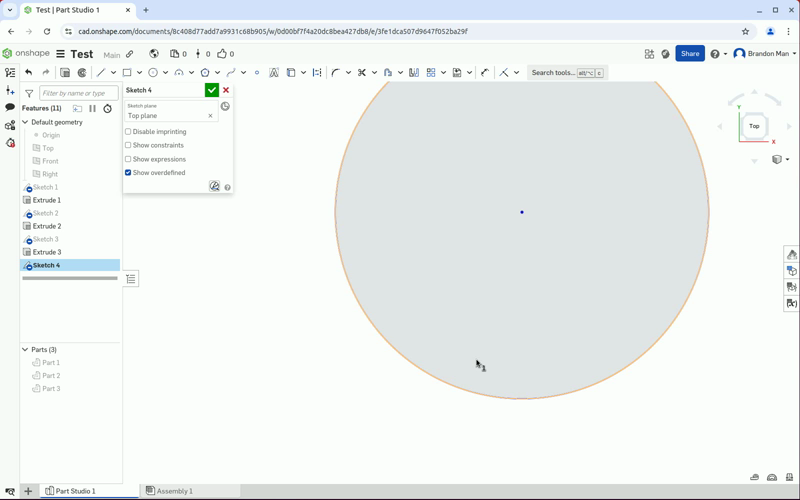
scroll(-6)
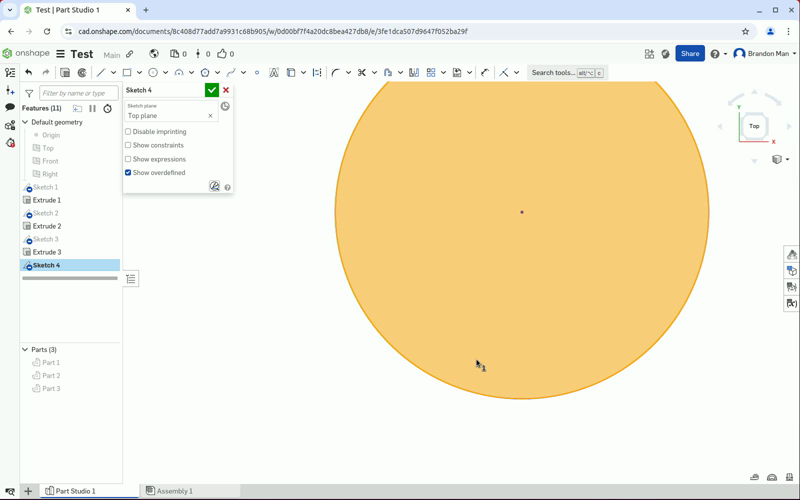
scroll(-6)
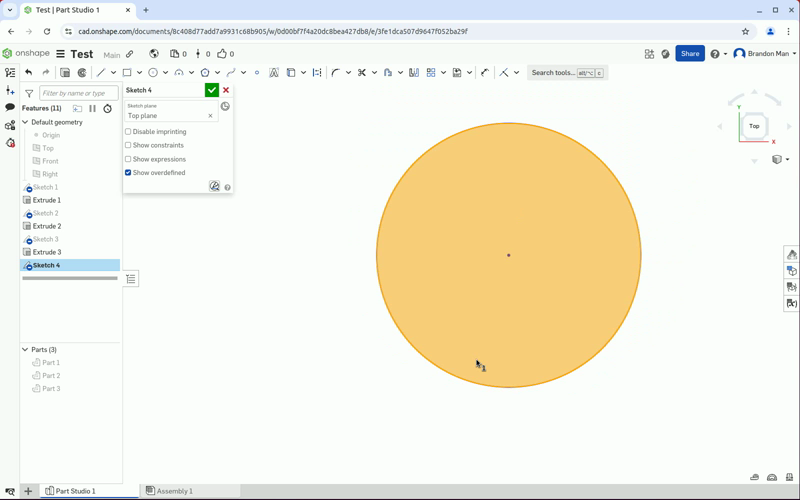
scroll(-6)
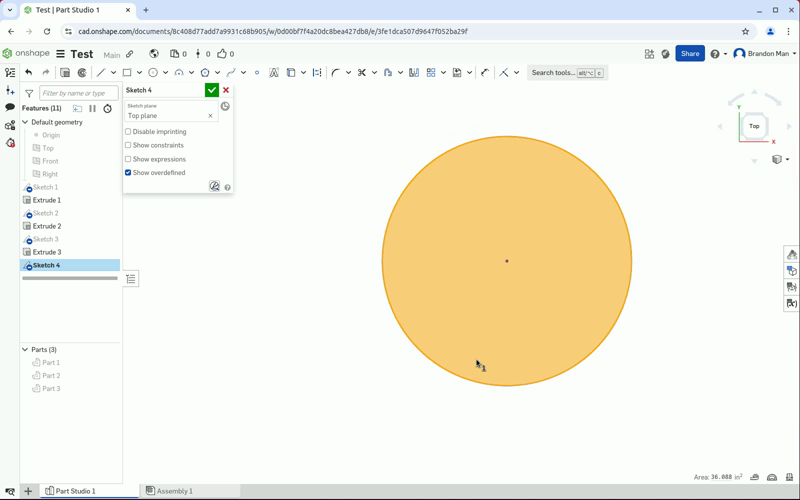
scroll(-6)
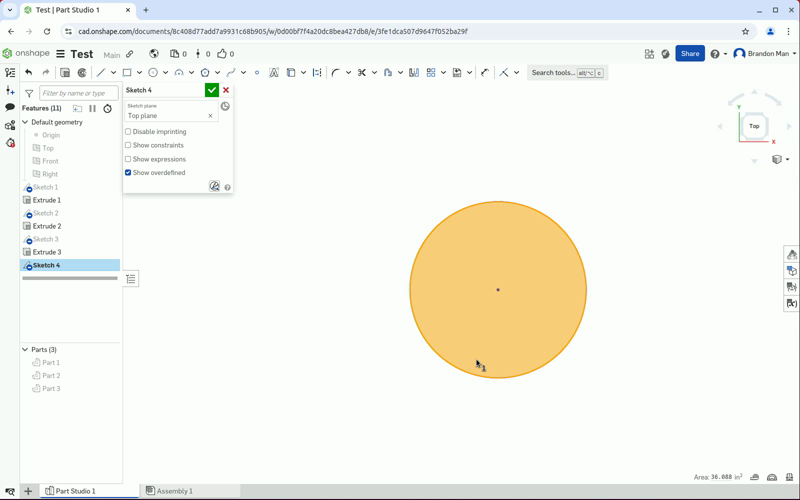
scroll(-6)
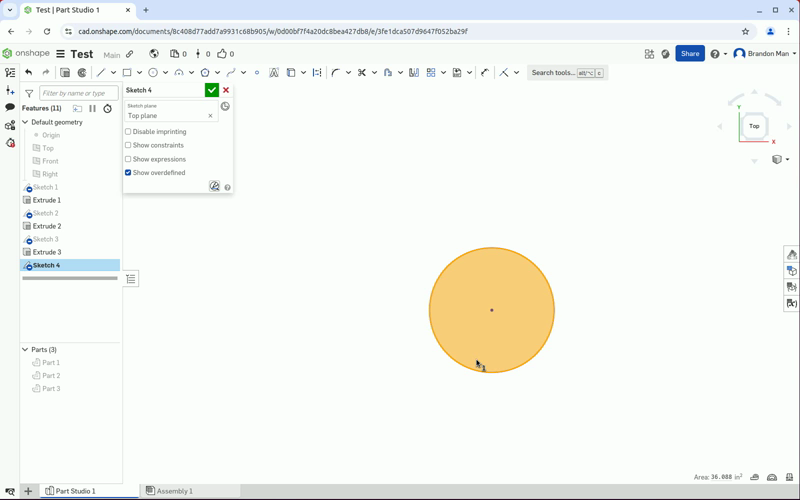
scroll(-6)
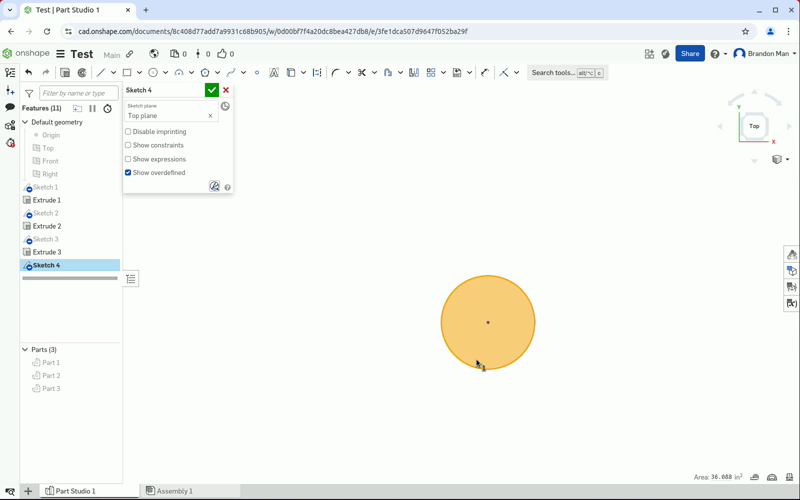
scroll(-6)
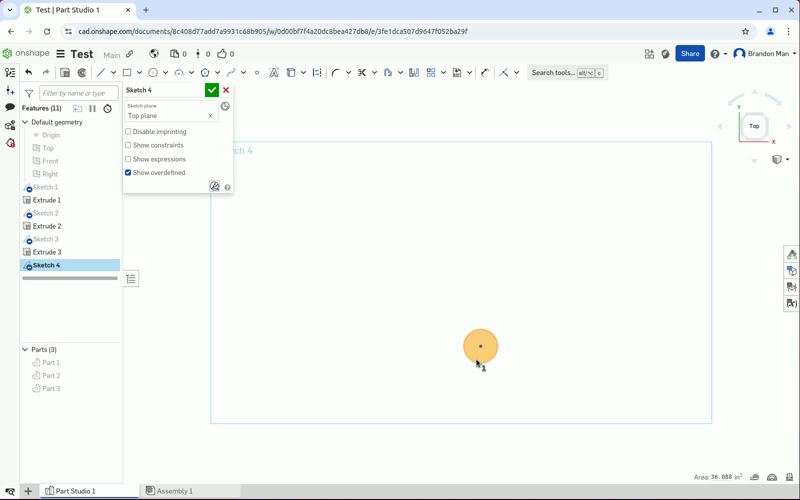
mouse_move(73, 352)
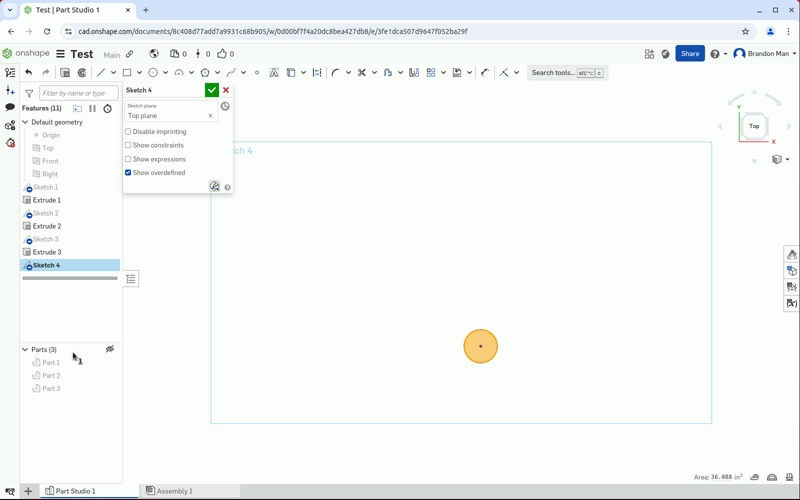
key(shift+y)
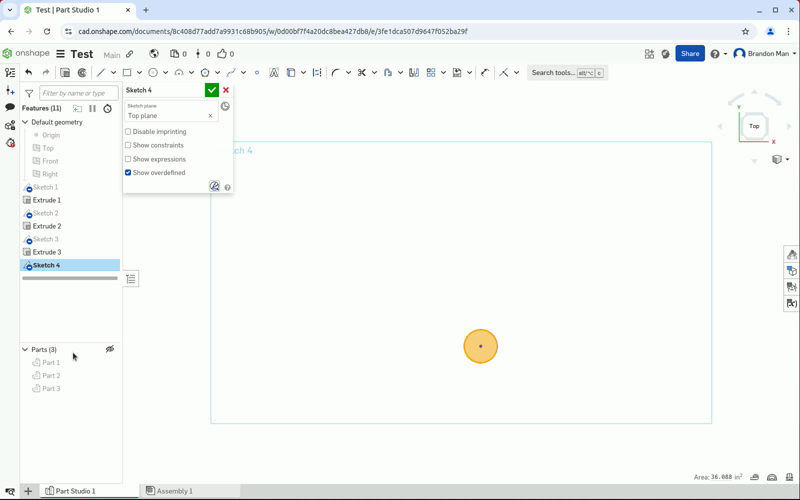
key(shift+e)
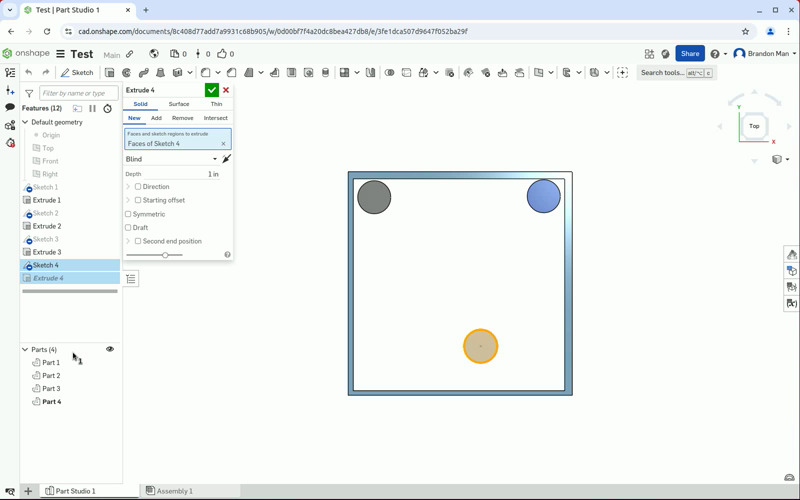
mouse_move(143, 106)
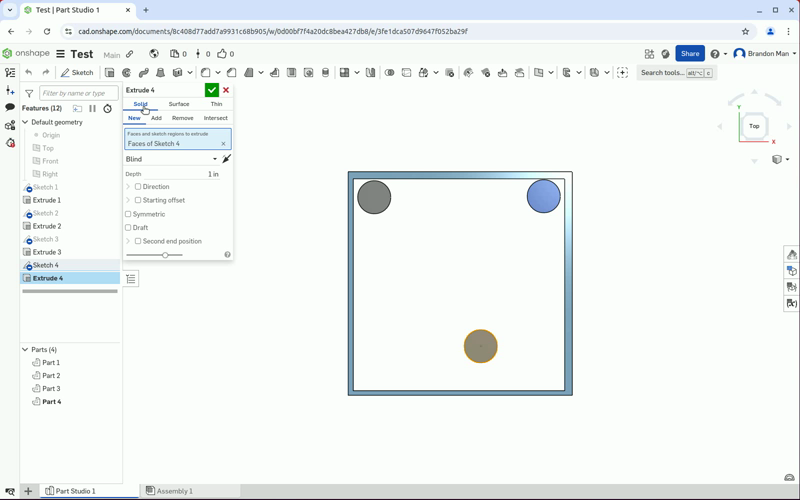
click(143, 106)
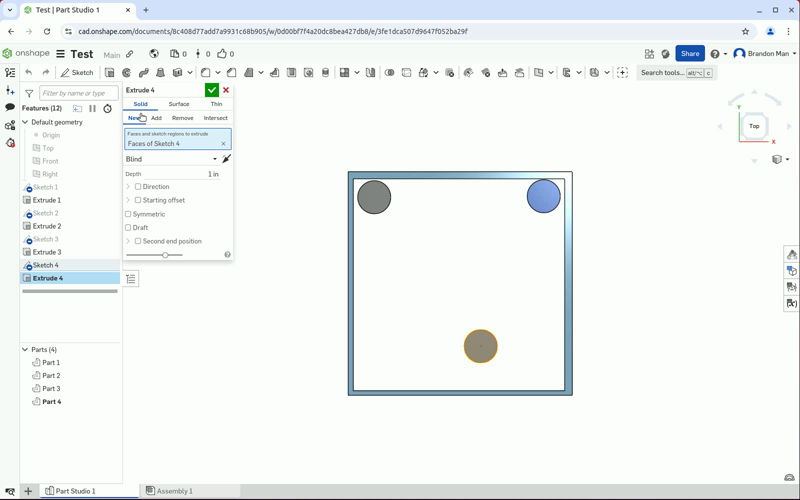
mouse_move(137, 120)
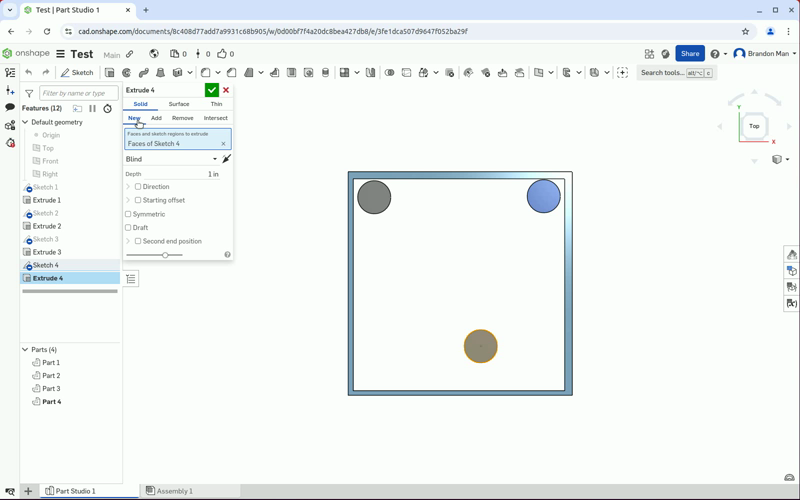
click(137, 120)
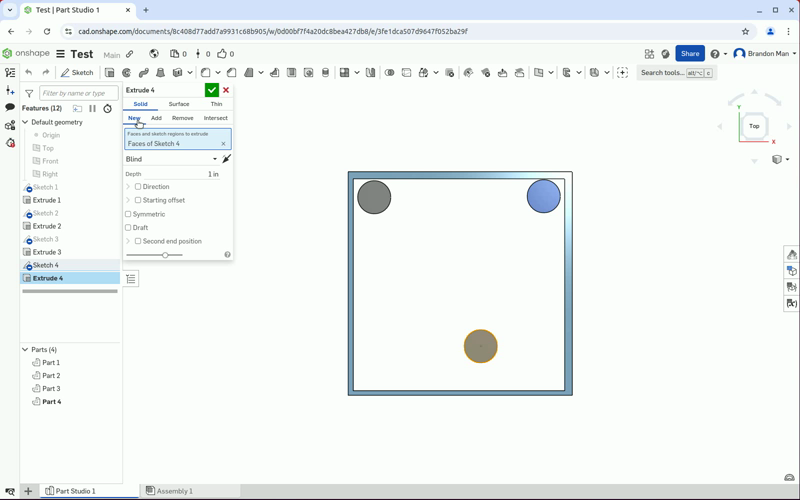
key(tab, 4)
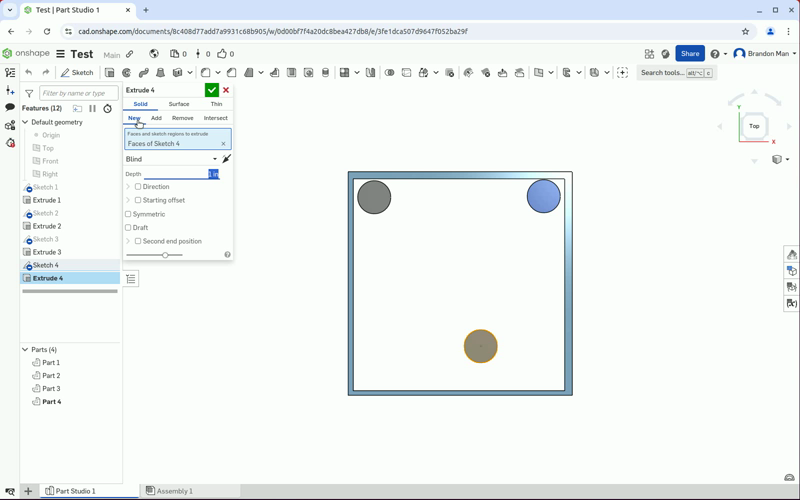
text(5.777)
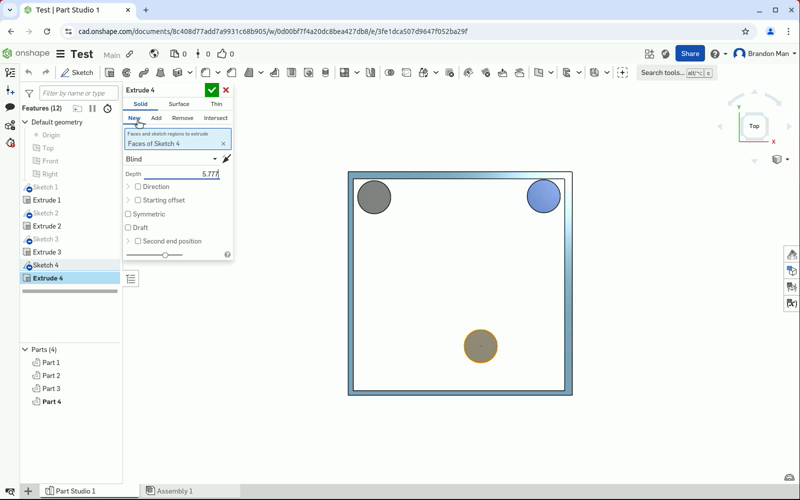
key(enter)
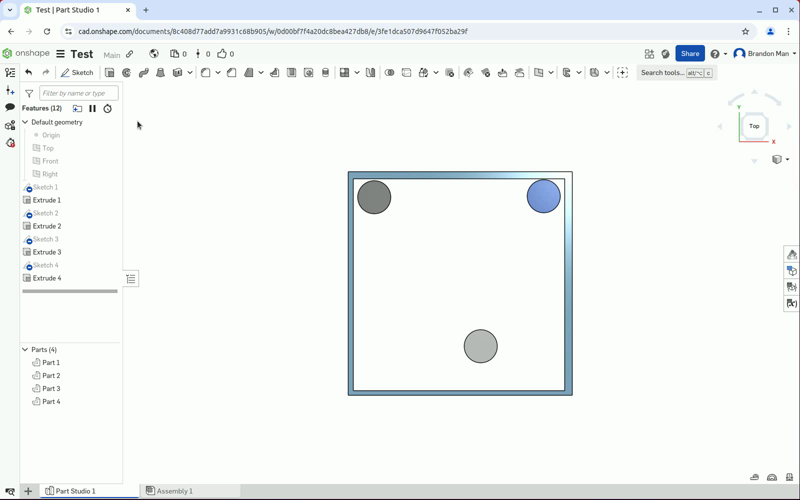
key(shift+h)
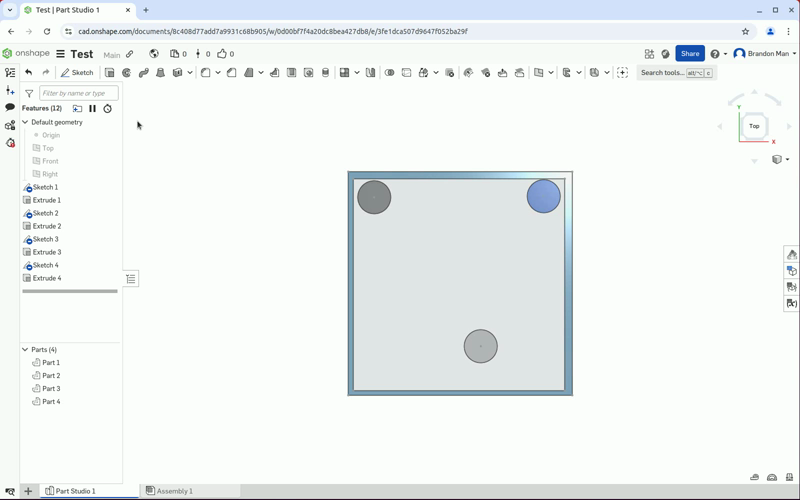
key(shift+h)
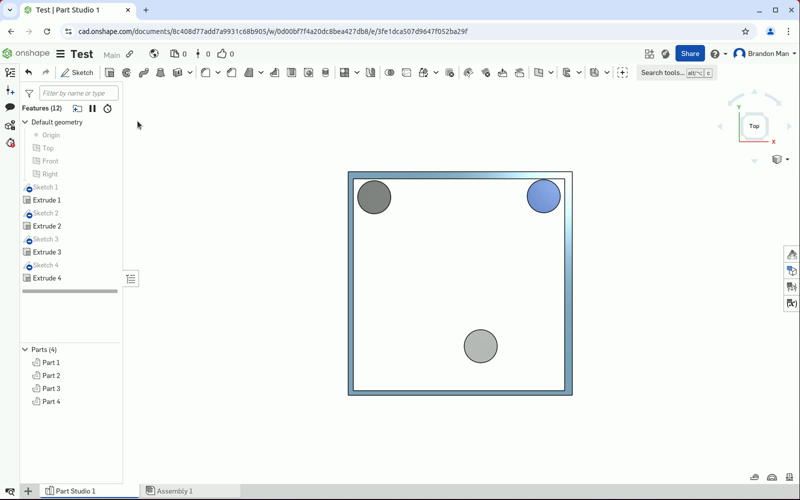
mouse_move(73, 189)
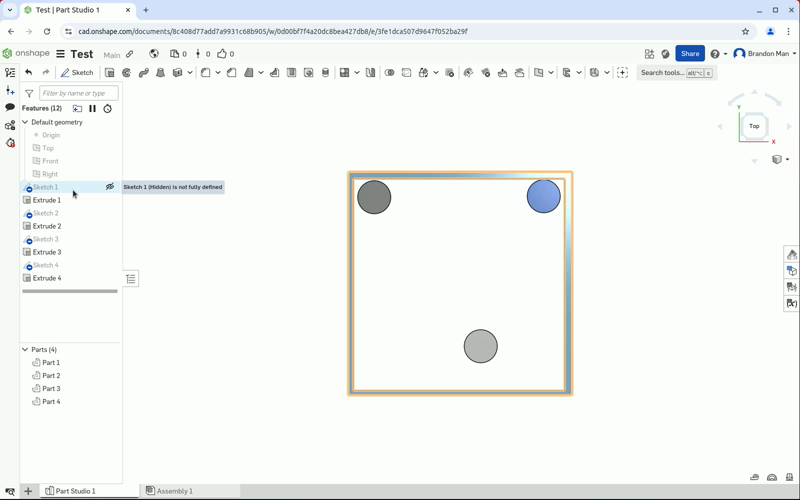
click(73, 189)
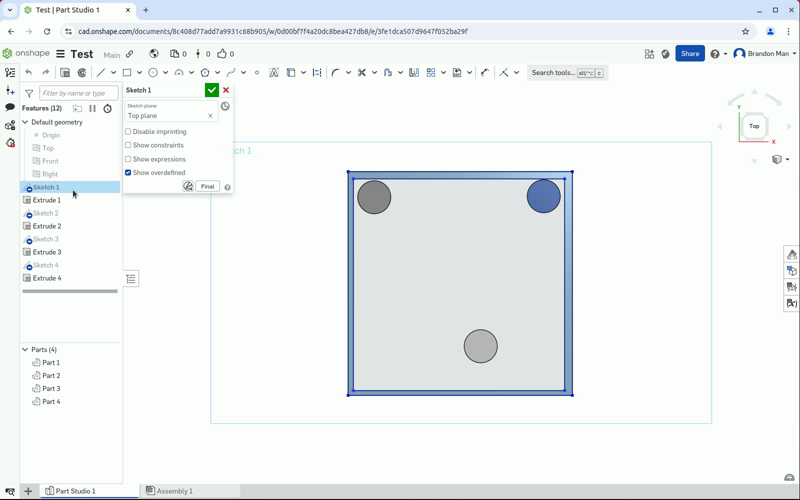
mouse_move(229, 92)
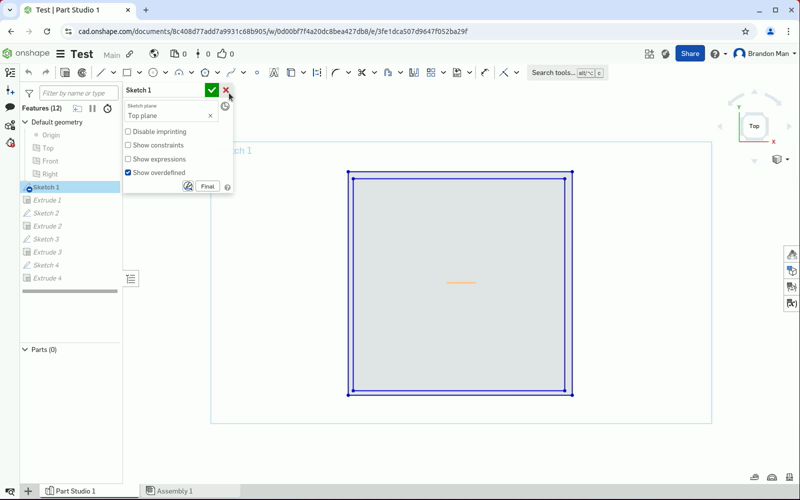
click(229, 92)
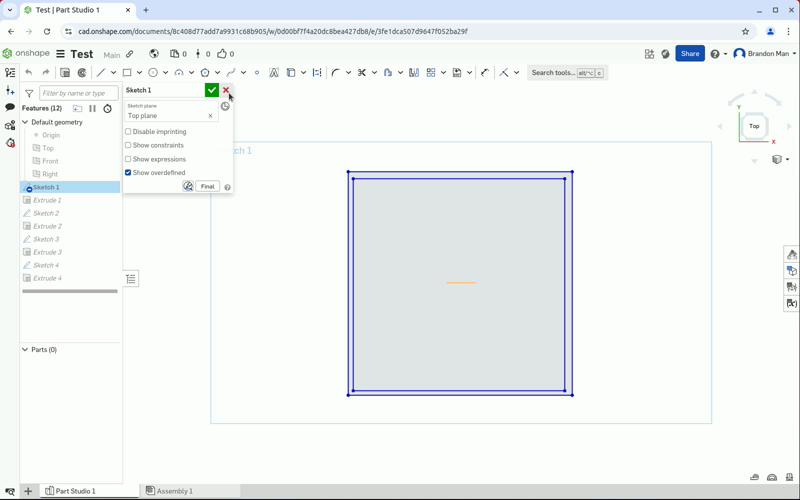
key(shift+s)
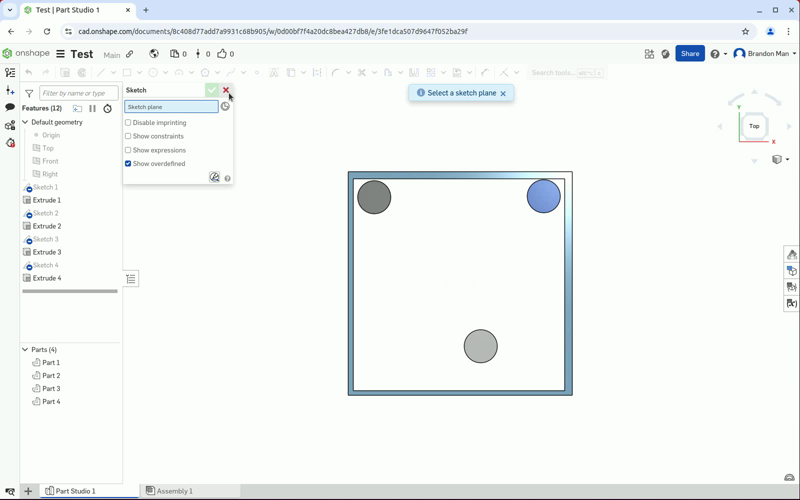
mouse_move(73, 150)
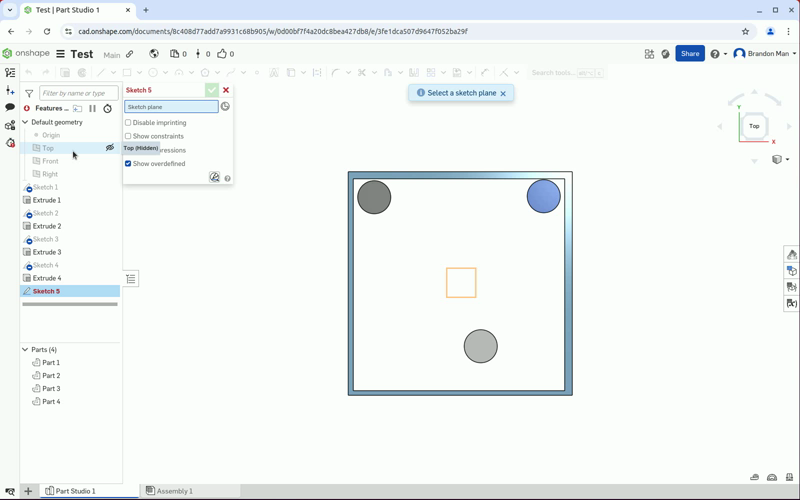
click(73, 150)
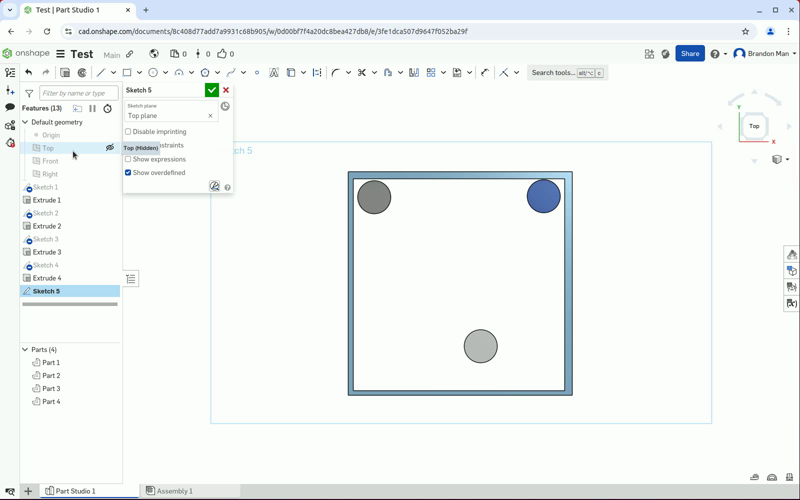
mouse_move(73, 352)
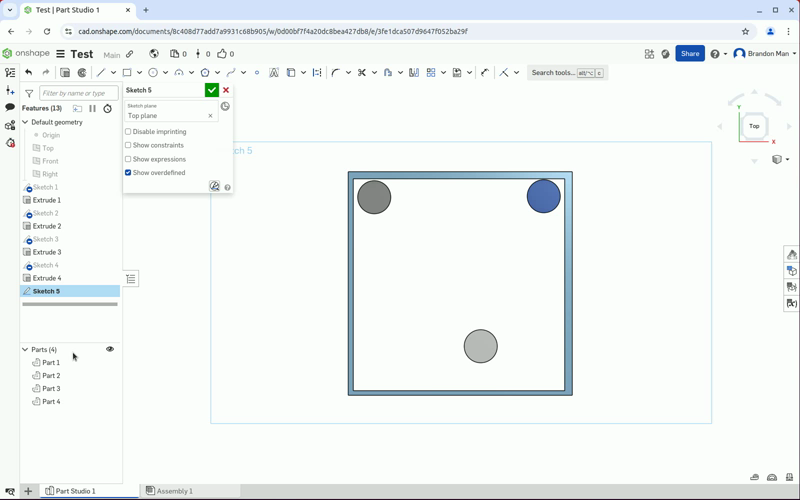
key(y)
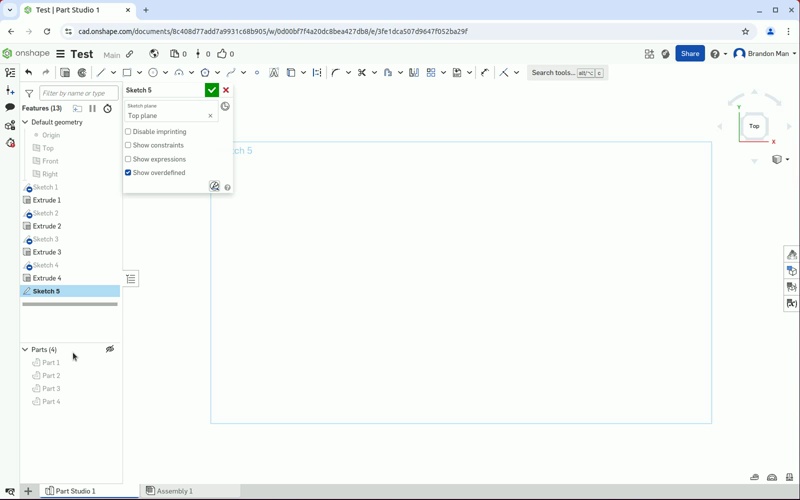
key(l)
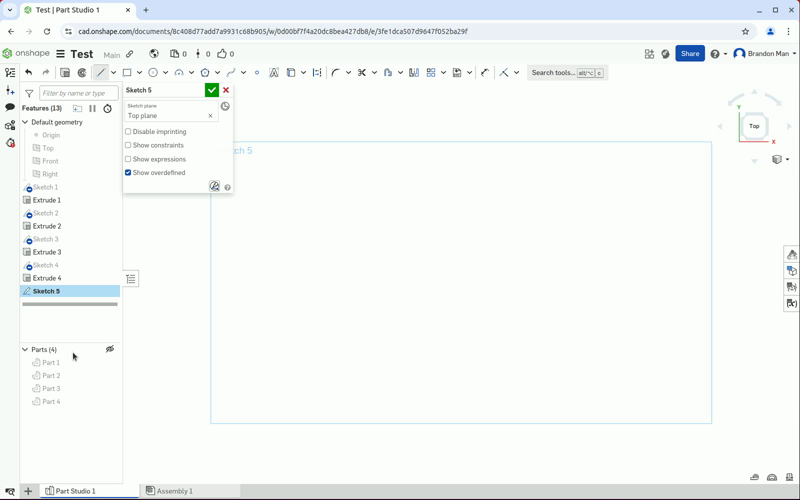
key_down(shift)
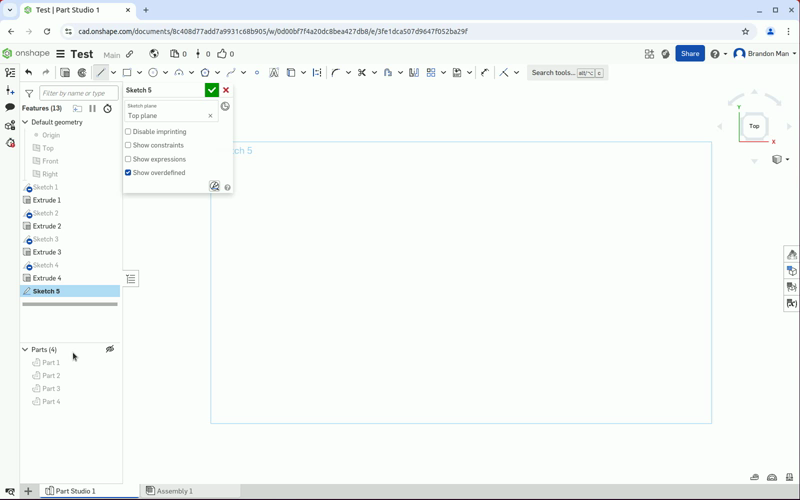
mouse_move(353, 389)
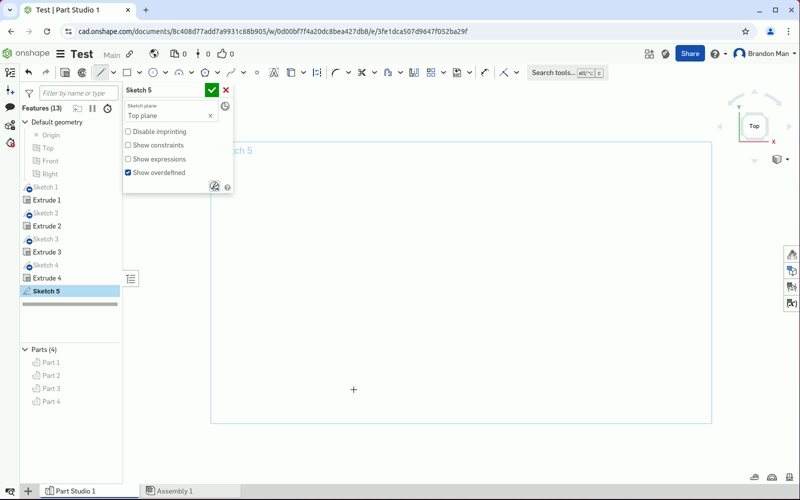
click(353, 389)
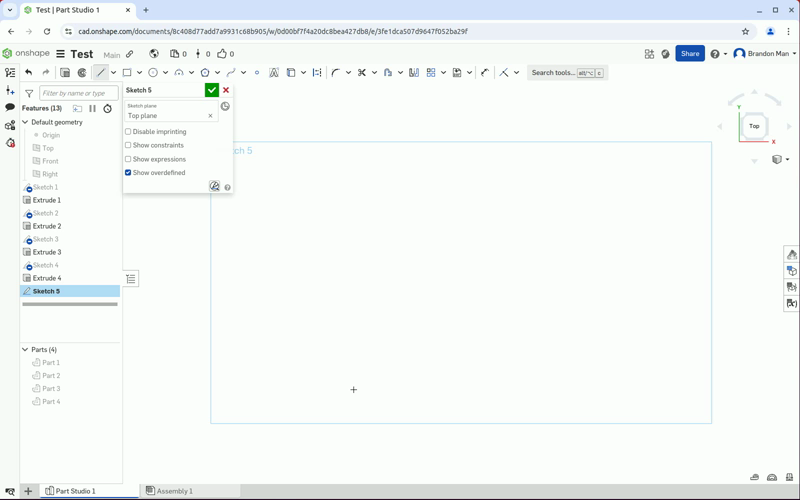
key_up(shift)
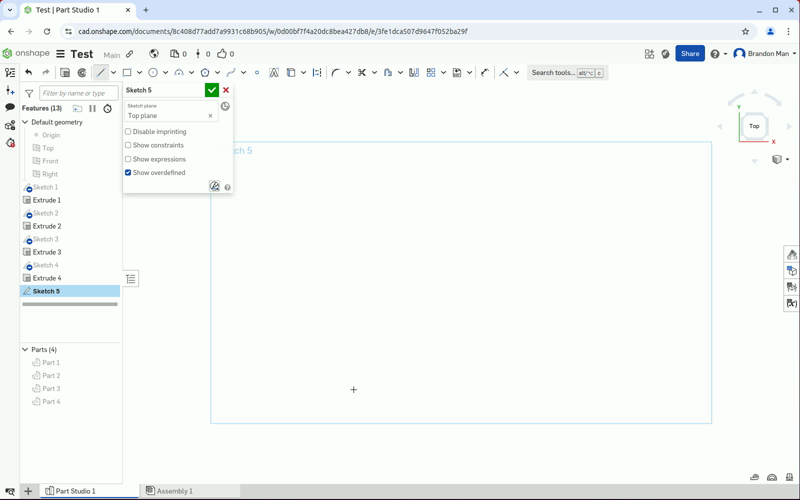
key_down(shift)
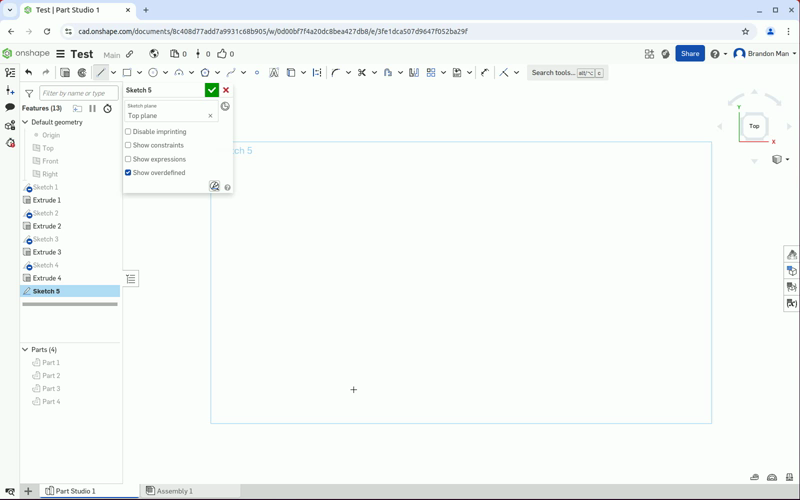
mouse_move(566, 389)
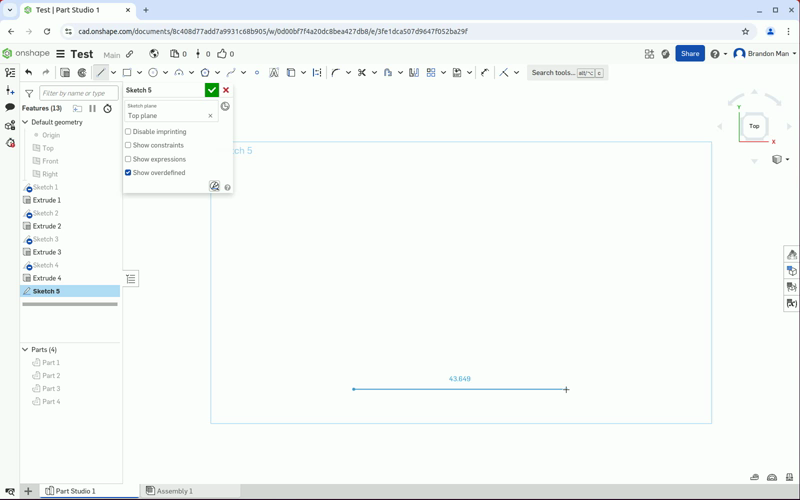
click(566, 389)
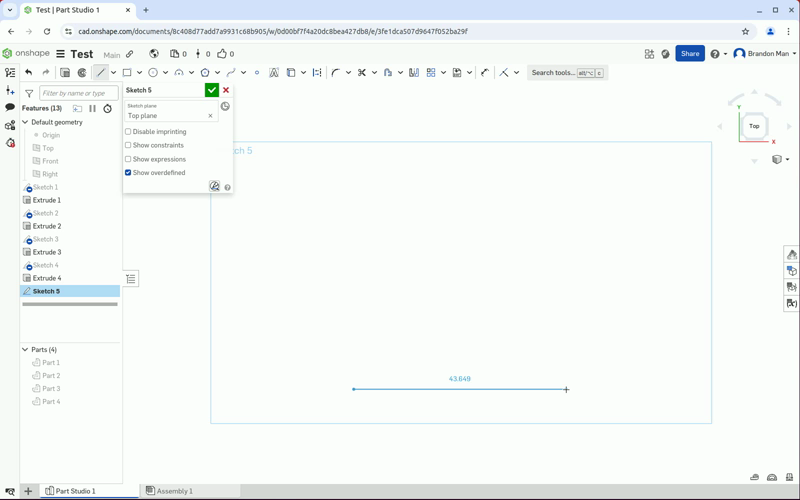
key_up(shift)
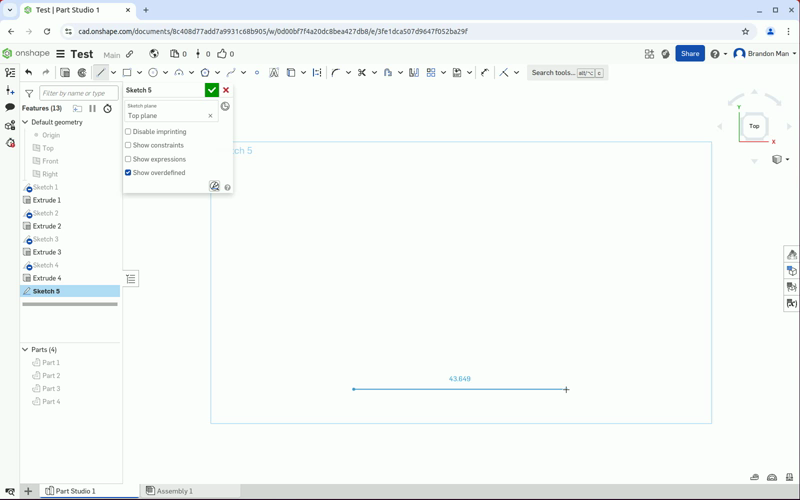
key_down(shift)
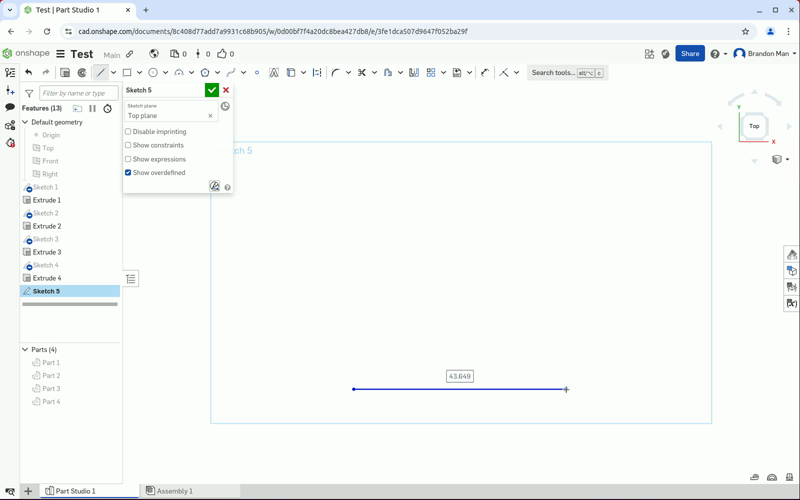
mouse_move(566, 177)
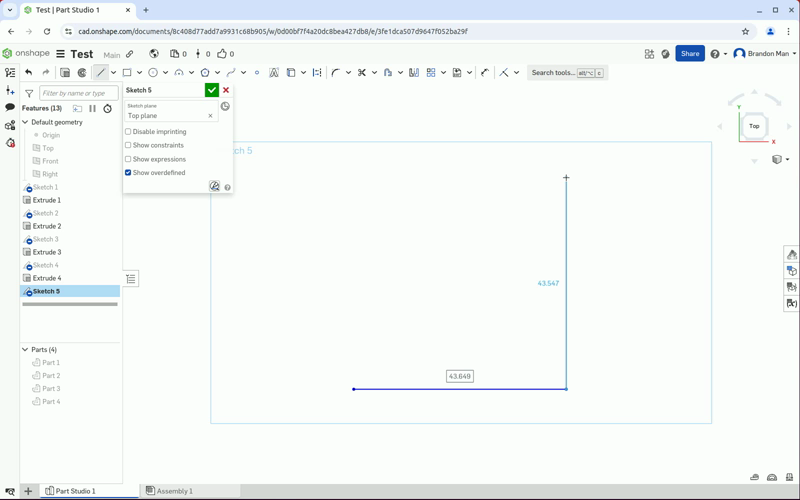
click(566, 177)
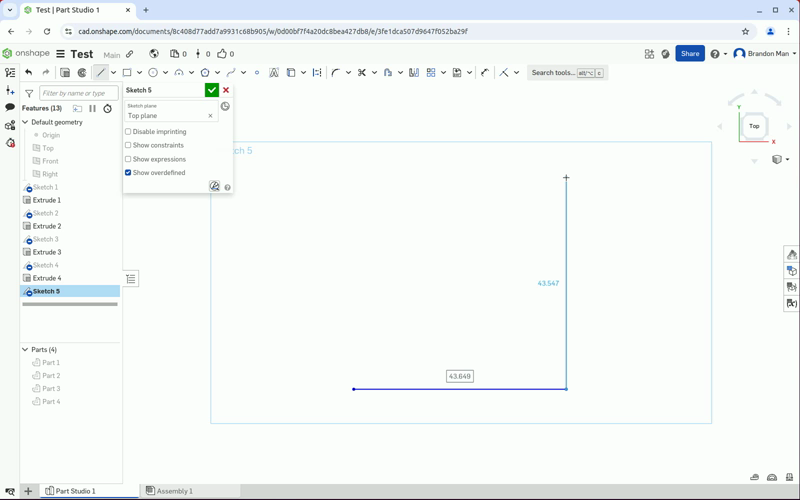
key_up(shift)
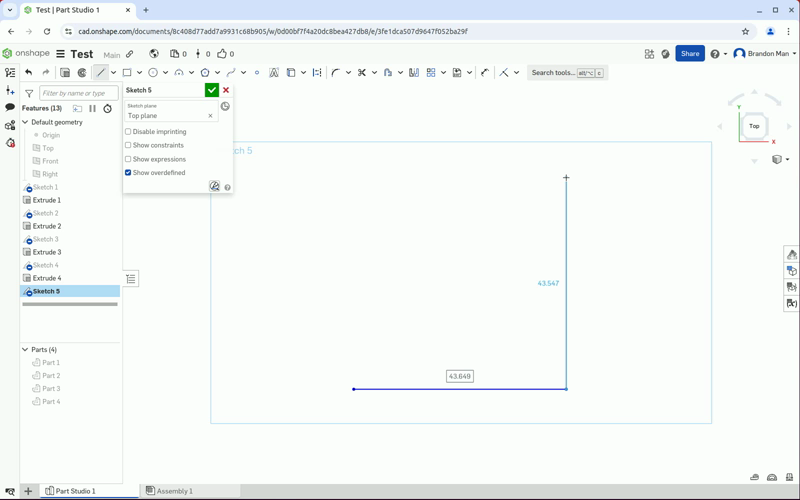
key_down(shift)
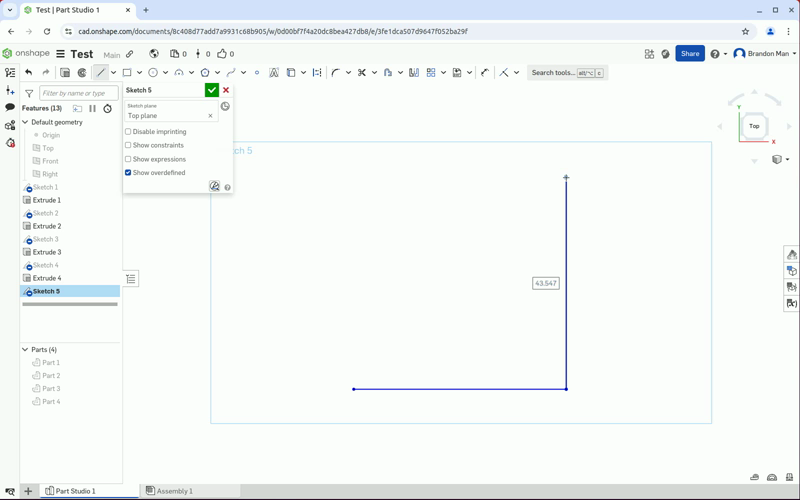
mouse_move(353, 177)
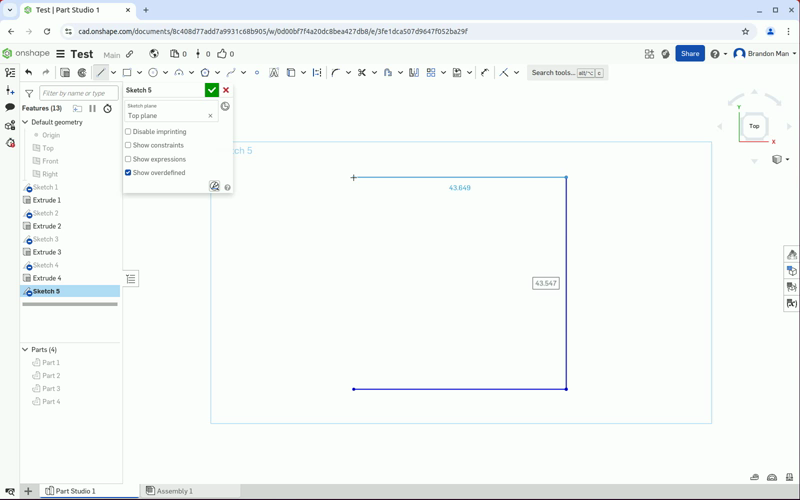
click(353, 177)
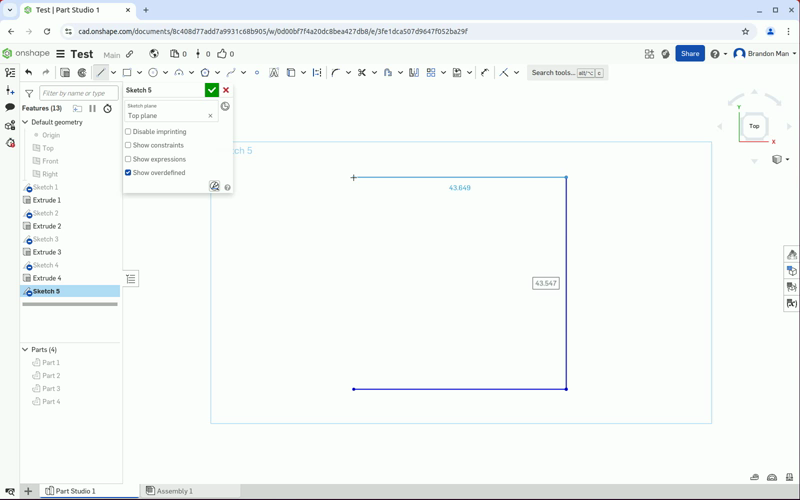
key_up(shift)
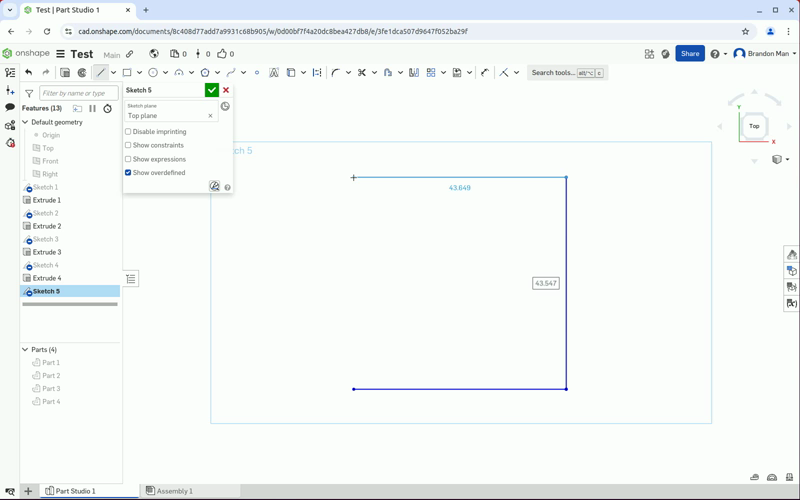
key_down(shift)
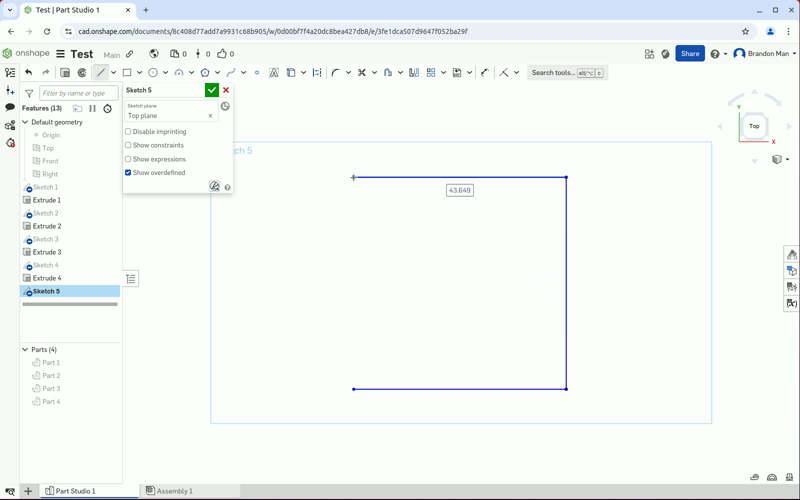
mouse_move(353, 389)
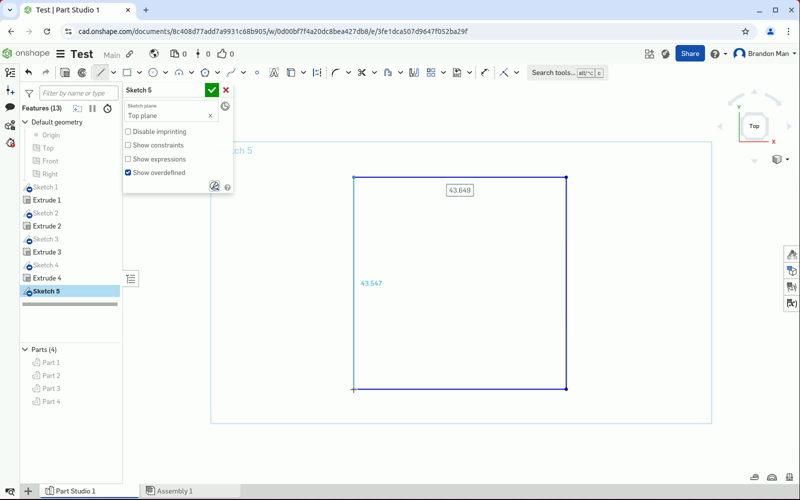
key_up(shift)
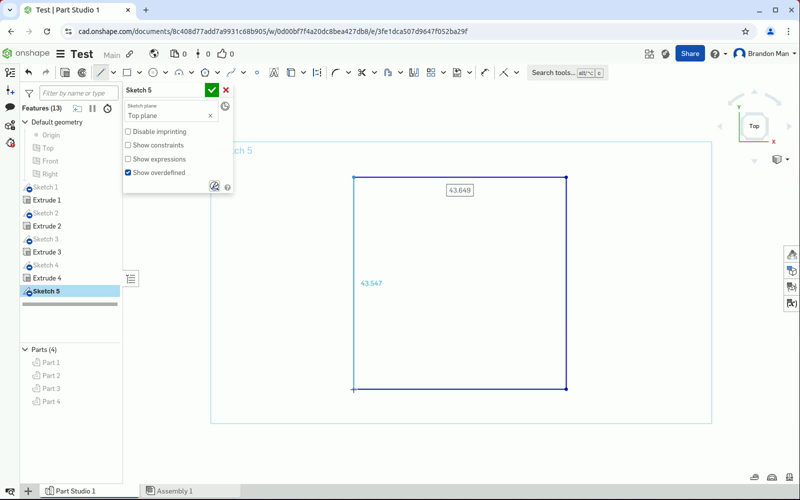
click(353, 389)
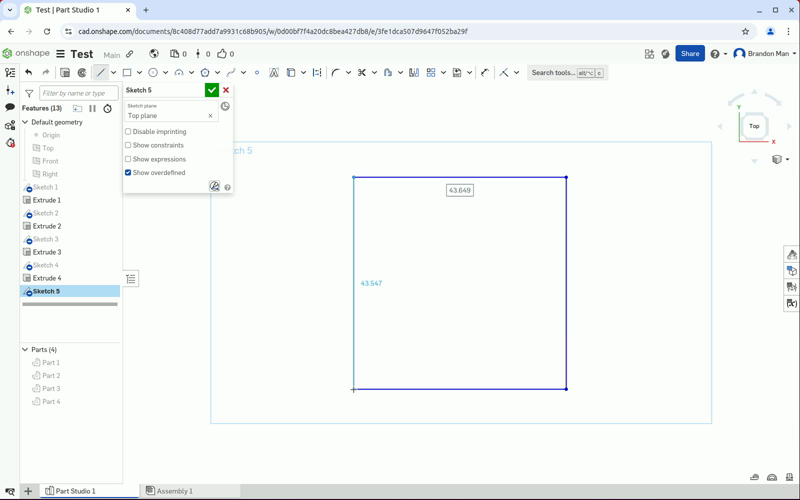
key(esc)
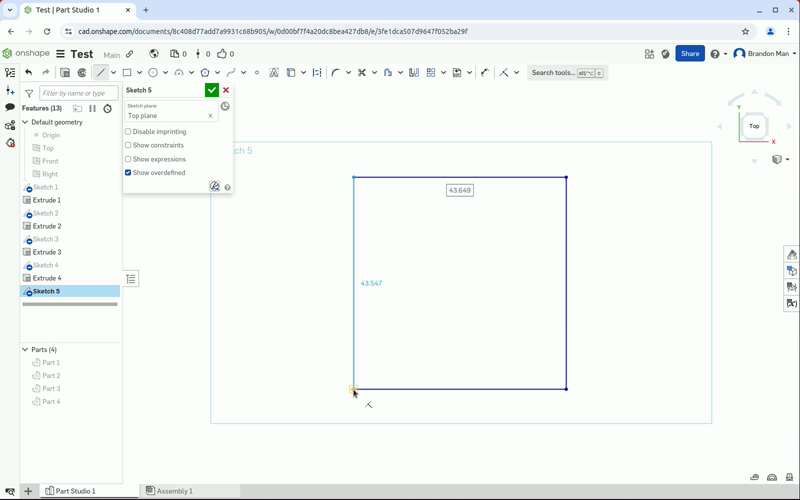
key(c)
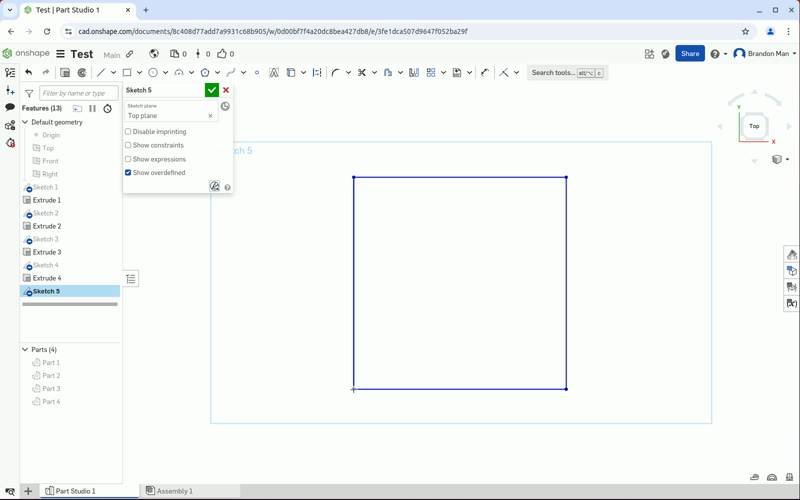
key_down(shift)
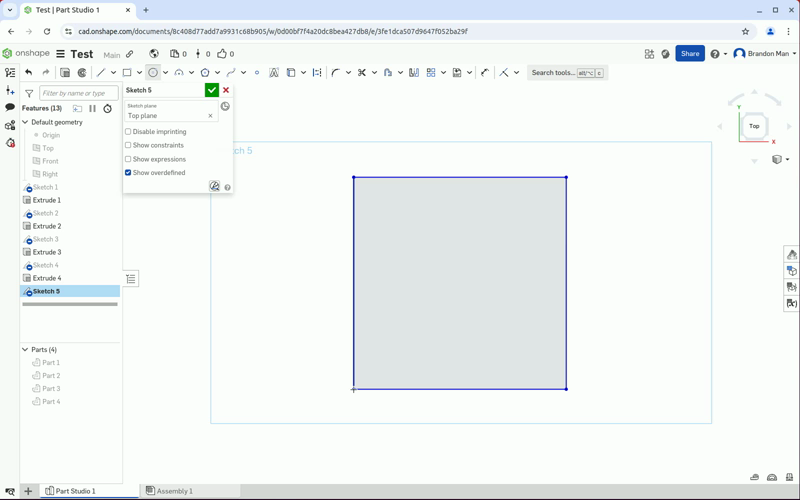
mouse_move(374, 197)
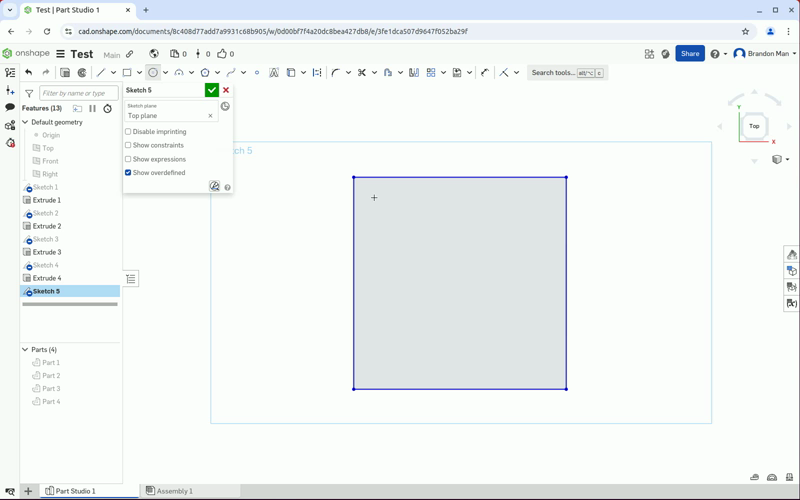
click(374, 197)
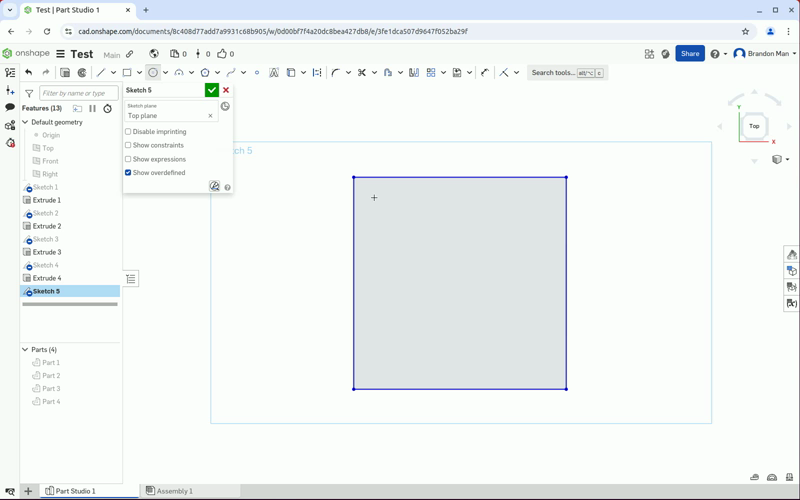
key_up(shift)
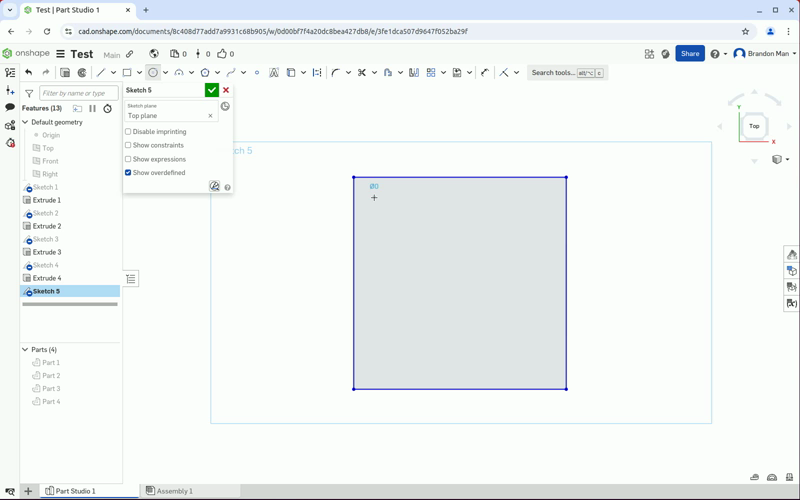
mouse_move(389, 197)
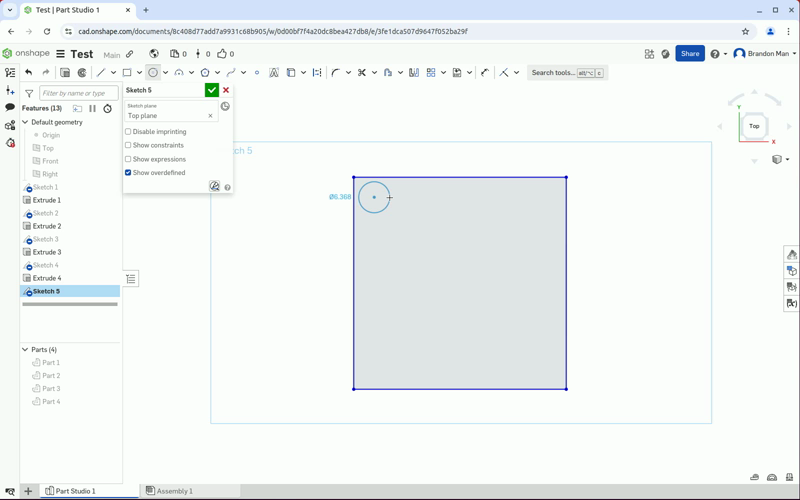
click(389, 197)
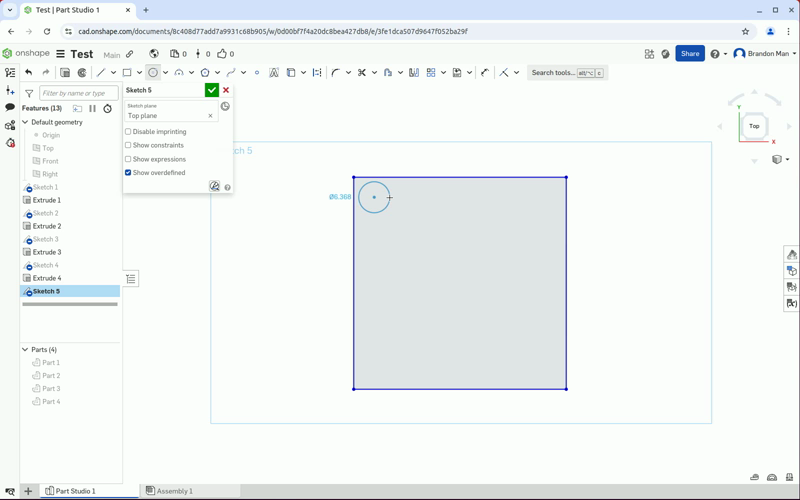
key(esc)
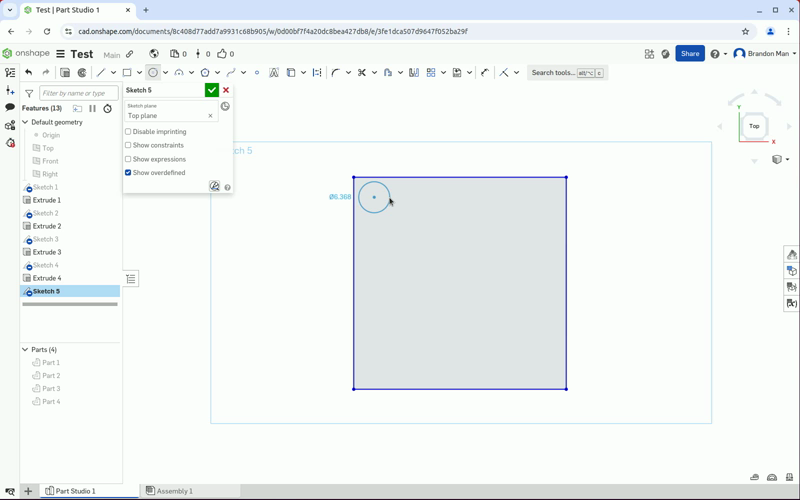
key(c)
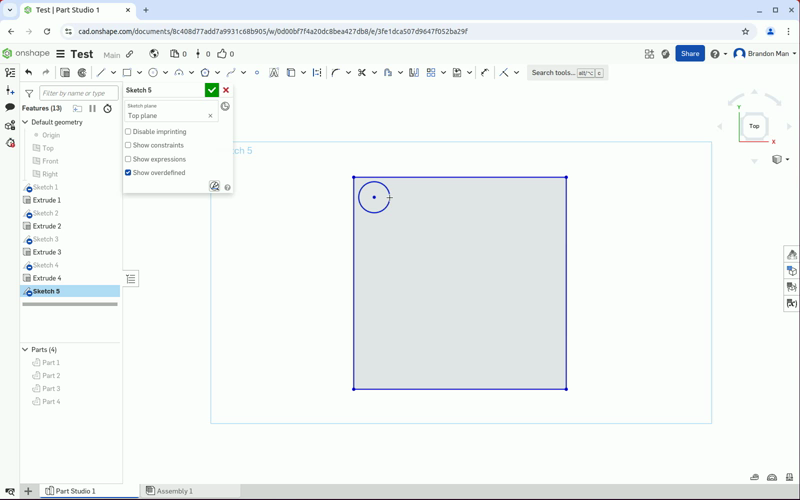
key_down(shift)
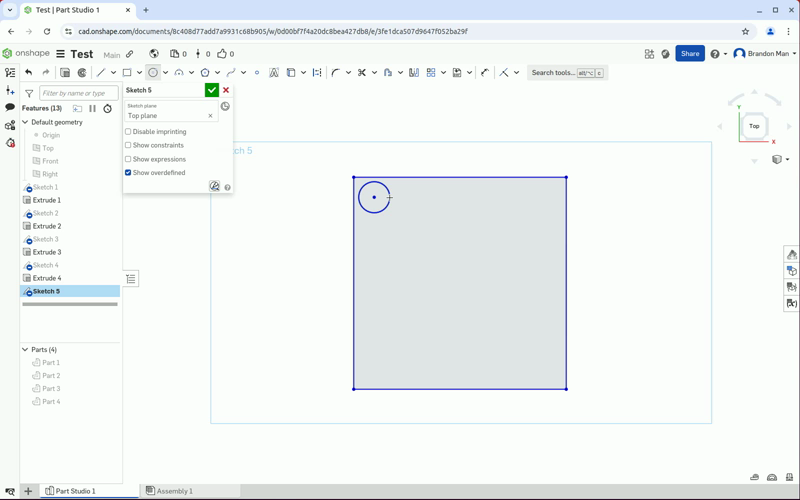
mouse_move(479, 347)
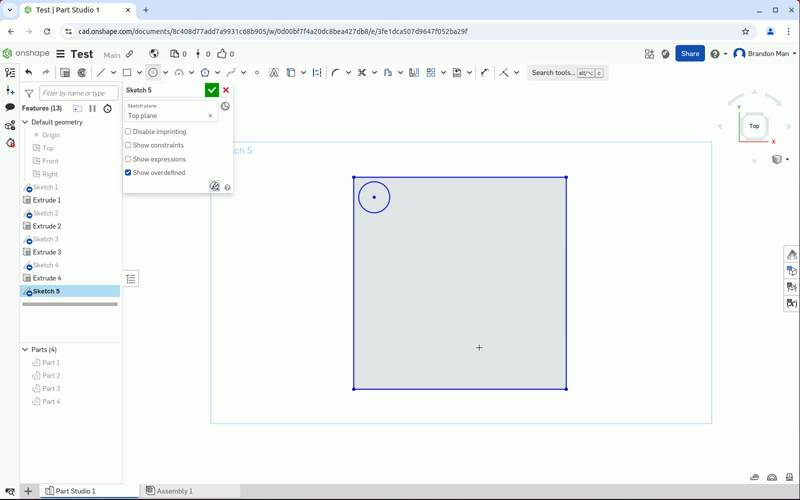
click(479, 347)
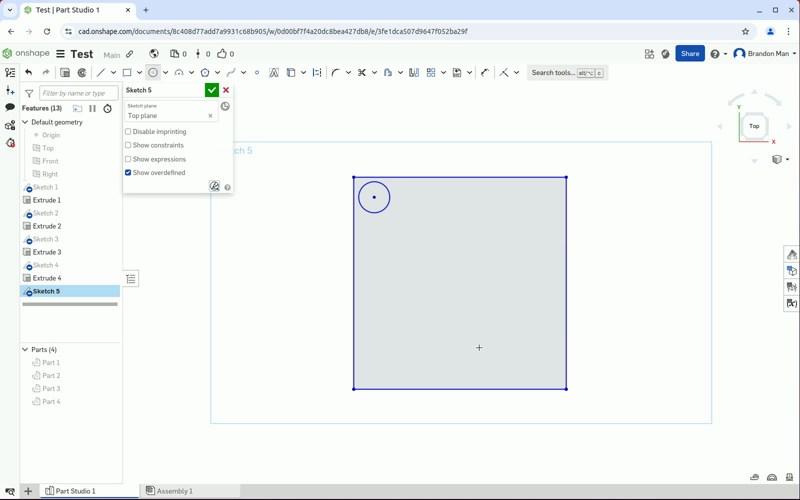
key_up(shift)
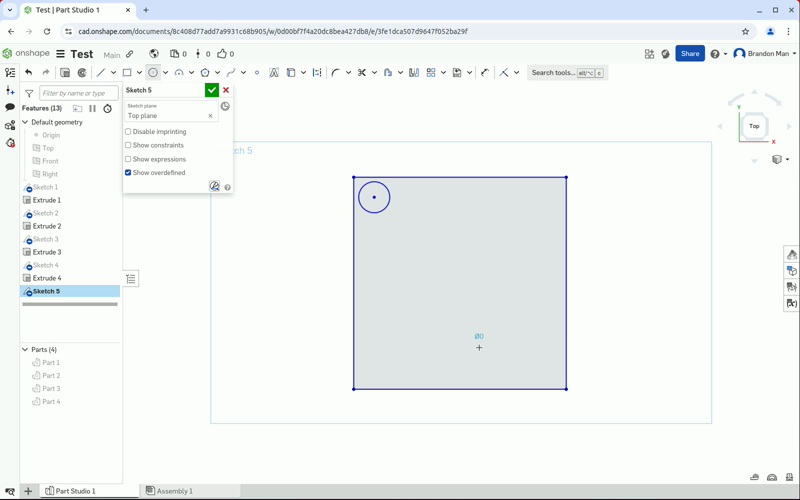
mouse_move(494, 347)
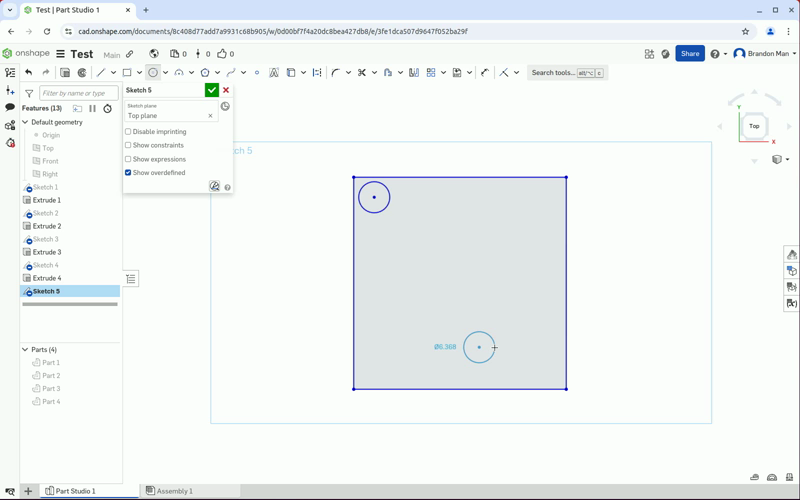
click(494, 347)
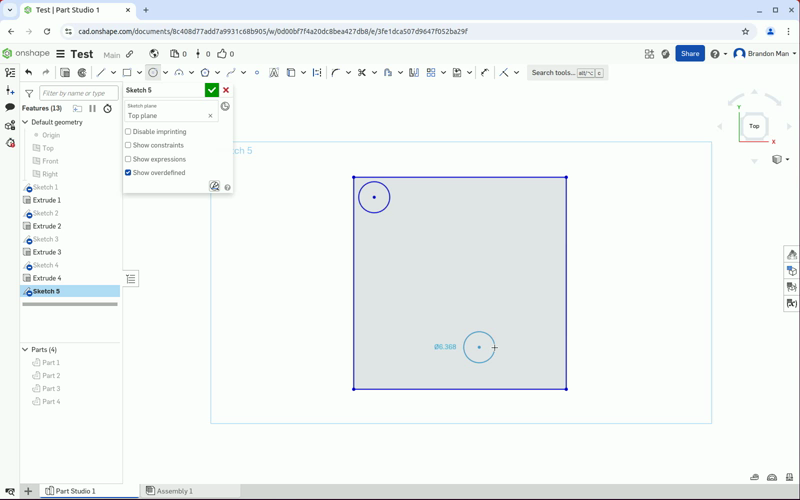
key(esc)
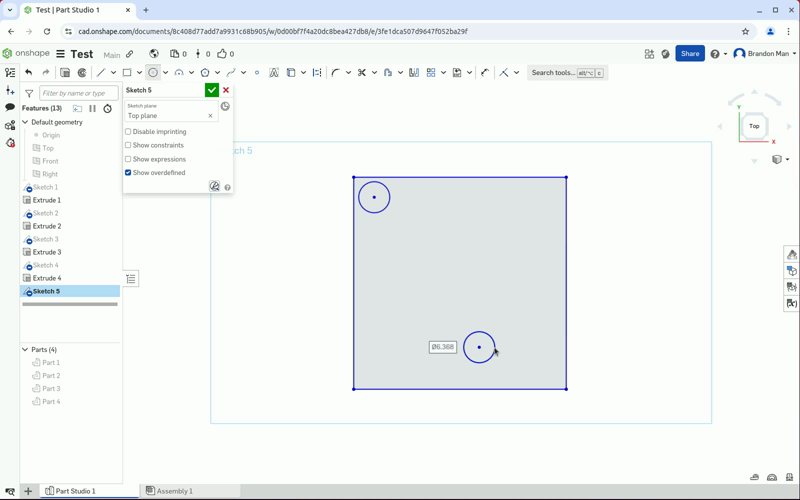
key(c)
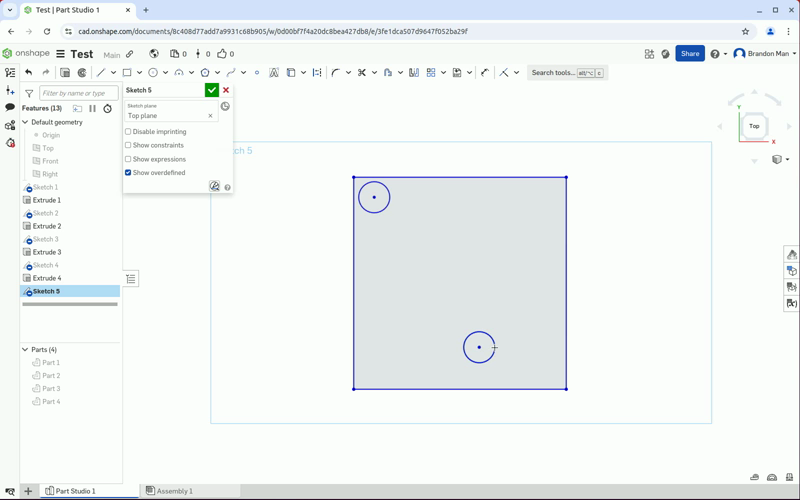
key_down(shift)
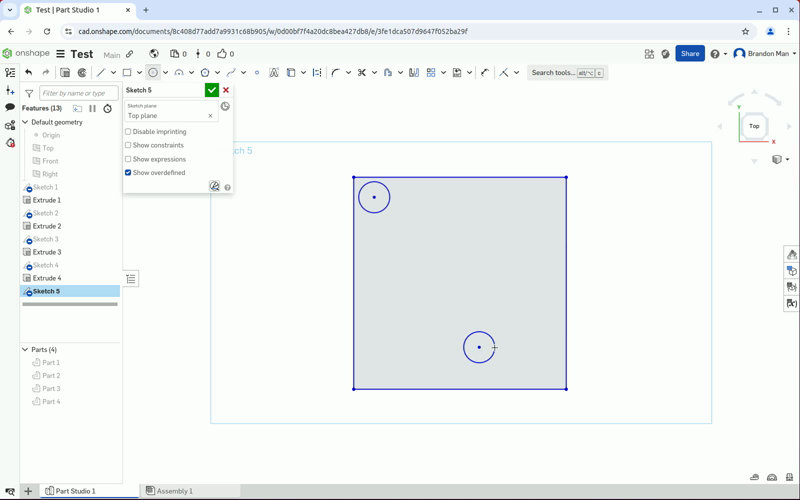
mouse_move(541, 197)
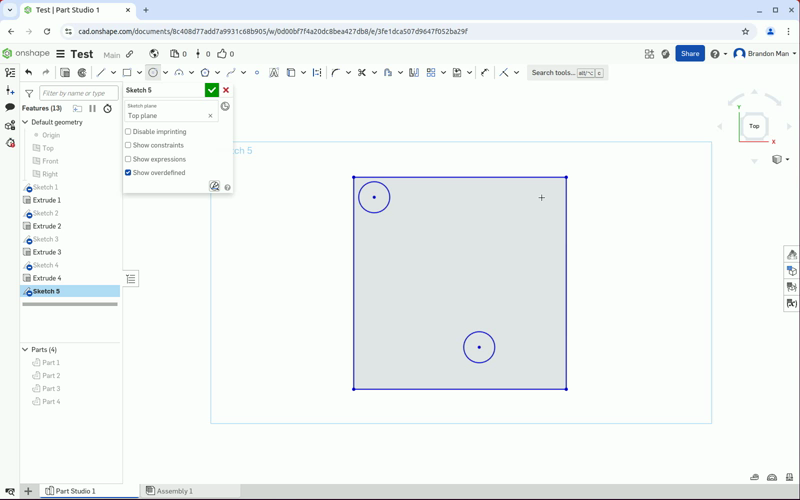
click(541, 197)
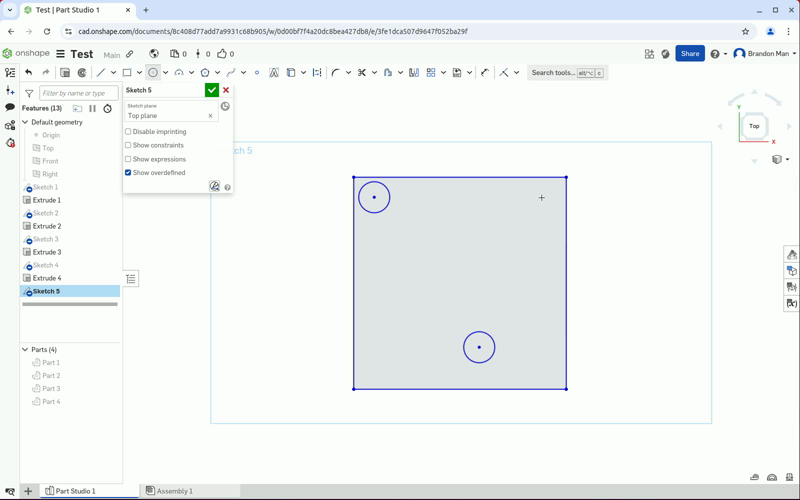
key_up(shift)
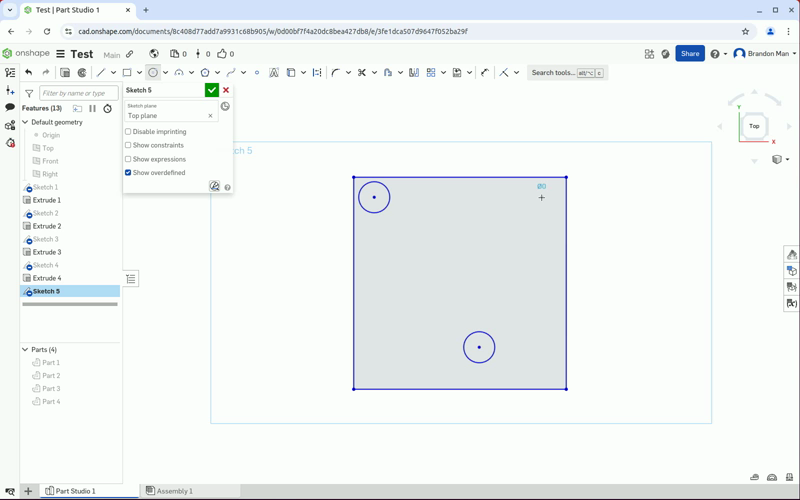
mouse_move(557, 197)
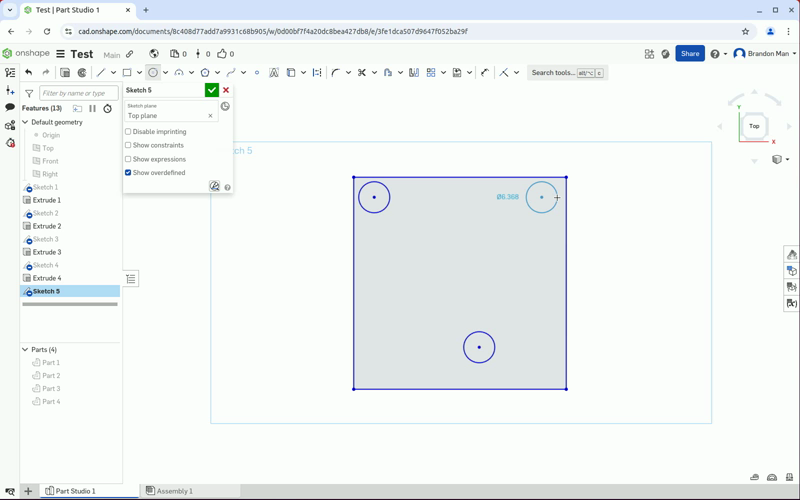
click(557, 197)
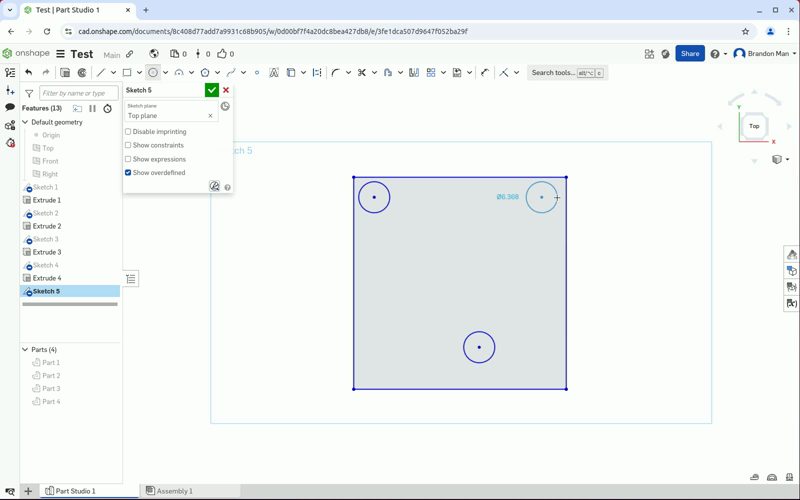
key(esc)
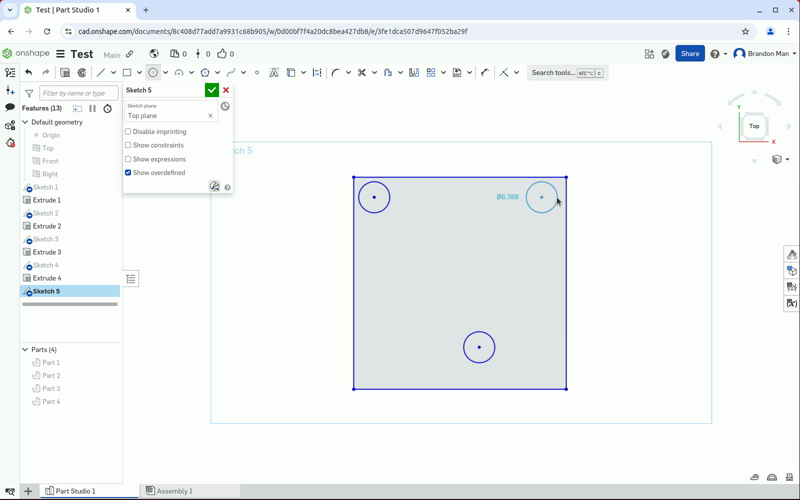
mouse_move(534, 315)
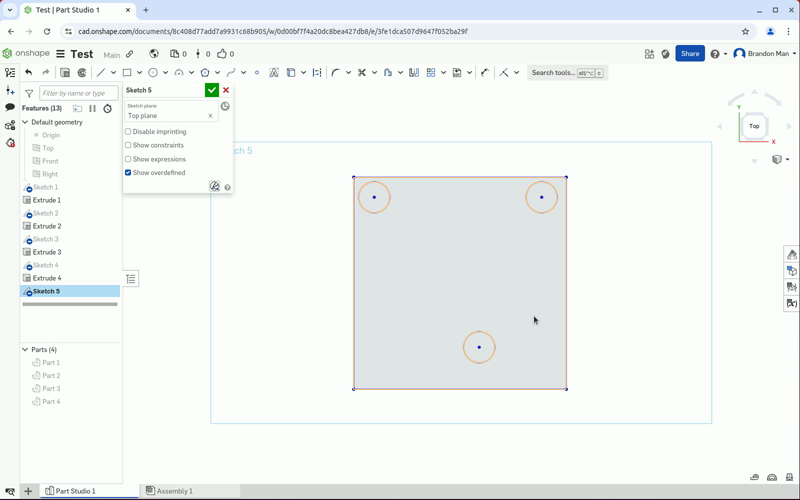
click(534, 315)
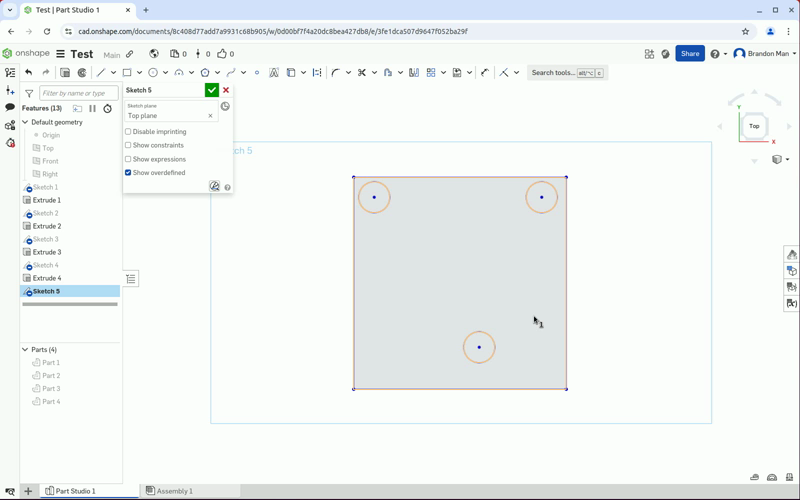
mouse_move(73, 352)
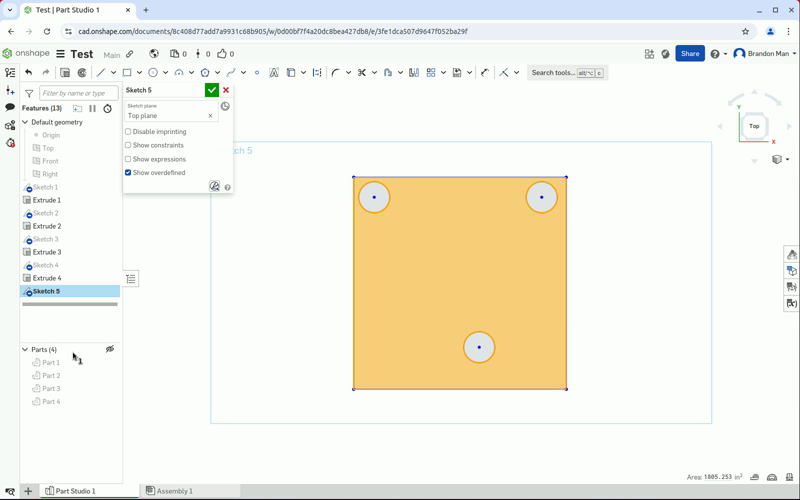
key(shift+y)
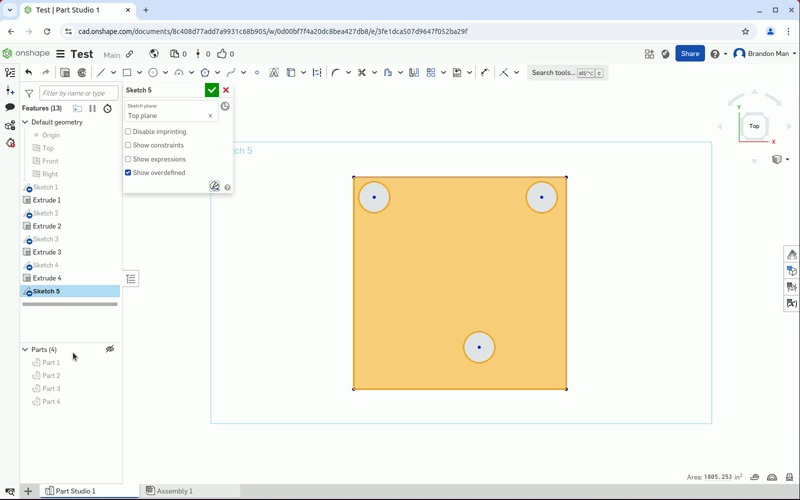
key(shift+e)
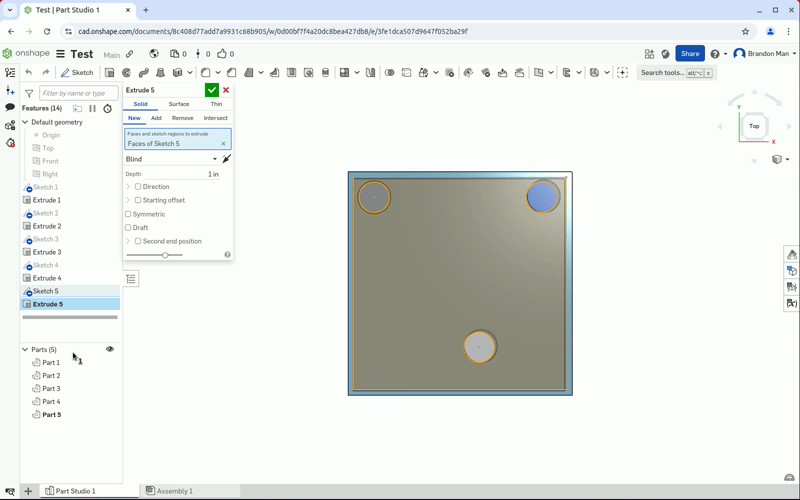
mouse_move(143, 106)
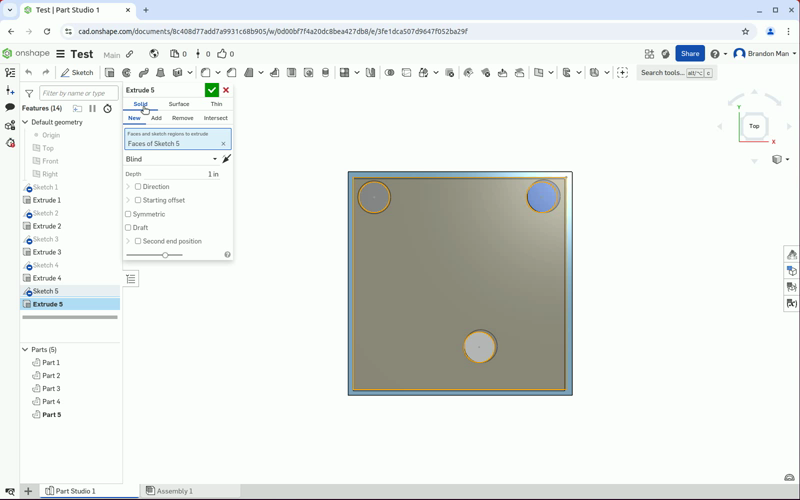
click(143, 106)
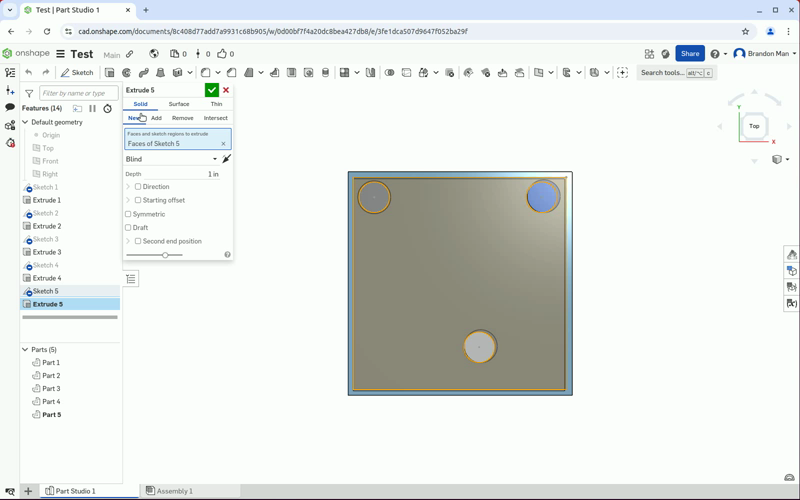
mouse_move(137, 120)
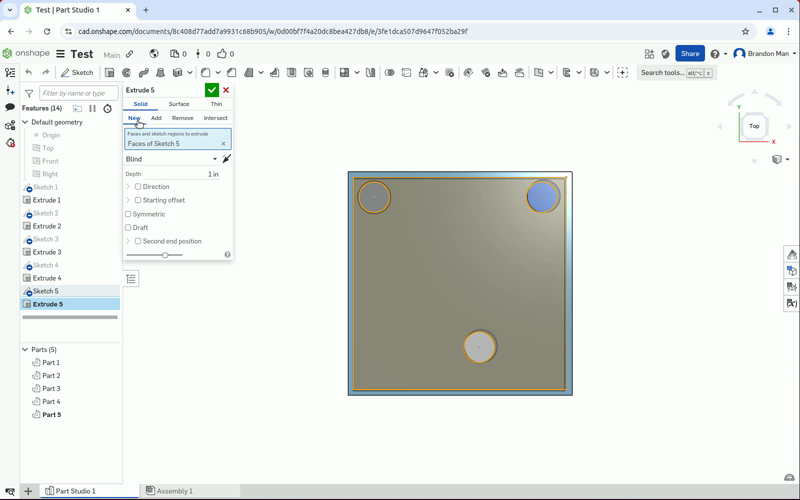
click(137, 120)
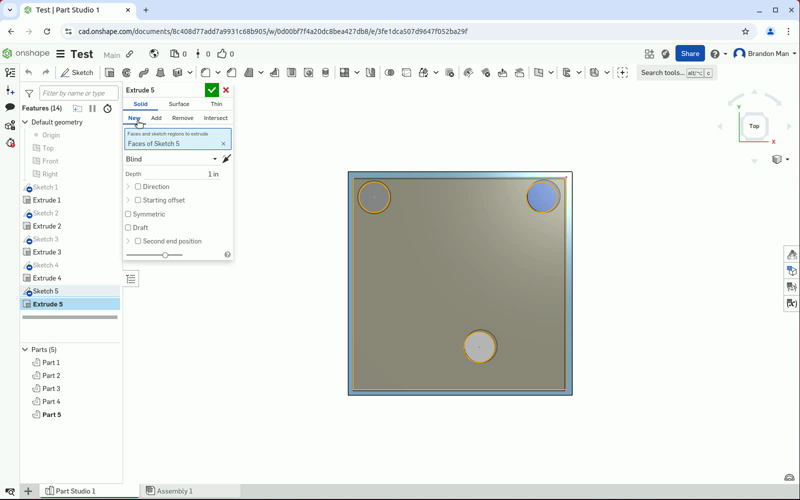
key(tab, 4)
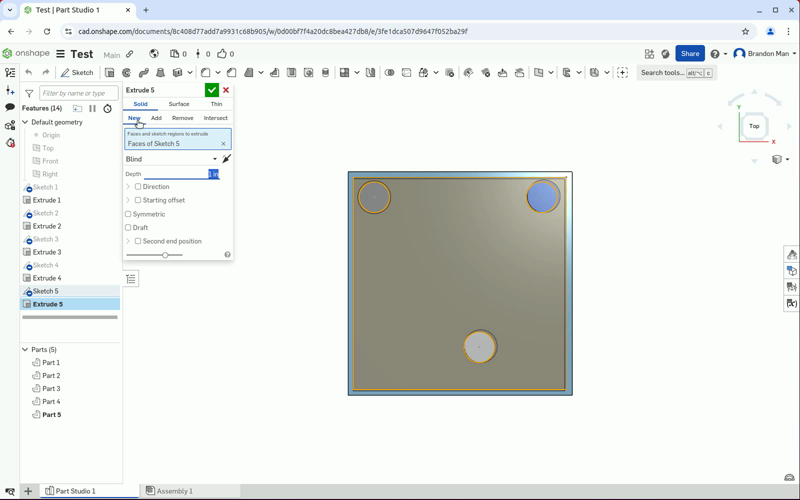
text(1.685)
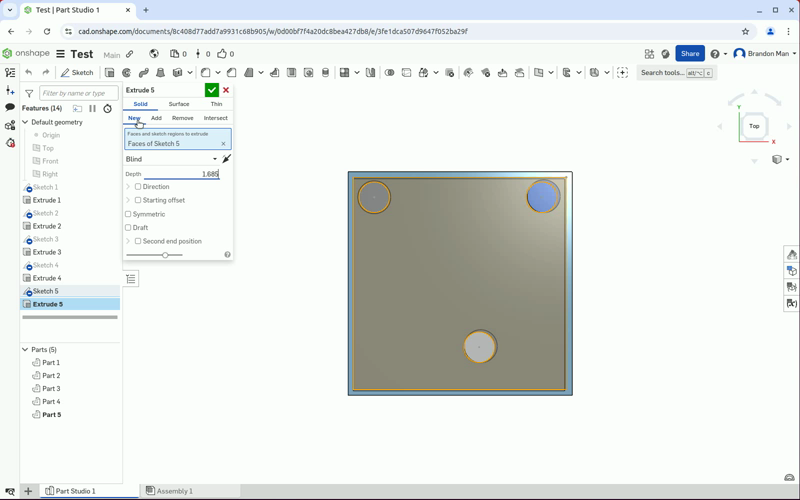
key(enter)
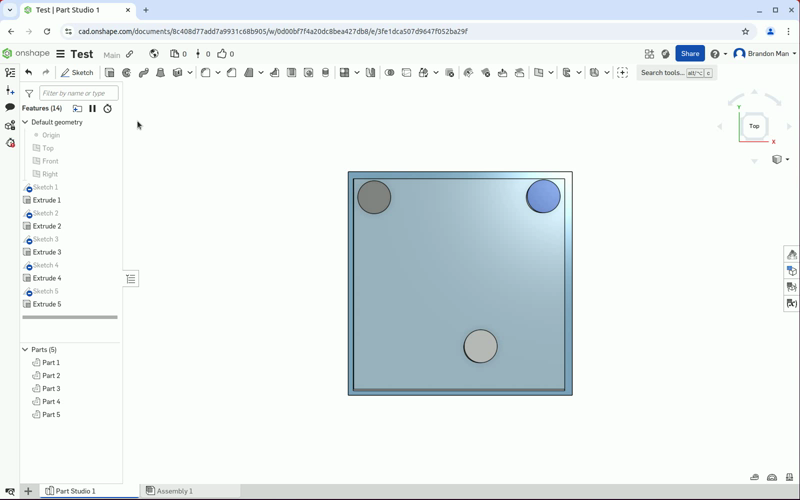
key(shift+h)
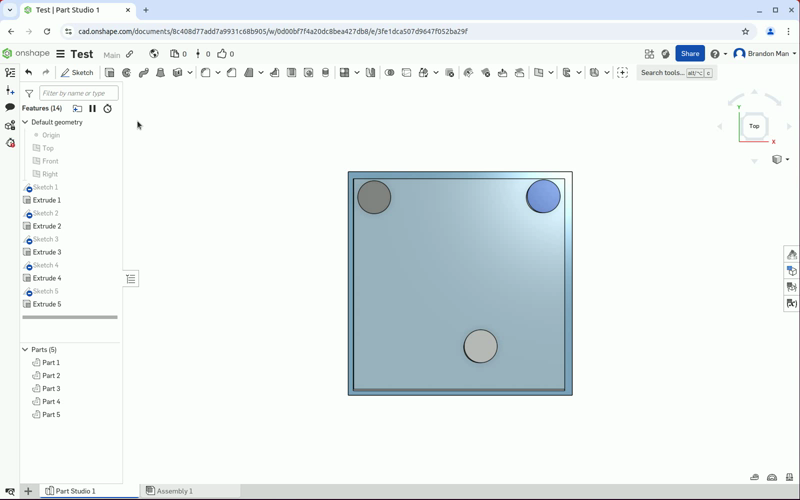
key(shift+h)
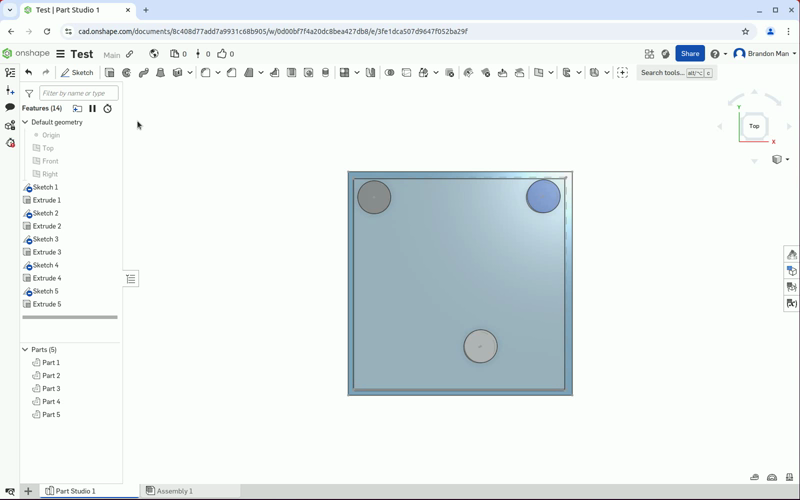
key(shift+7)
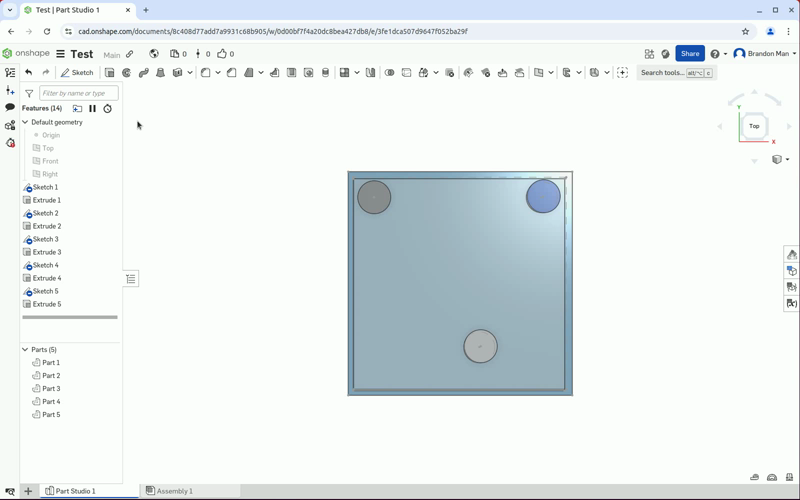
key(up, 3)
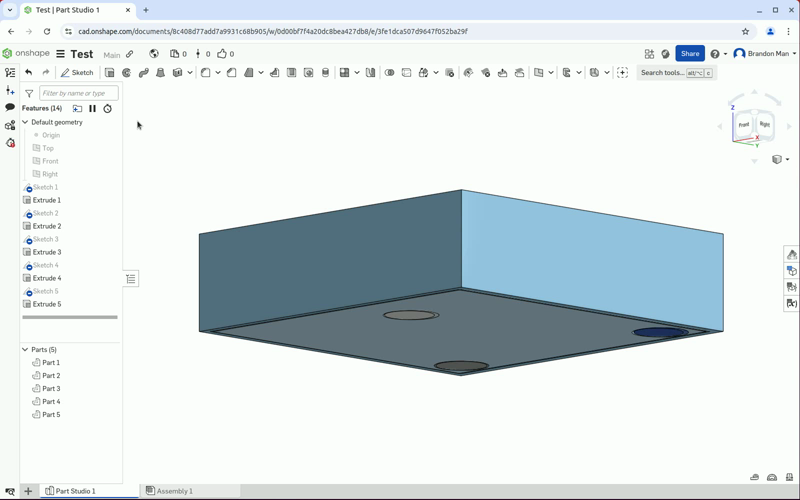
key(left, 3)
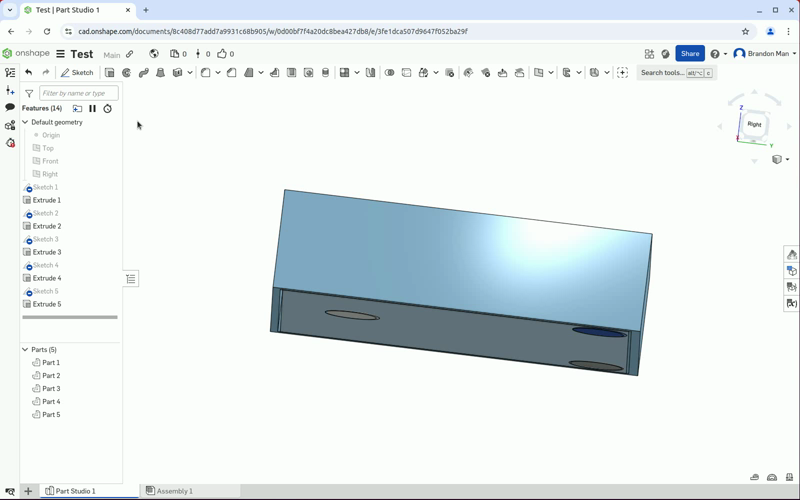
key(right, 3)
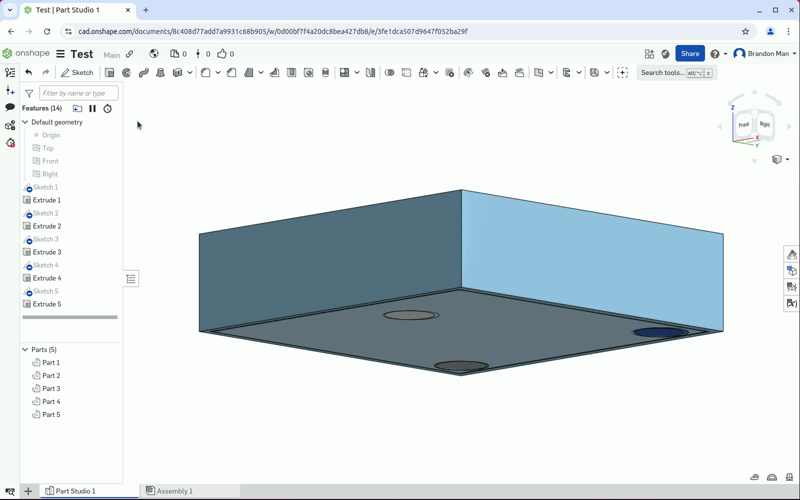
key(down, 3)
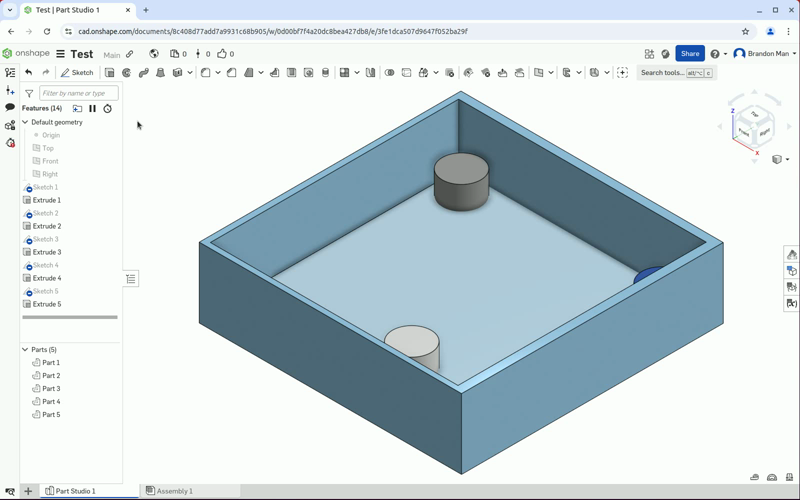
mouse_move(73, 189)
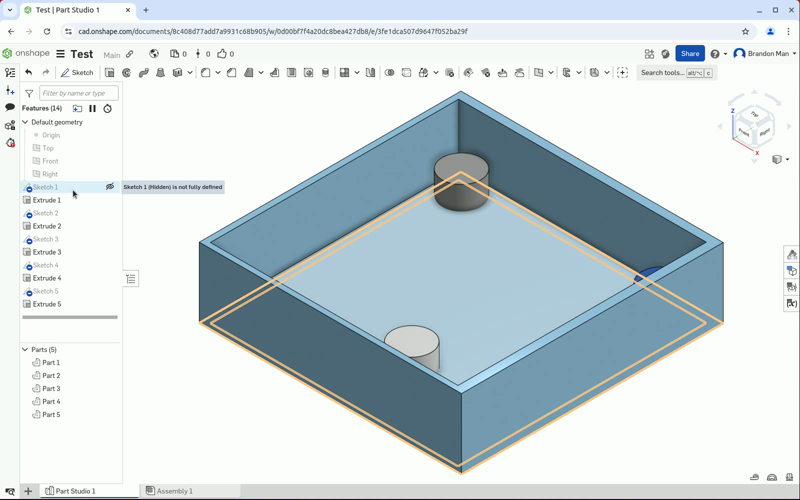
click(73, 189)